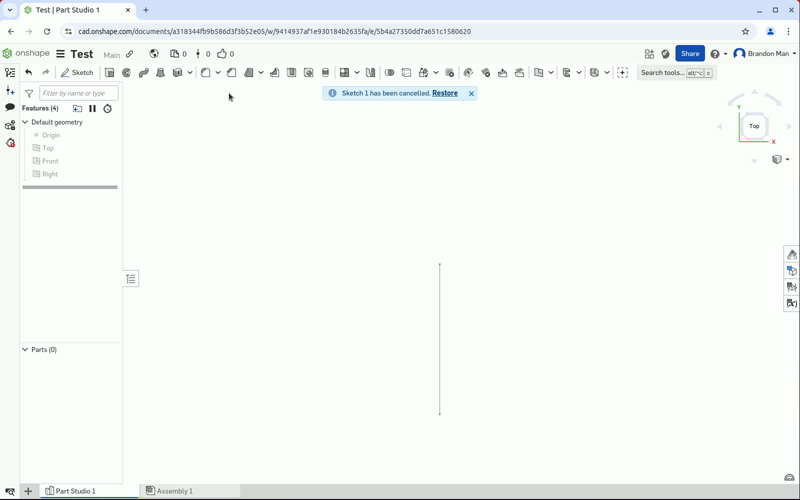
key(shift+h)
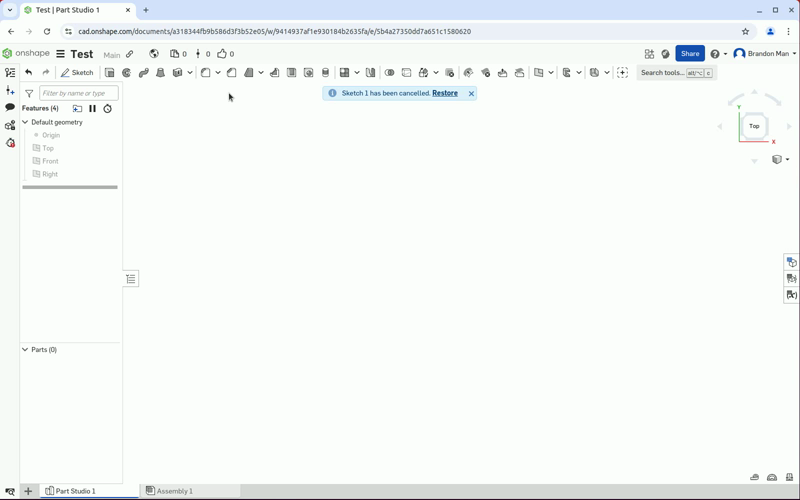
mouse_move(73, 352)
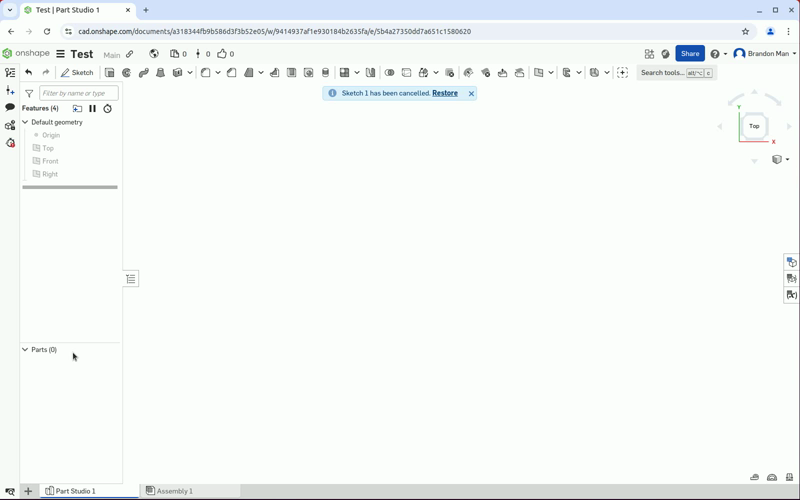
key(y)
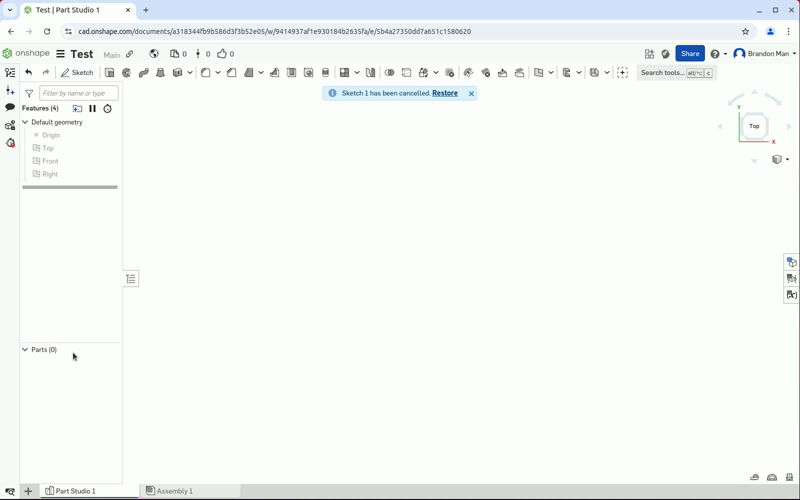
key(shift+p)
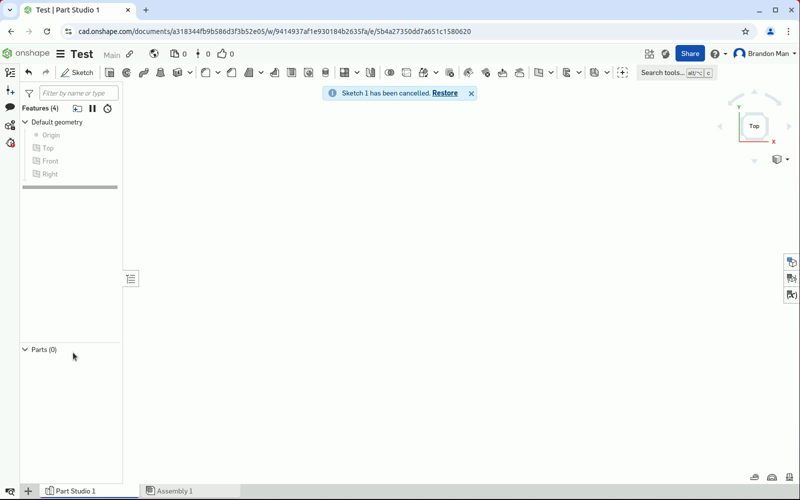
key(space)
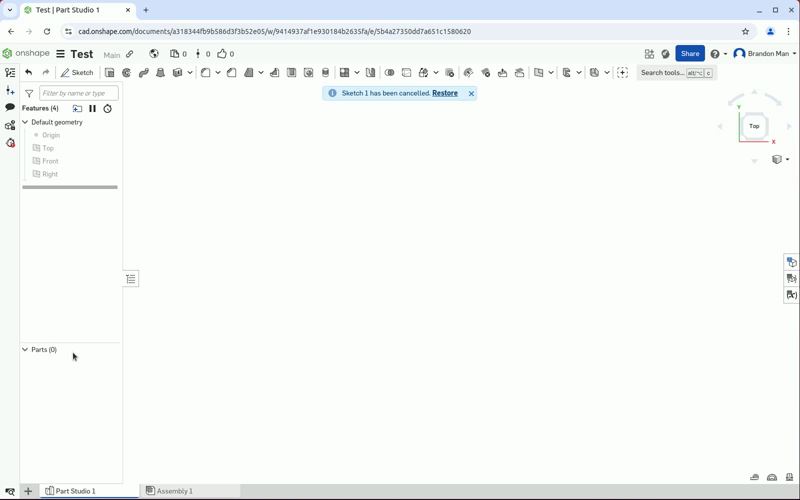
key_down(shift)
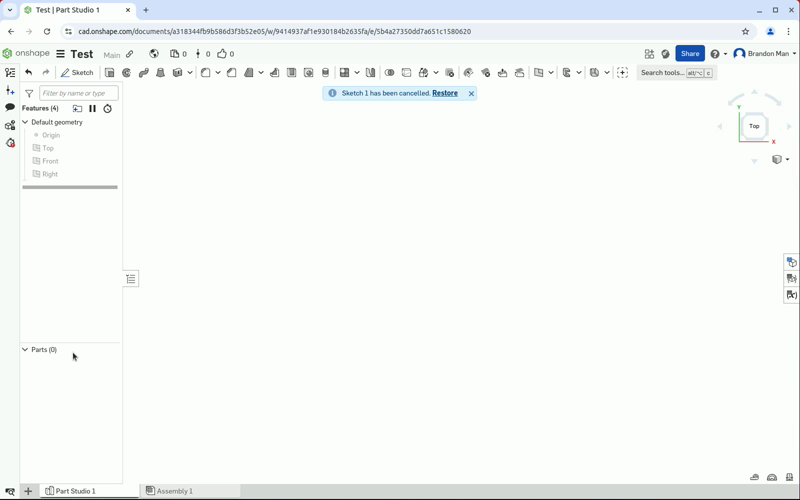
key(up)
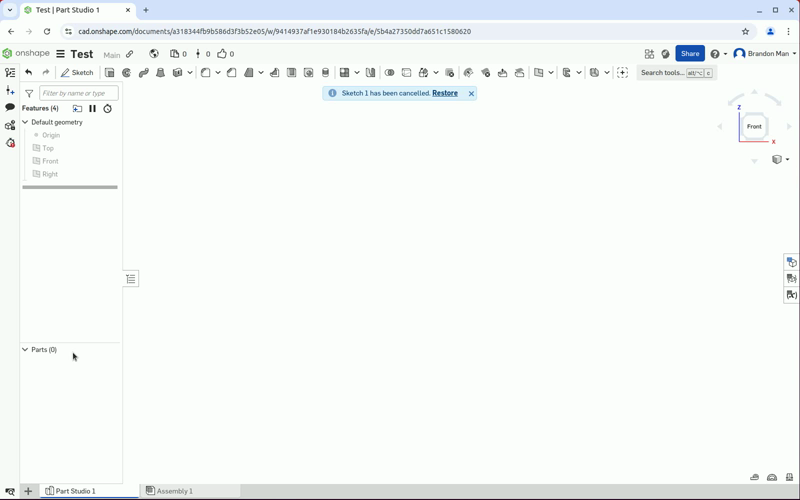
key_up(shift)
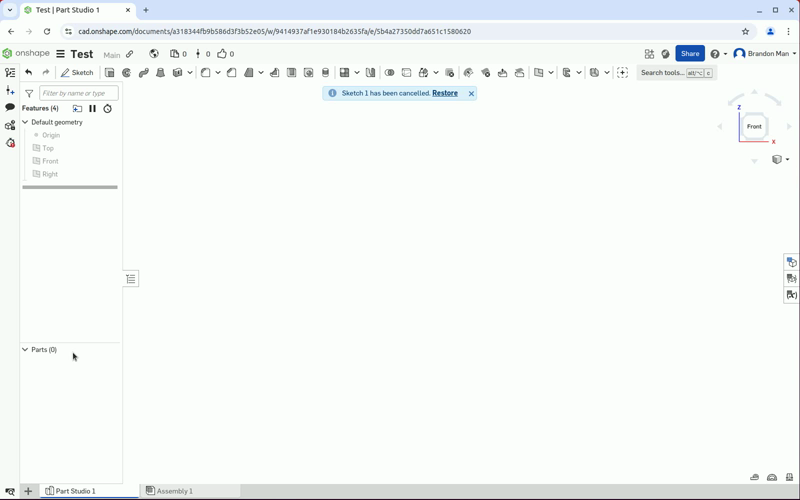
mouse_move(73, 352)
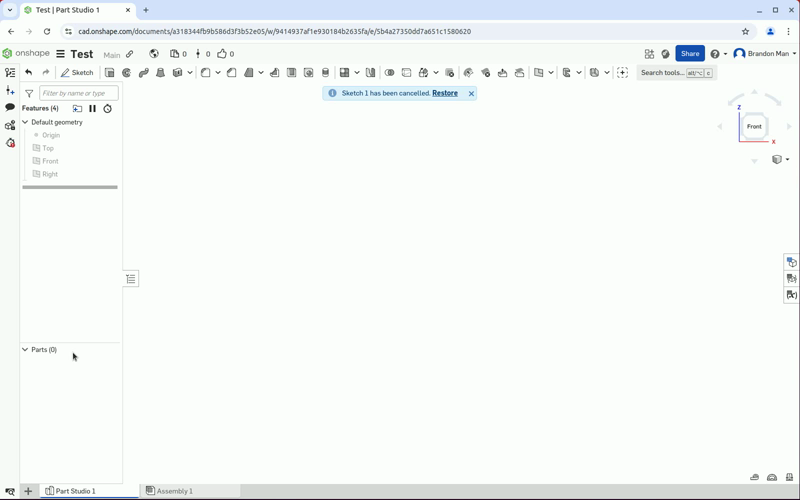
key(shift+y)
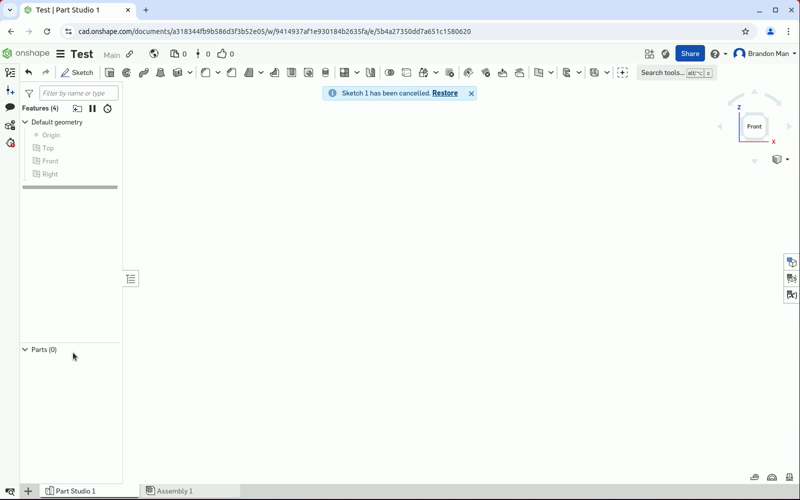
key(shift+s)
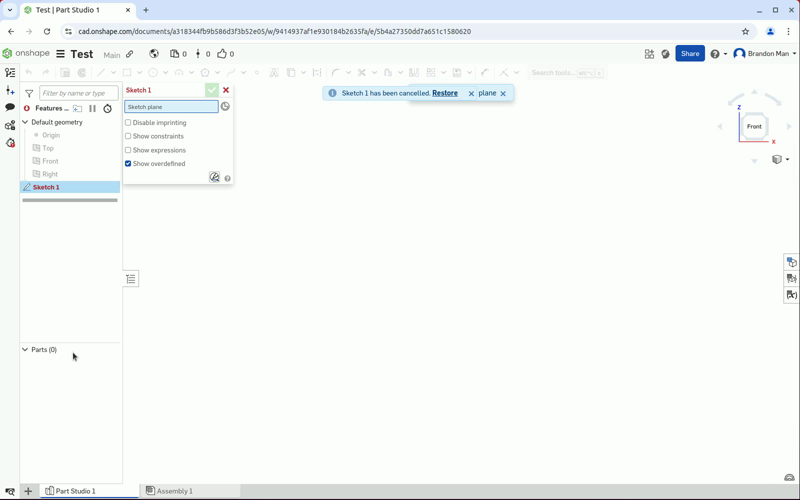
mouse_move(73, 163)
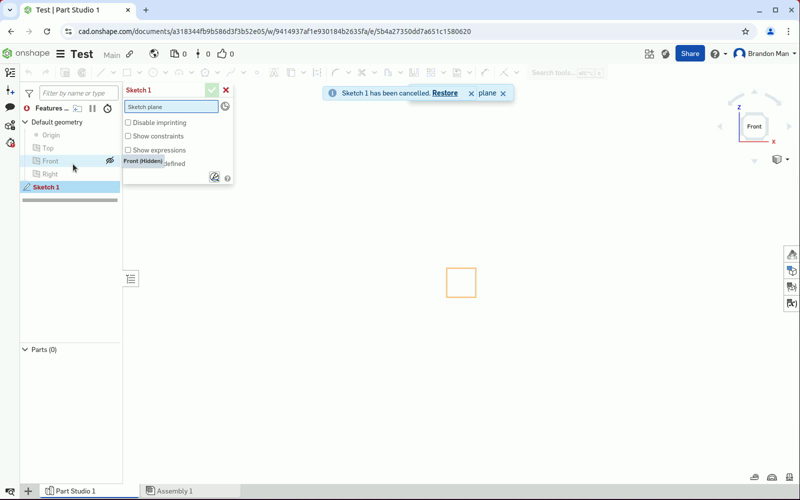
click(73, 163)
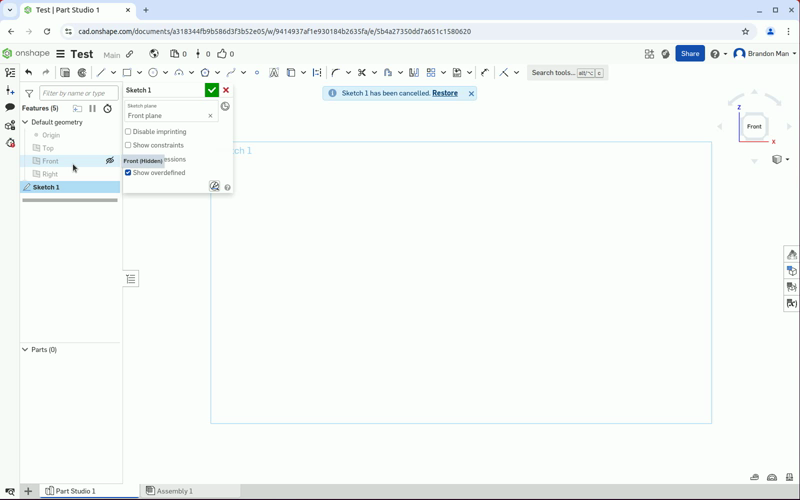
mouse_move(73, 352)
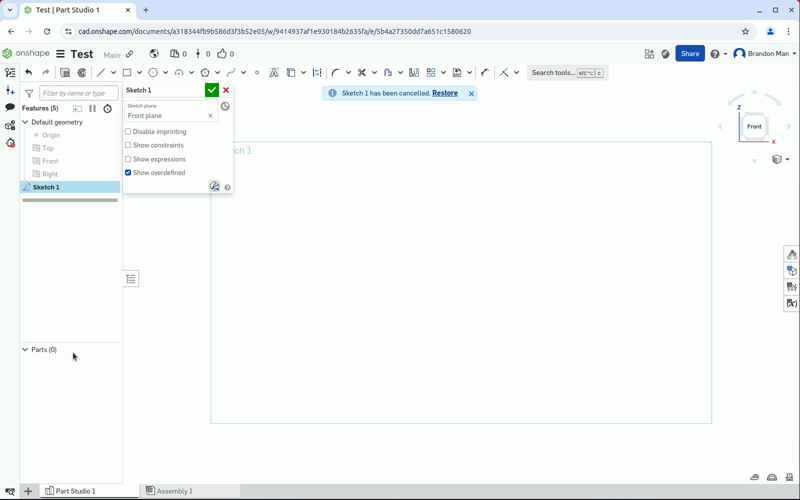
key(y)
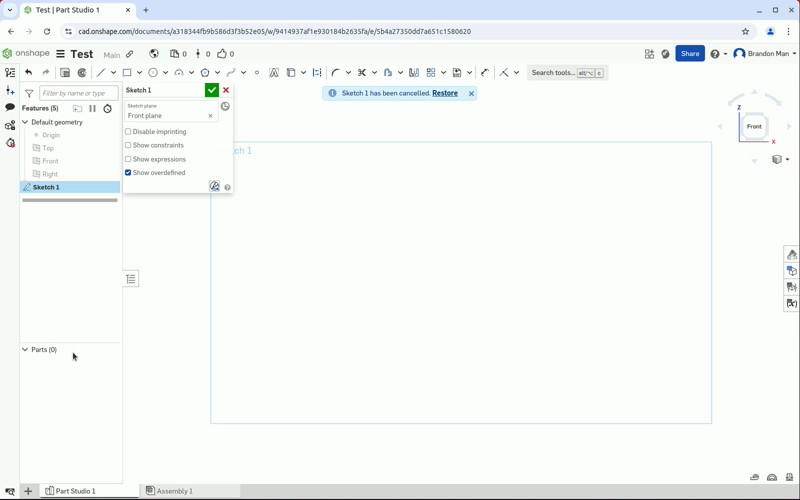
key(c)
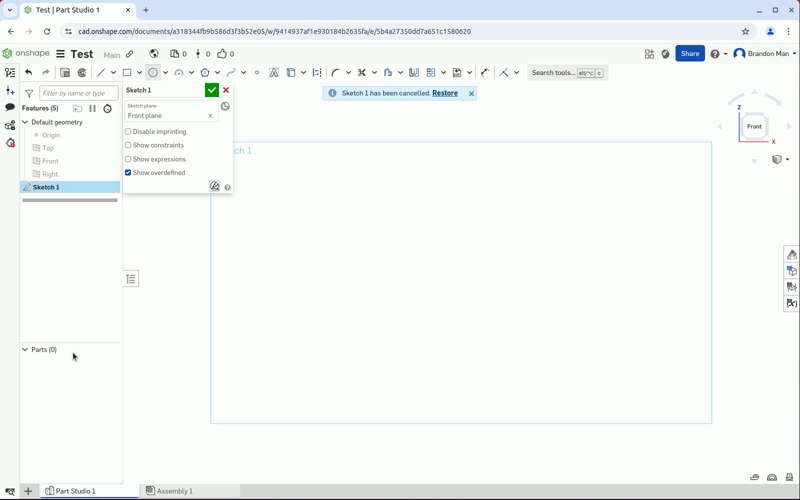
key_down(shift)
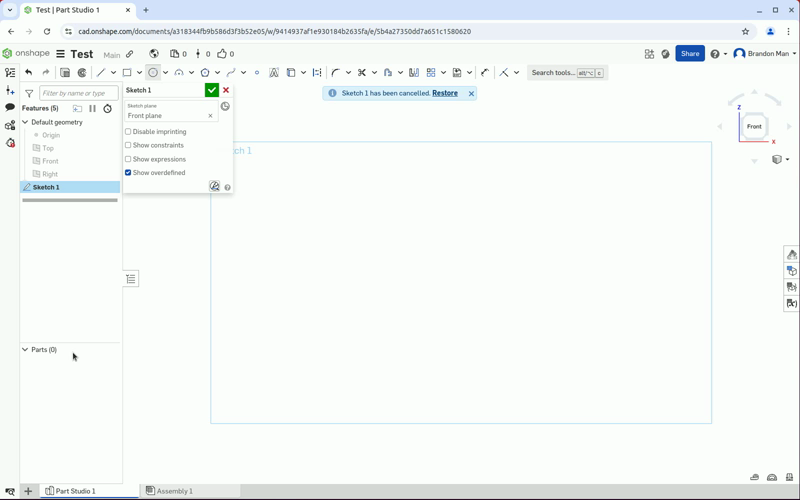
mouse_move(477, 273)
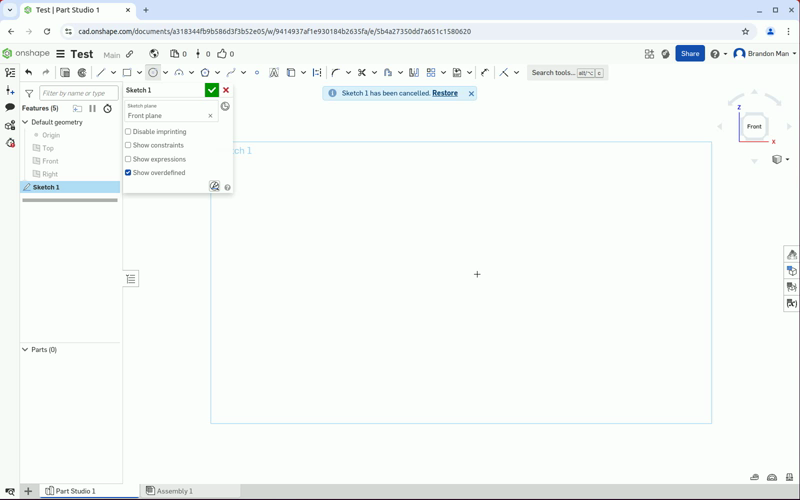
click(477, 273)
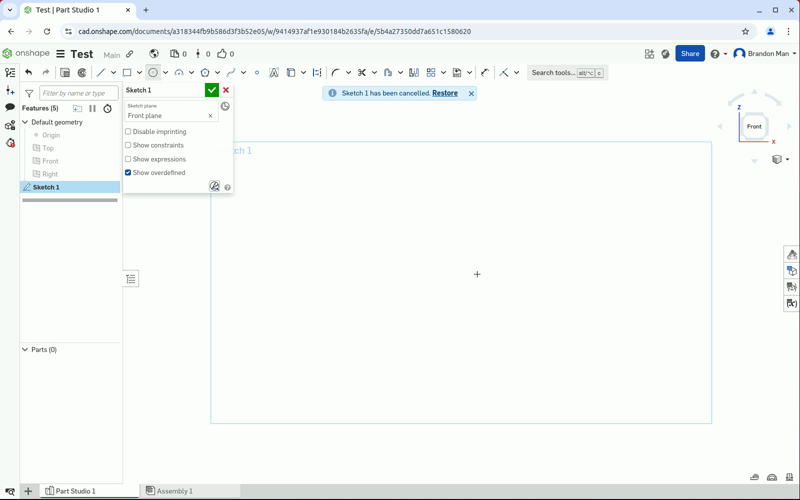
key_up(shift)
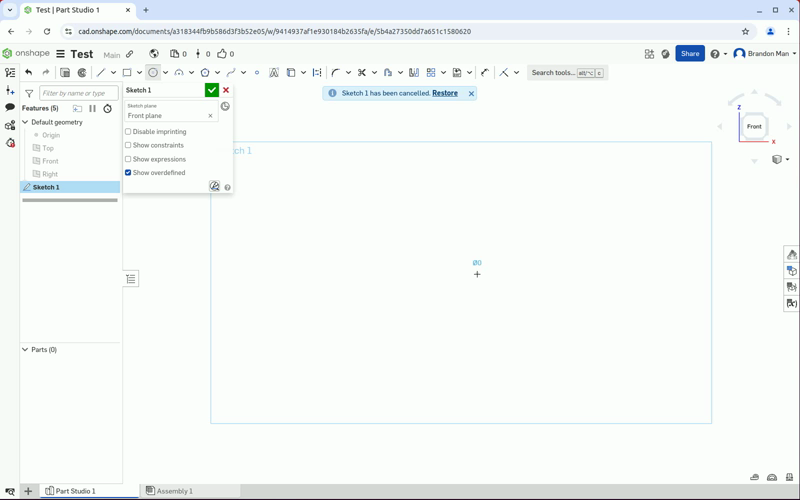
mouse_move(495, 273)
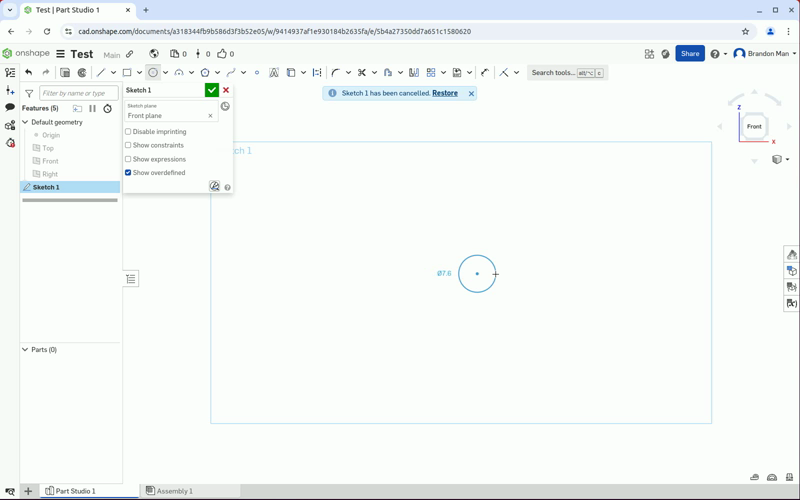
click(495, 273)
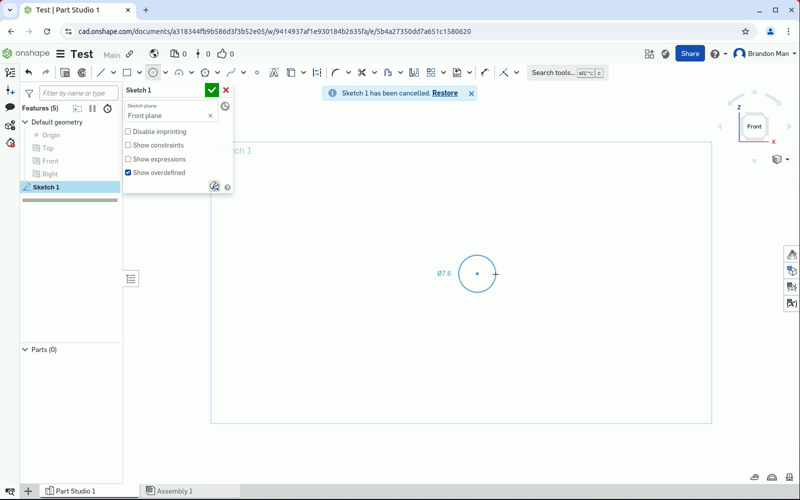
key(esc)
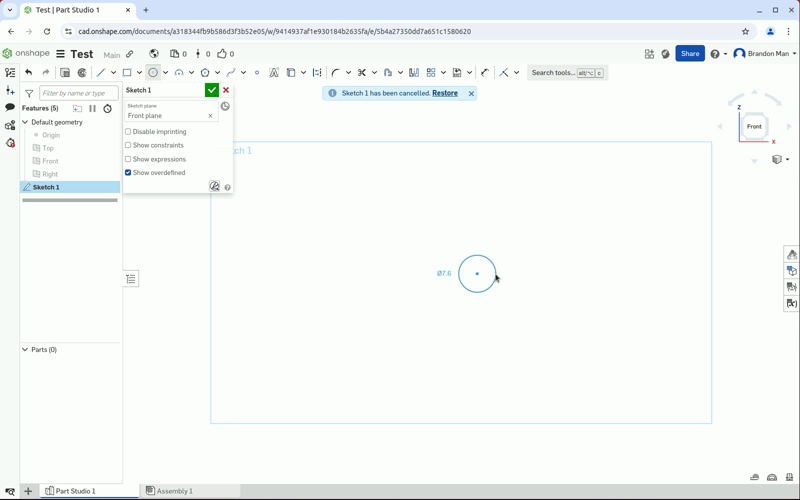
mouse_move(478, 287)
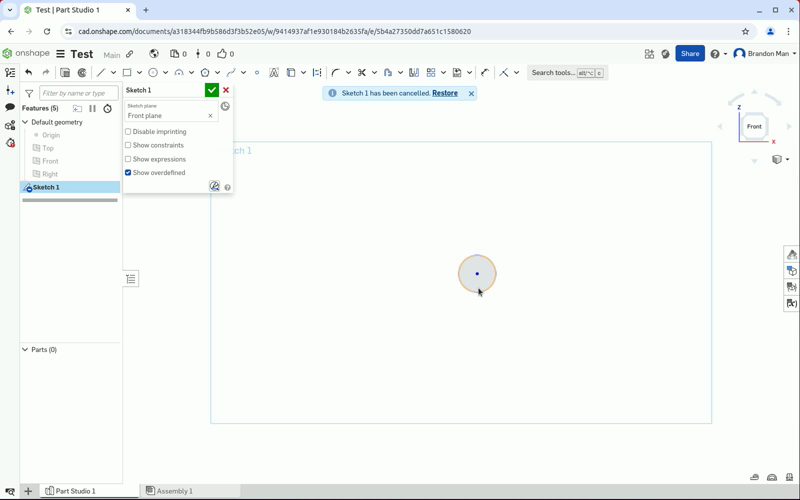
scroll(6)
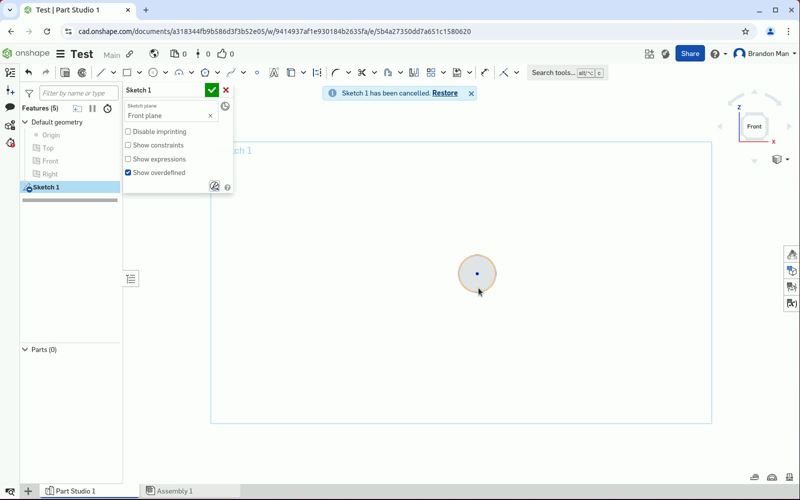
scroll(6)
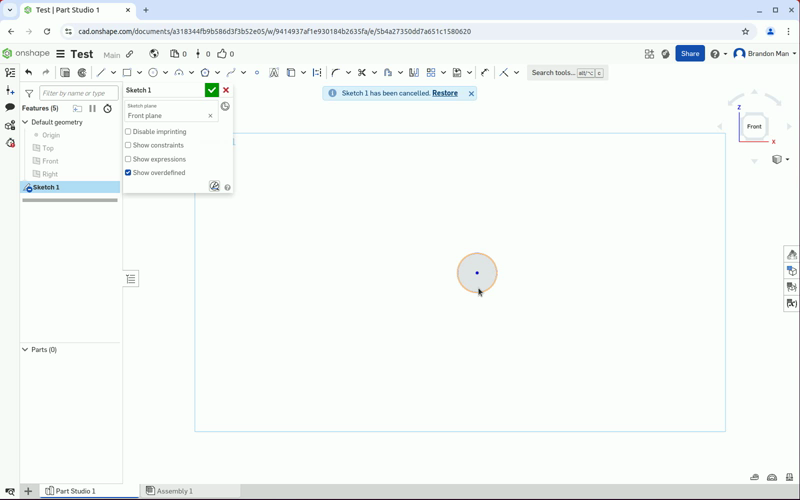
scroll(6)
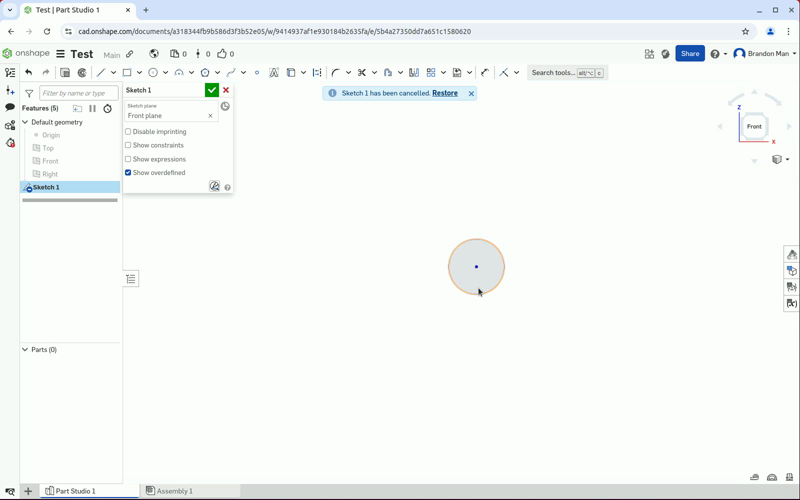
scroll(6)
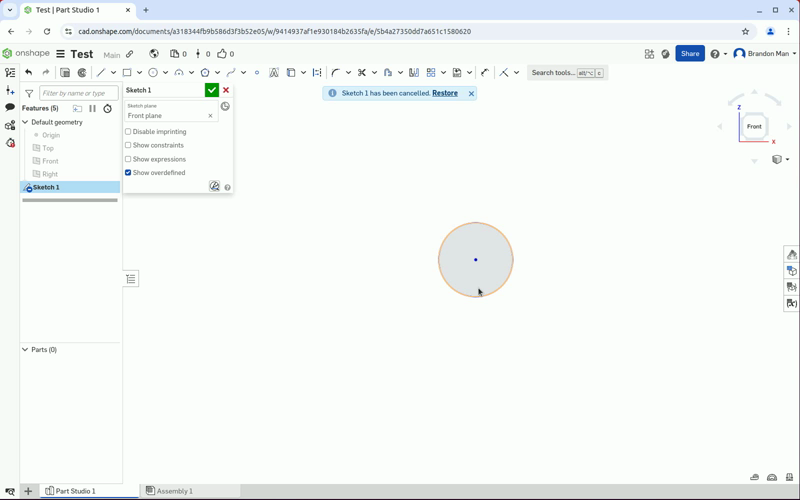
scroll(6)
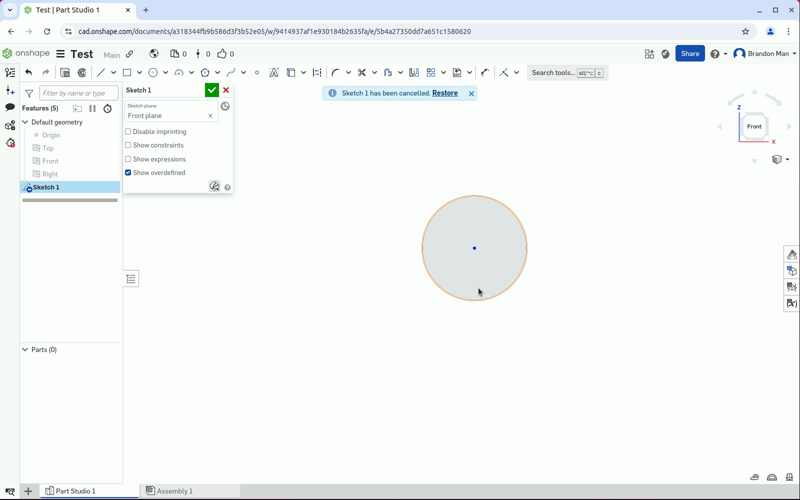
scroll(6)
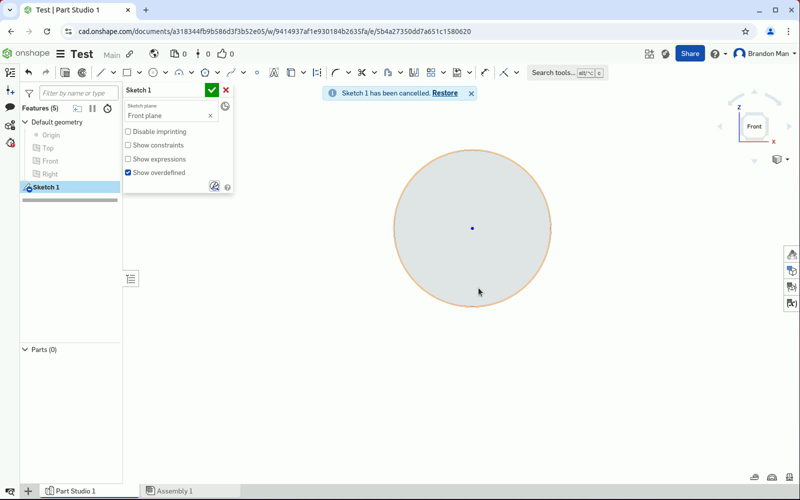
scroll(6)
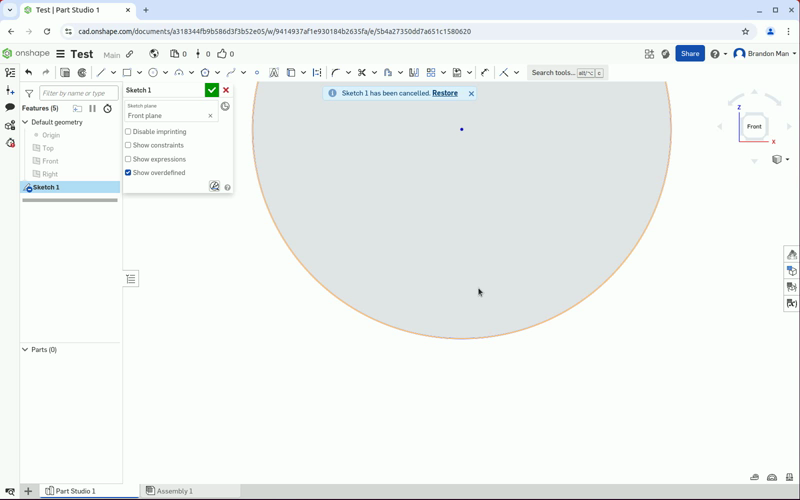
click(478, 287)
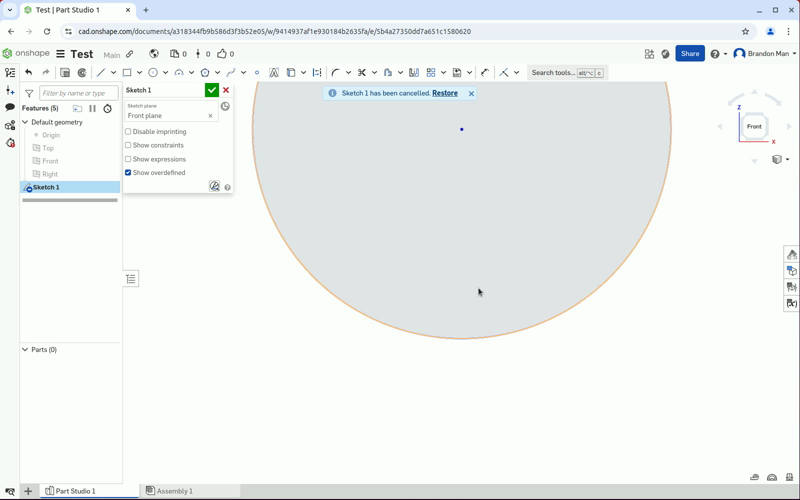
scroll(-6)
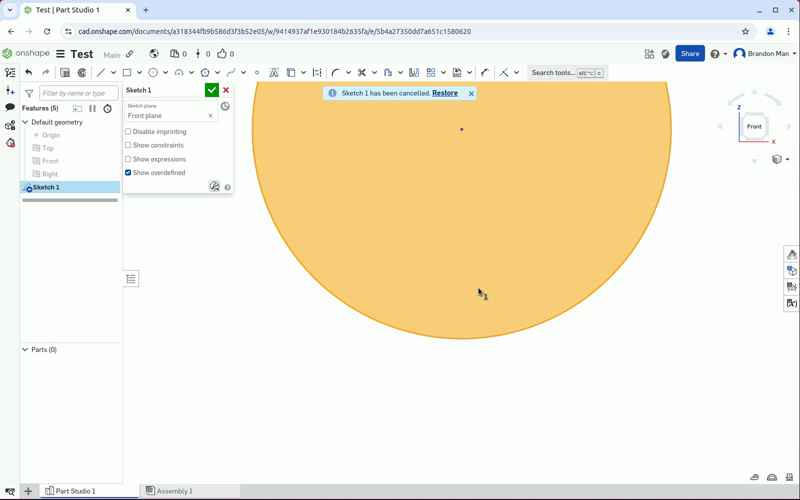
scroll(-6)
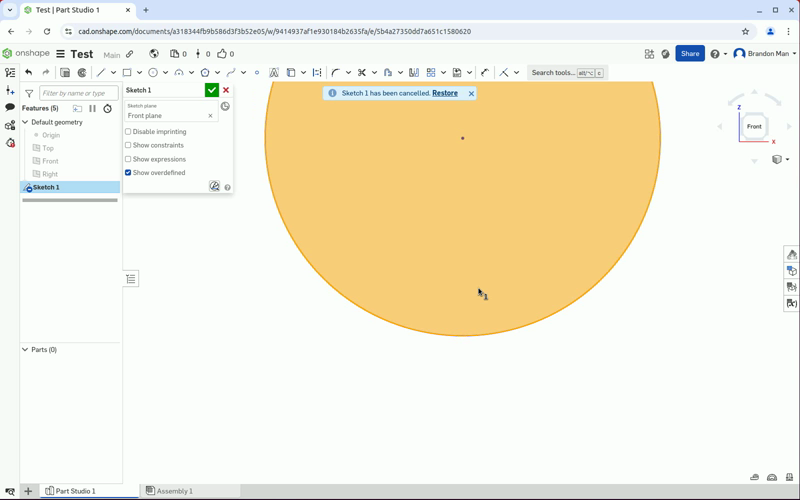
scroll(-6)
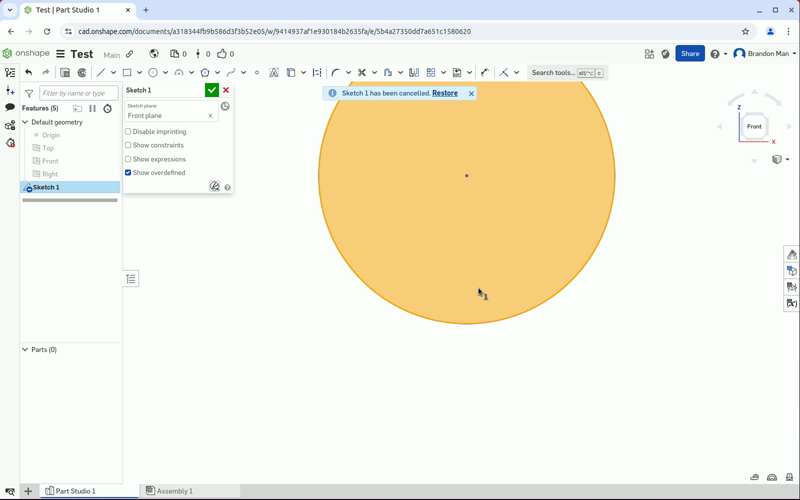
scroll(-6)
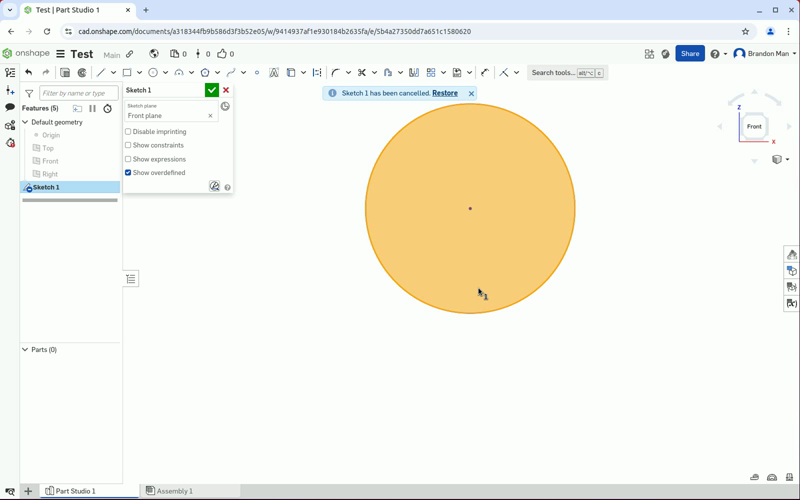
scroll(-6)
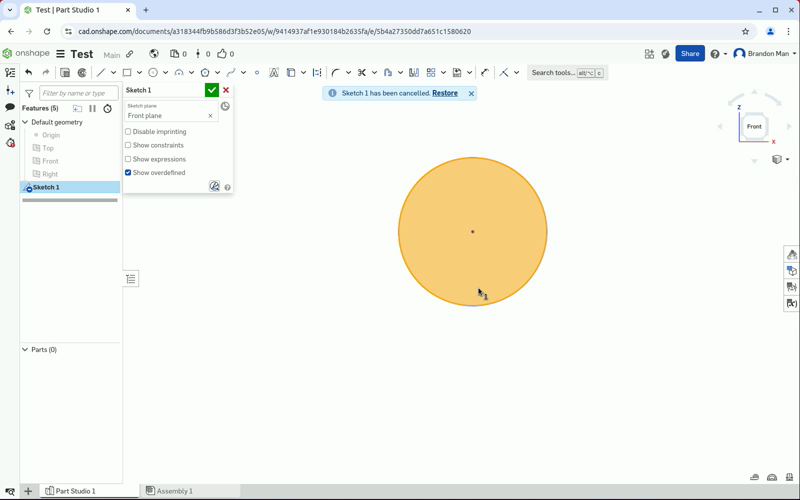
scroll(-6)
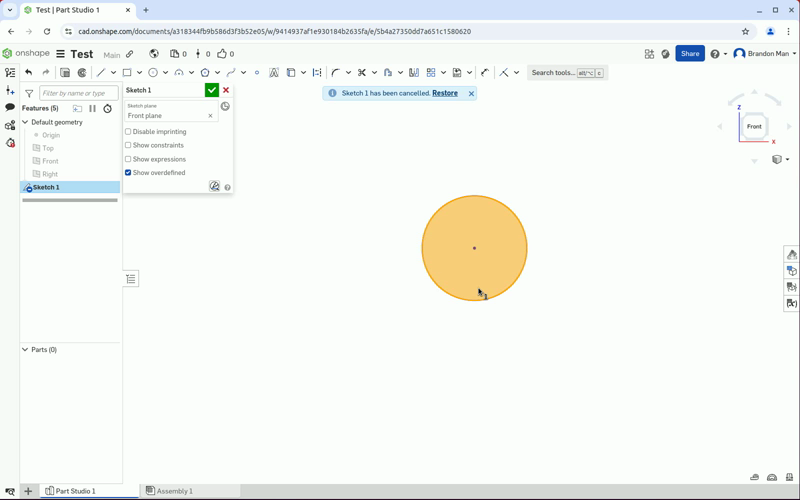
scroll(-6)
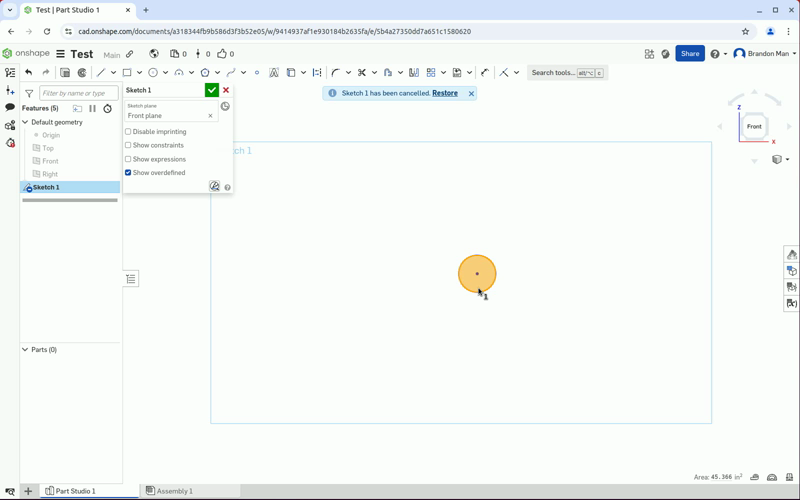
mouse_move(73, 352)
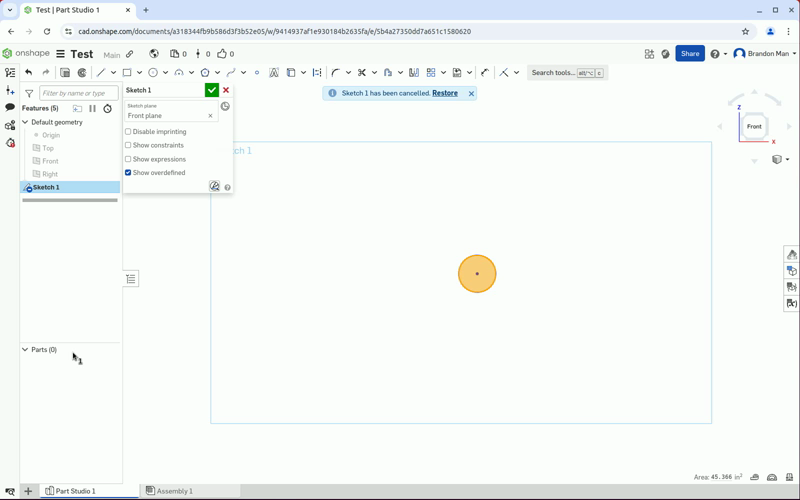
key(shift+y)
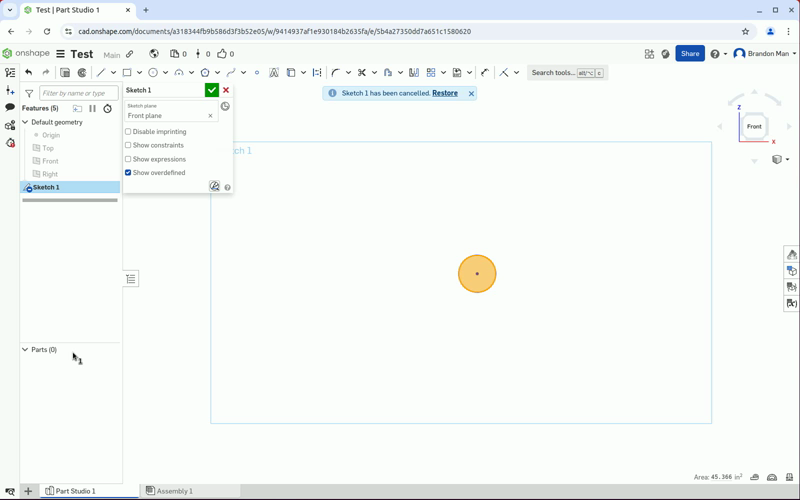
key(shift+e)
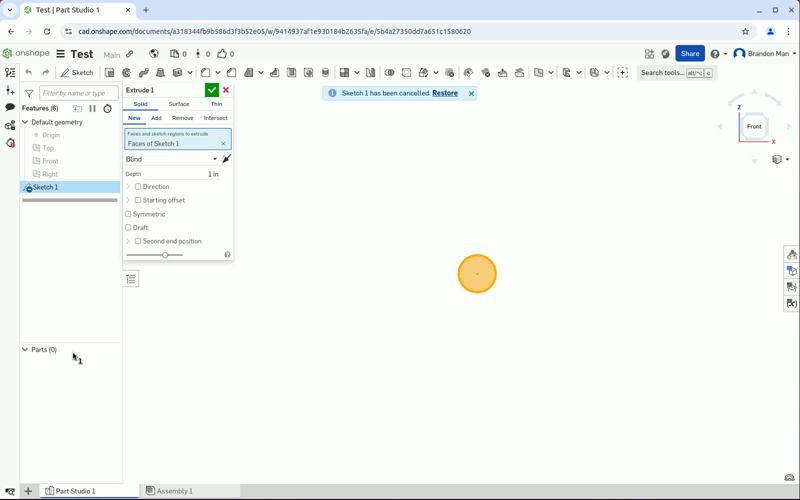
mouse_move(143, 106)
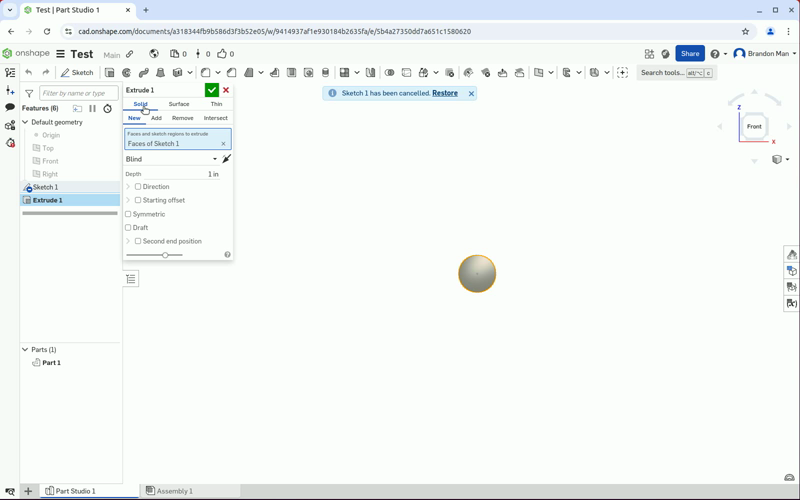
click(143, 106)
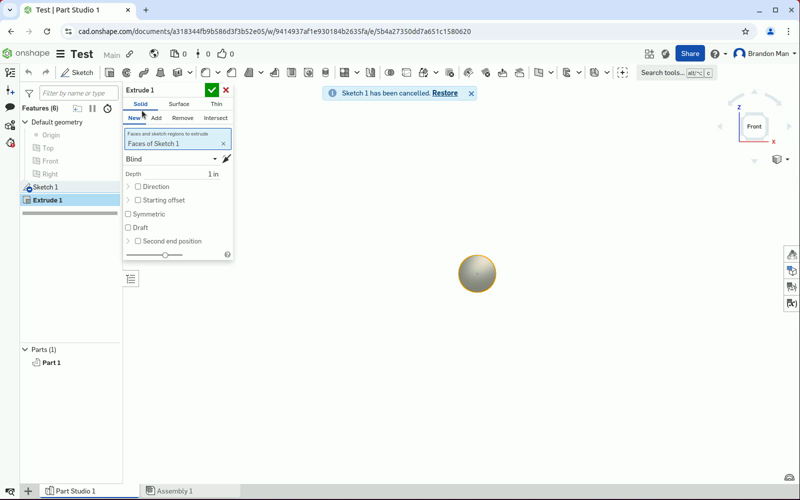
mouse_move(137, 120)
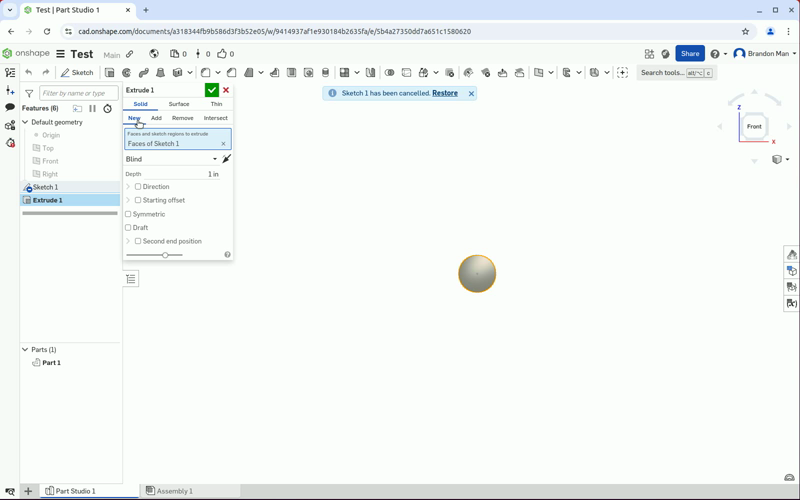
click(137, 120)
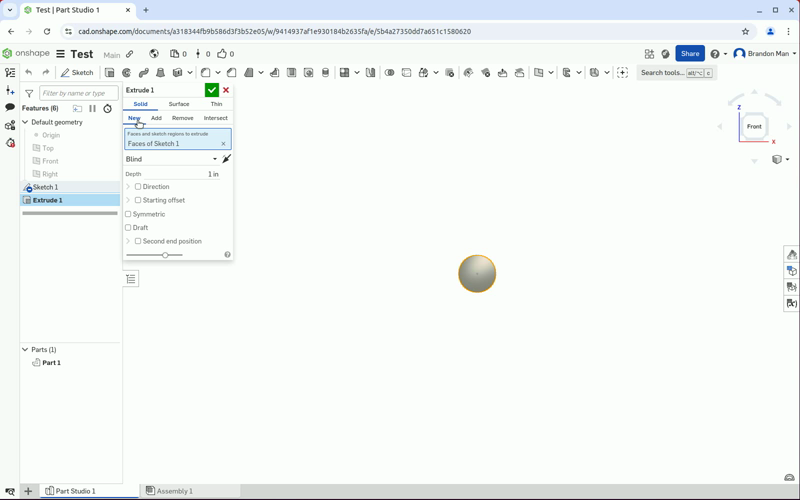
key(tab, 4)
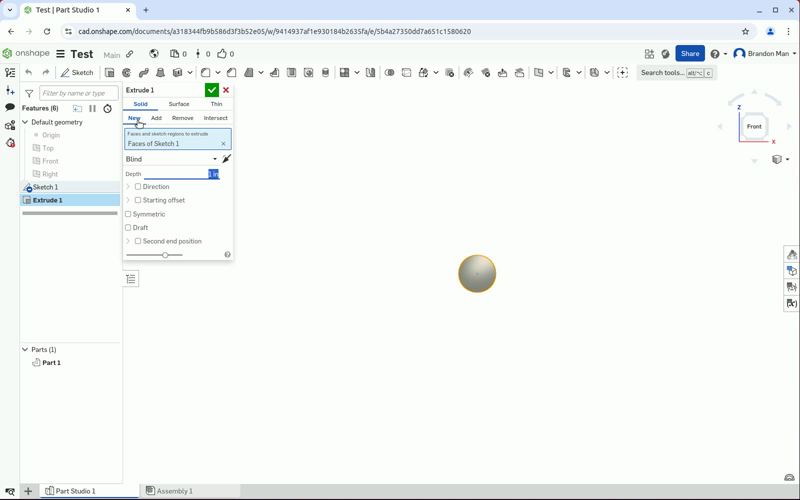
text(23.108)
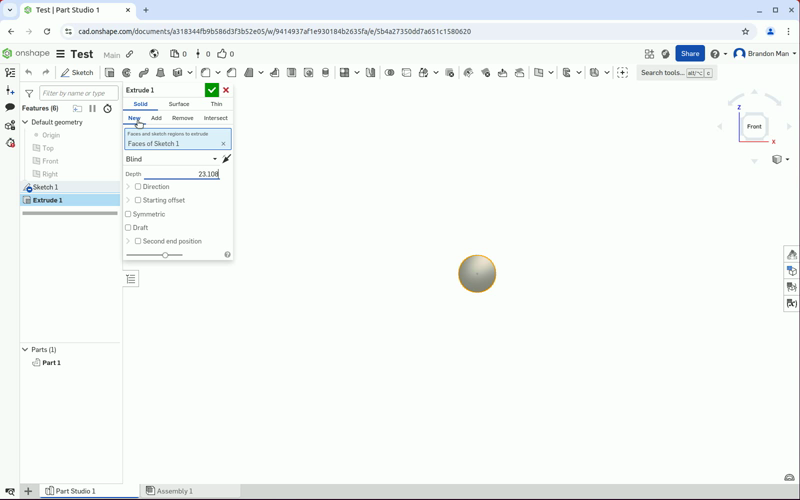
key(enter)
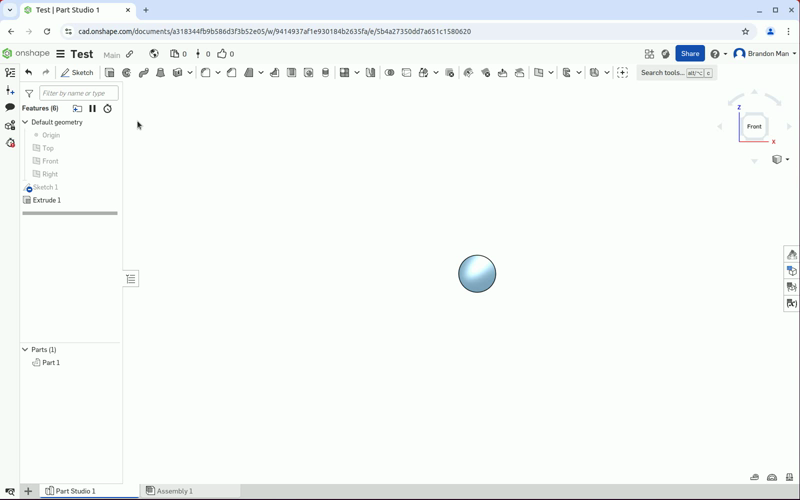
key(shift+h)
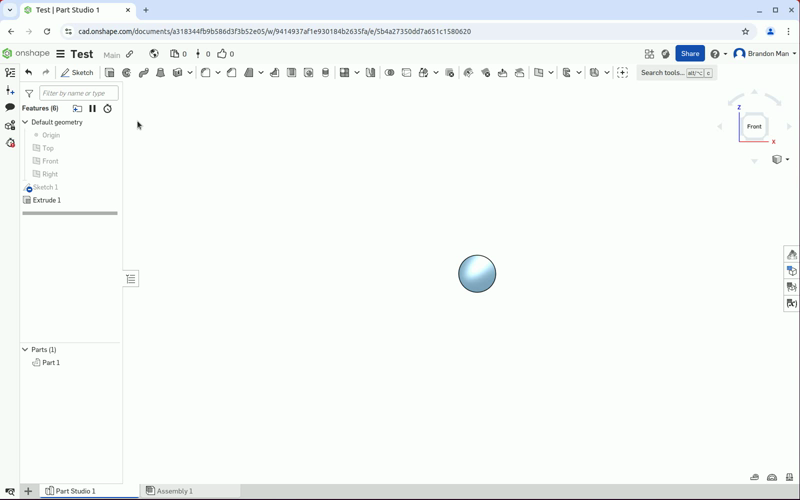
key(shift+h)
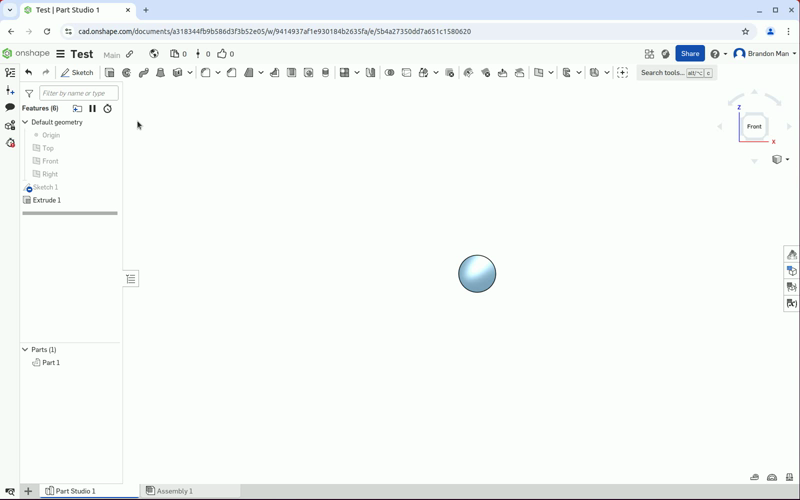
mouse_move(73, 189)
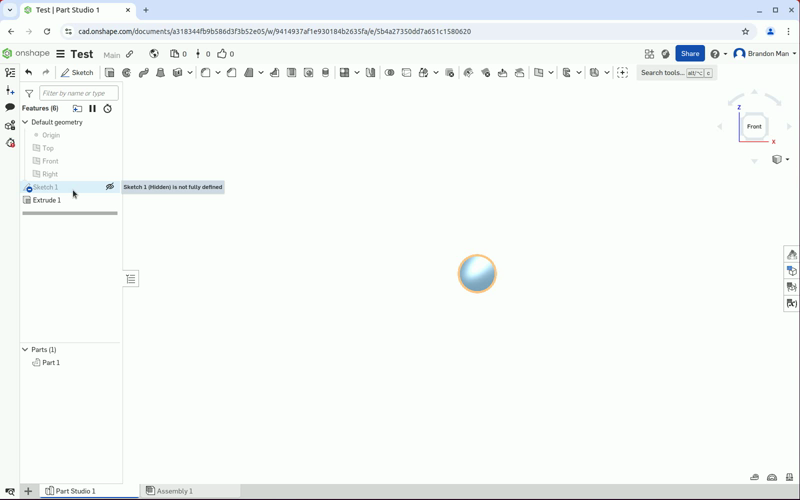
click(73, 189)
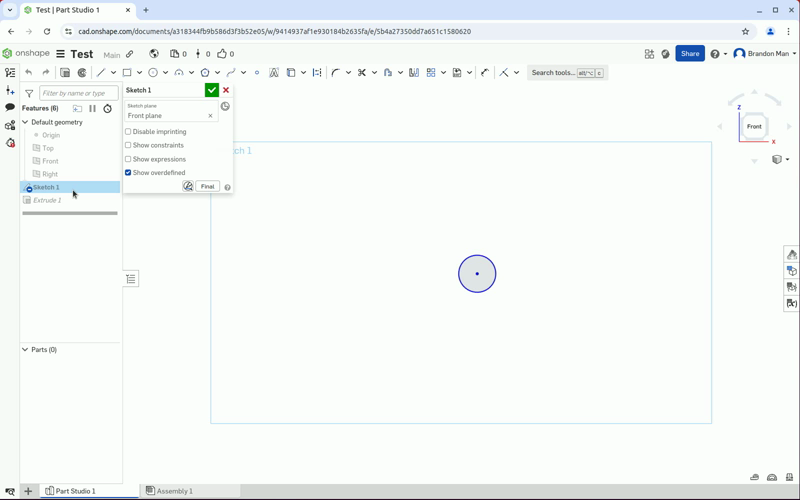
mouse_move(229, 92)
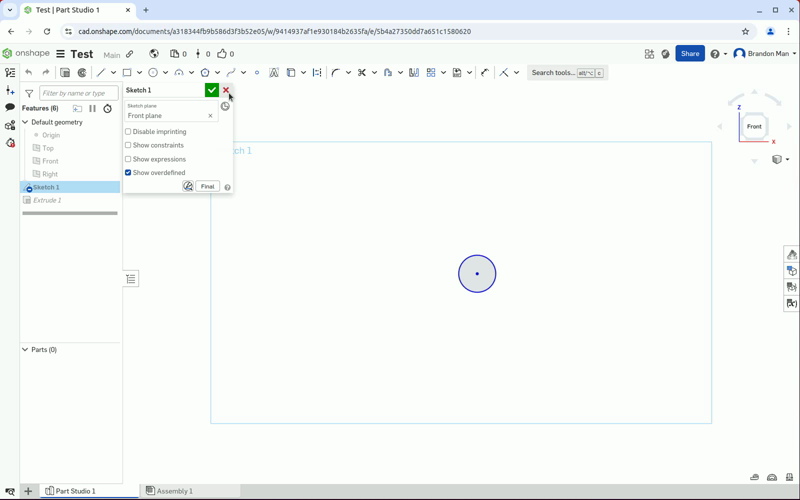
click(229, 92)
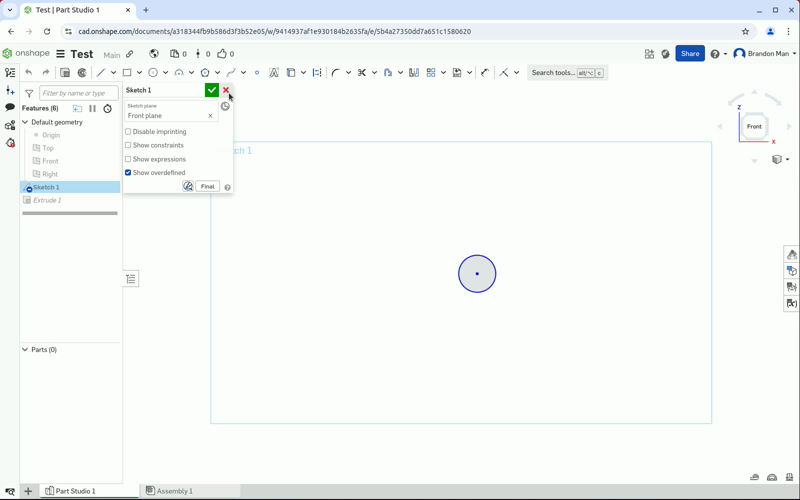
key(shift+s)
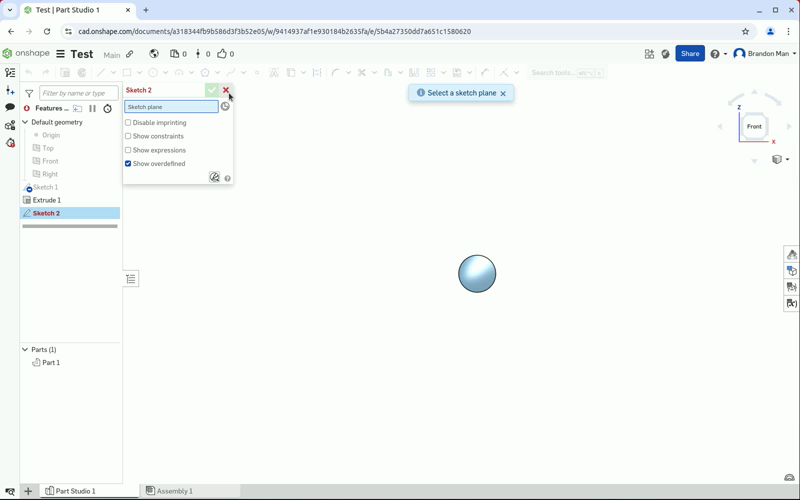
mouse_move(73, 163)
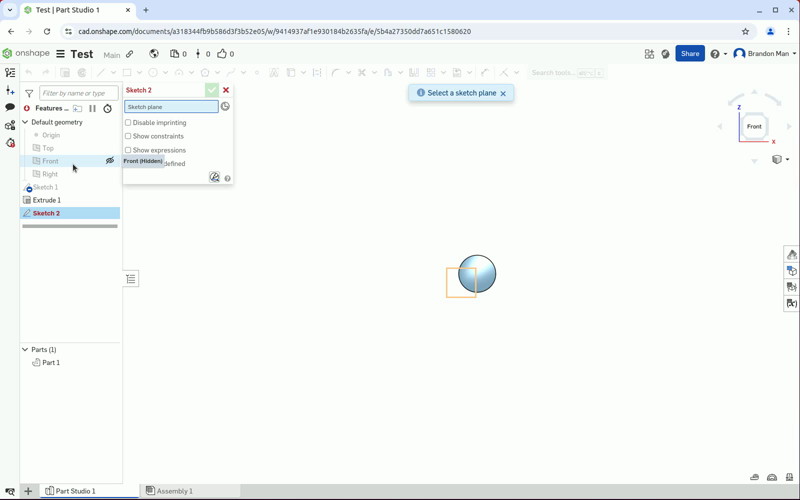
click(73, 163)
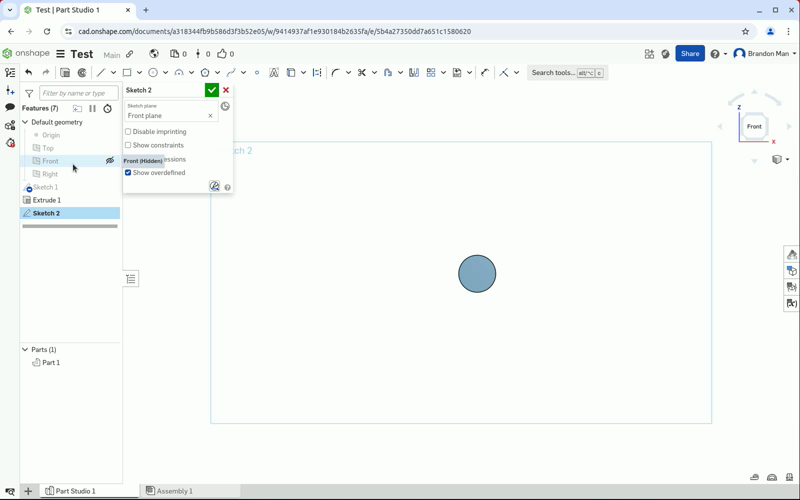
mouse_move(73, 352)
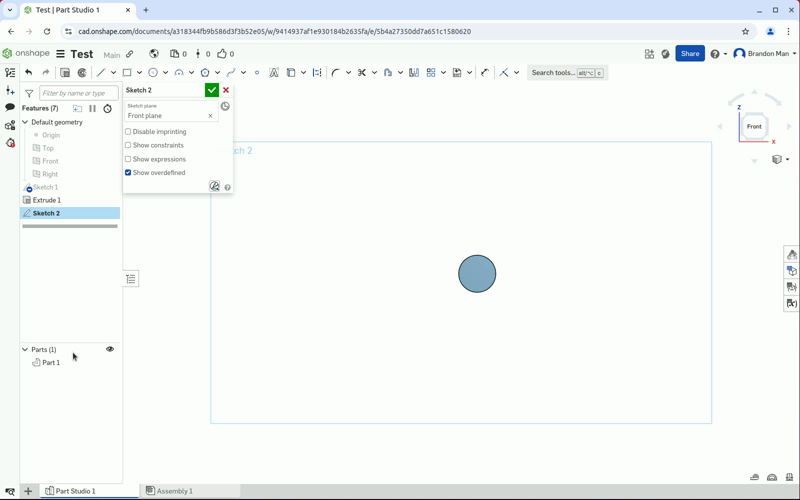
key(y)
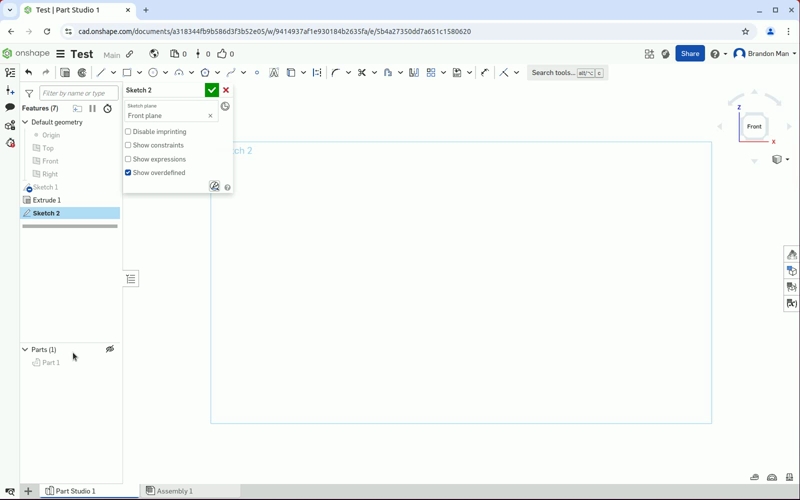
key(c)
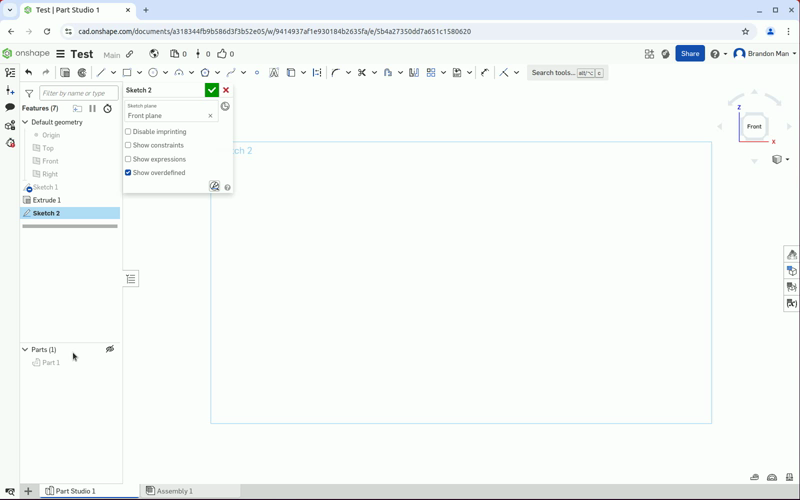
key_down(shift)
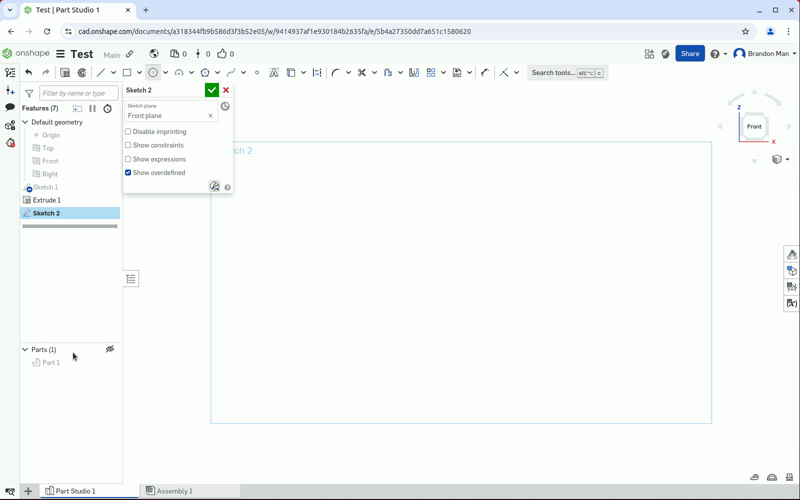
mouse_move(424, 298)
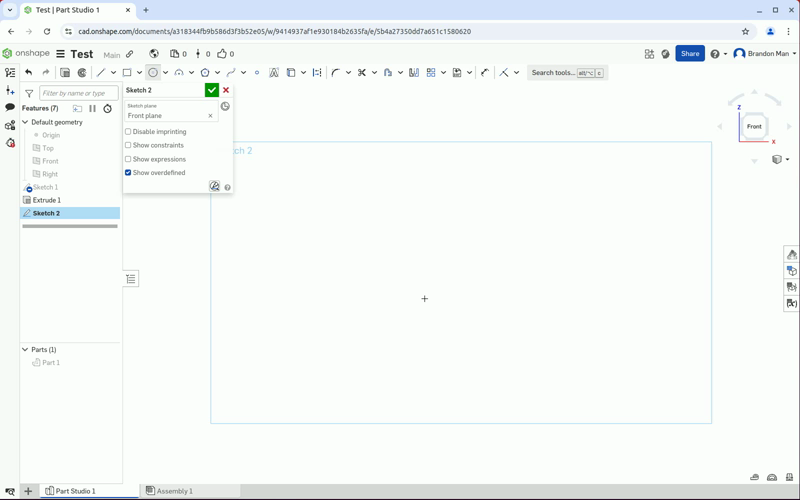
click(424, 298)
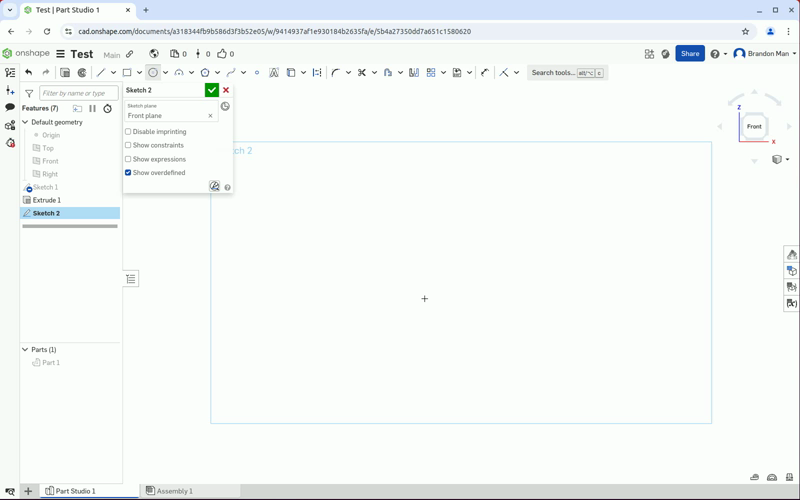
key_up(shift)
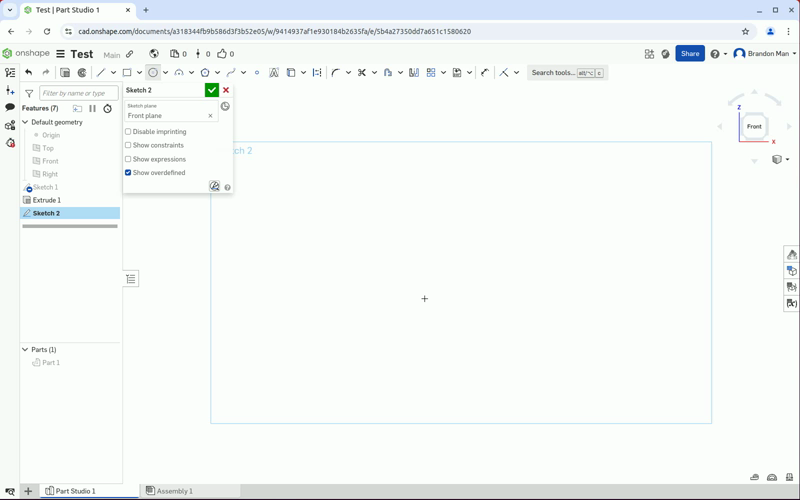
mouse_move(443, 298)
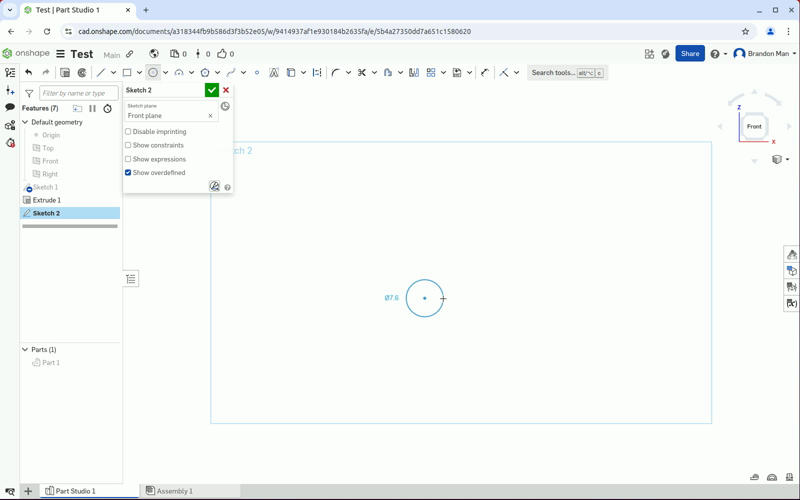
click(443, 298)
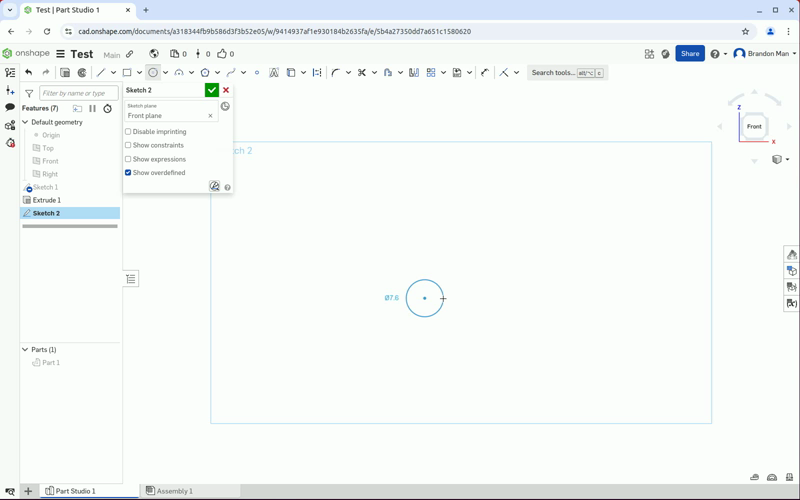
key(esc)
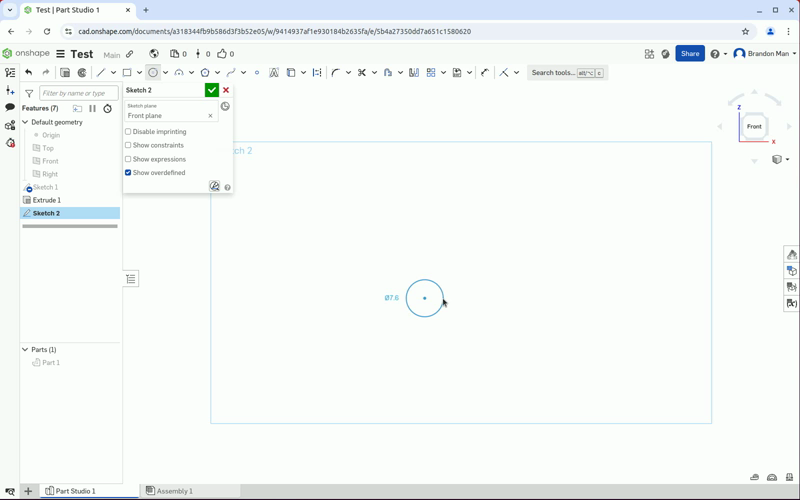
mouse_move(425, 312)
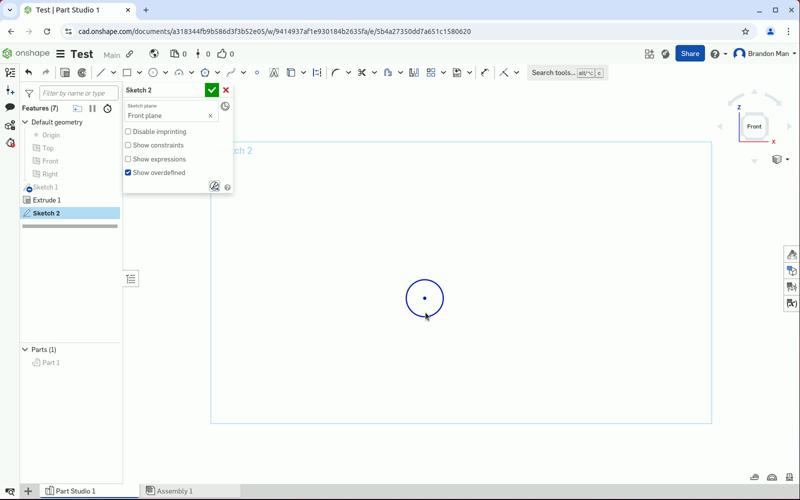
scroll(6)
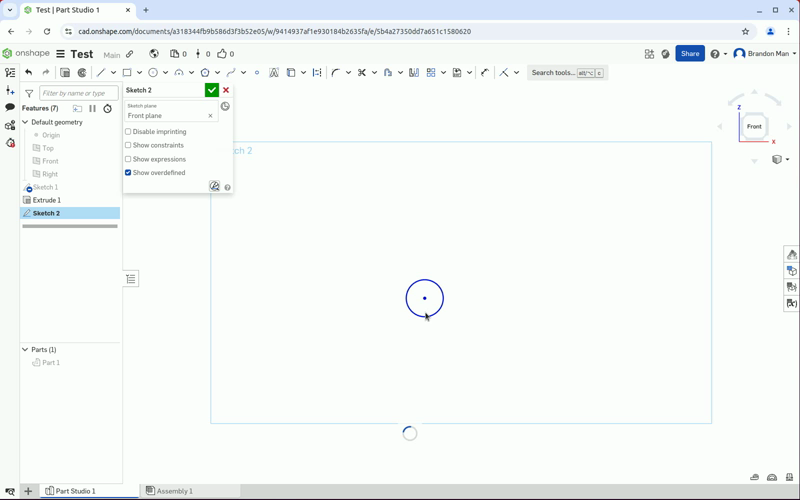
scroll(6)
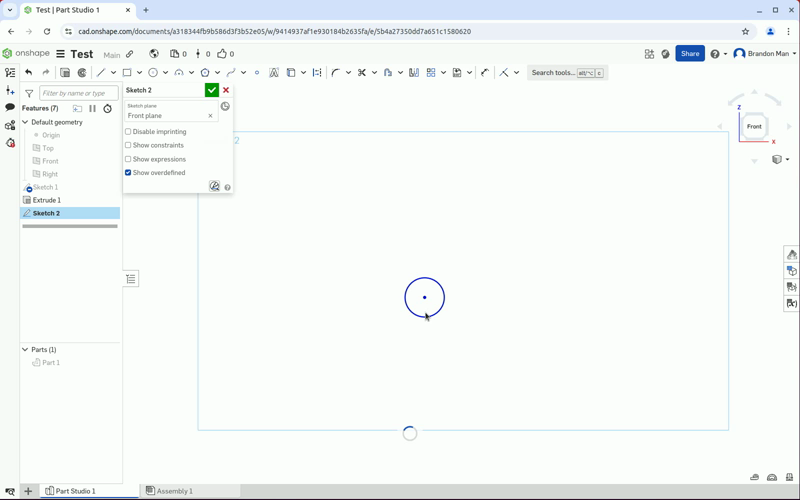
scroll(6)
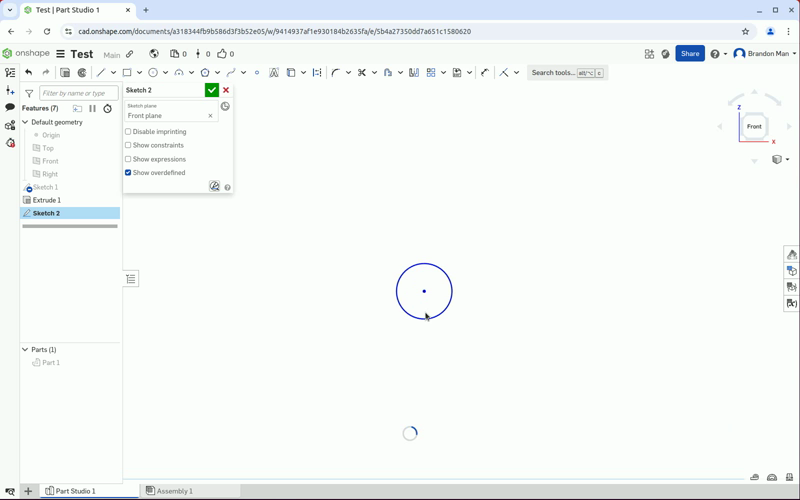
scroll(6)
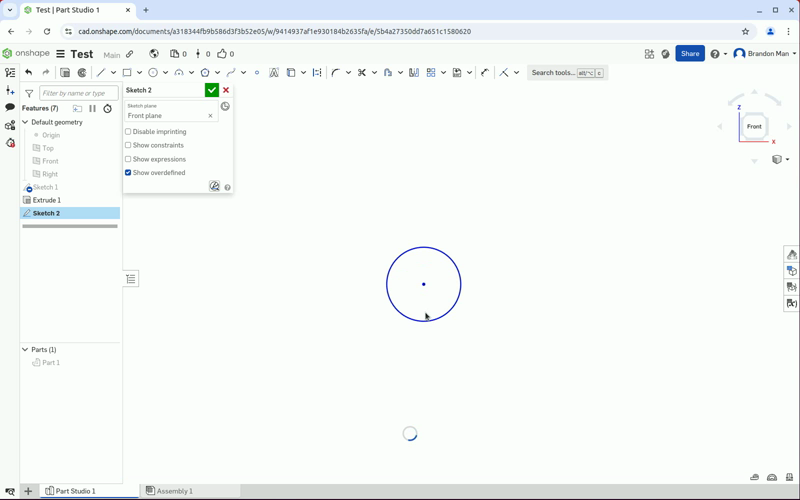
scroll(6)
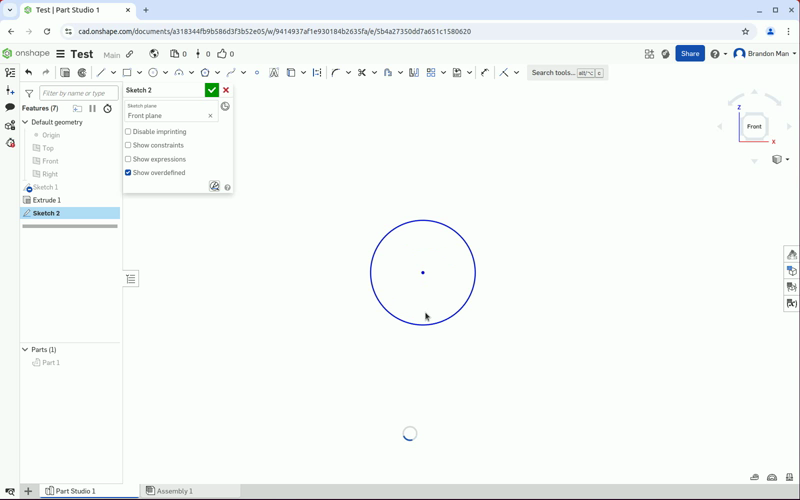
scroll(6)
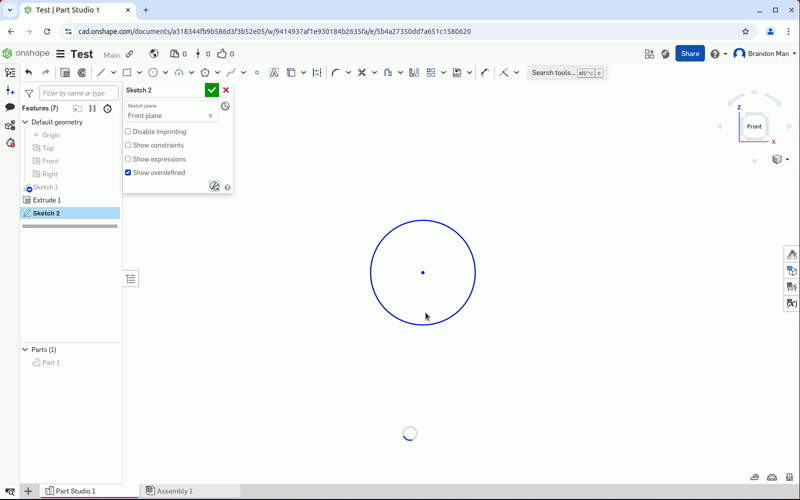
scroll(6)
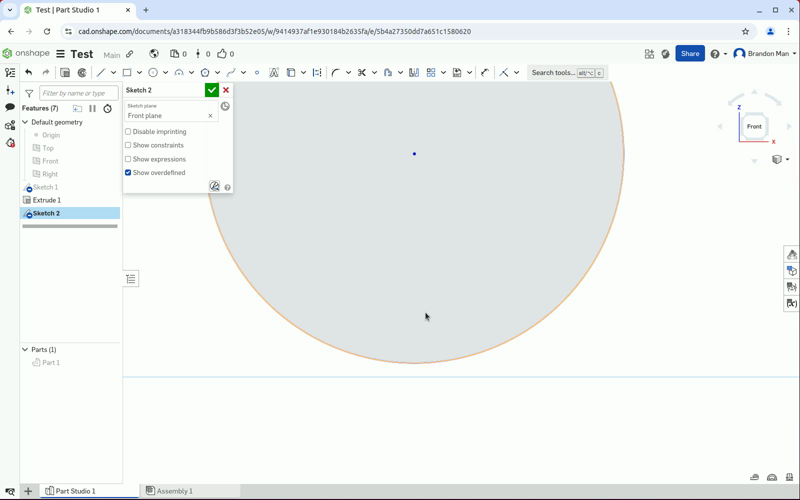
click(425, 312)
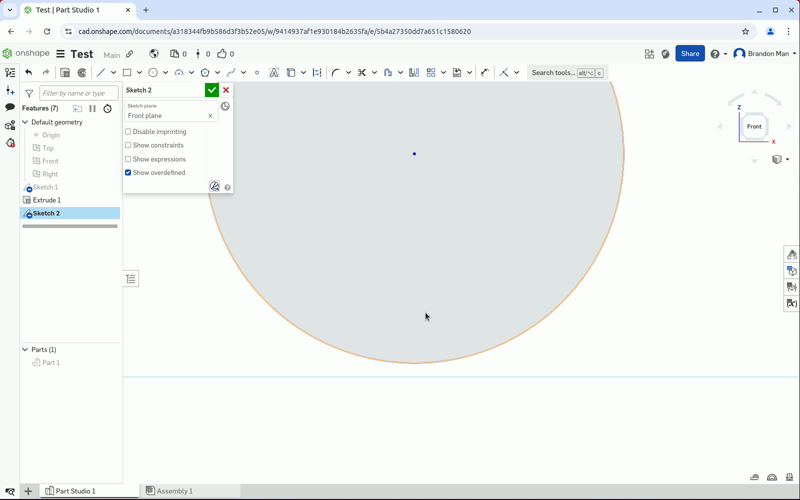
scroll(-6)
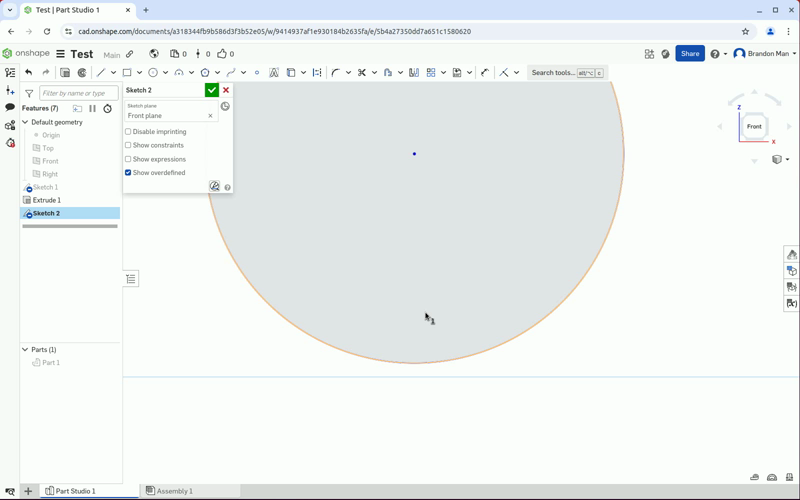
scroll(-6)
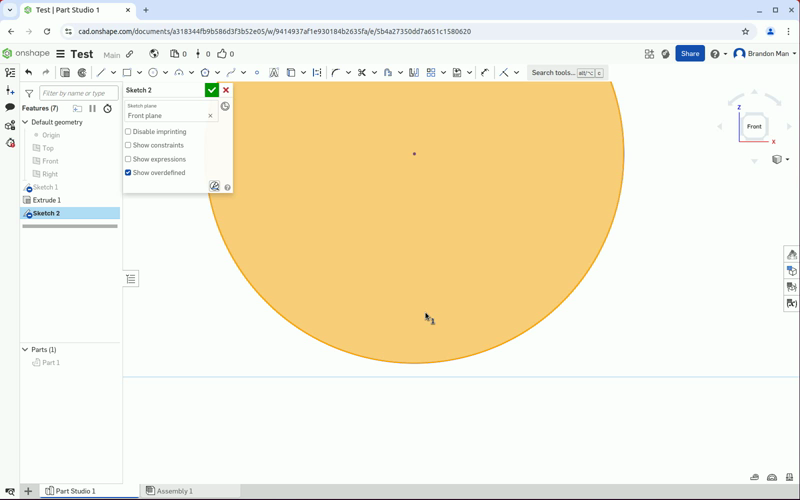
scroll(-6)
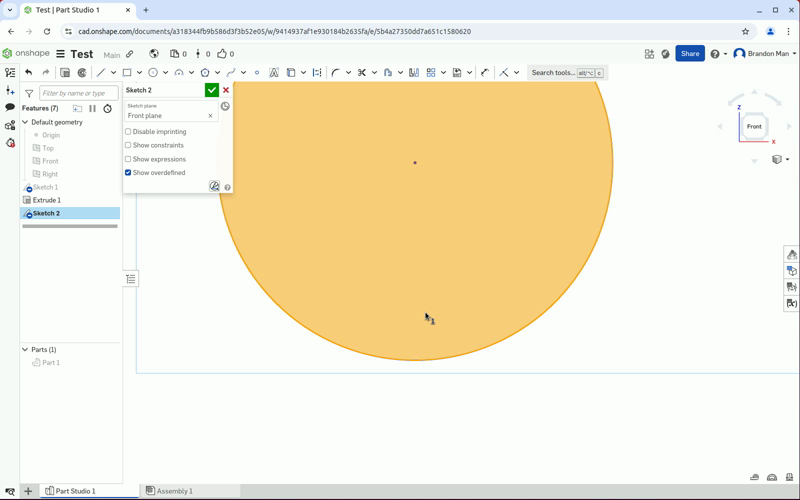
scroll(-6)
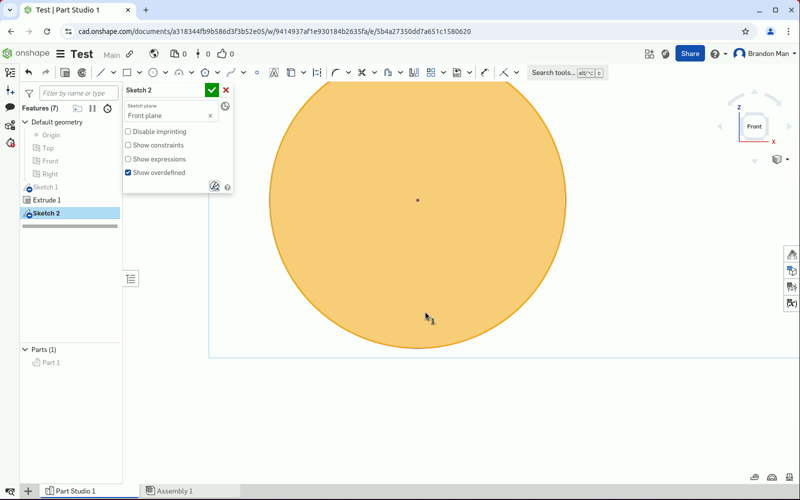
scroll(-6)
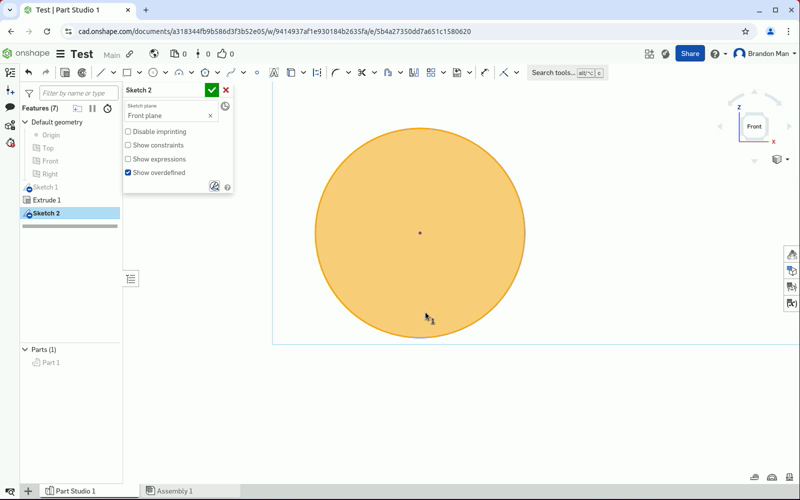
scroll(-6)
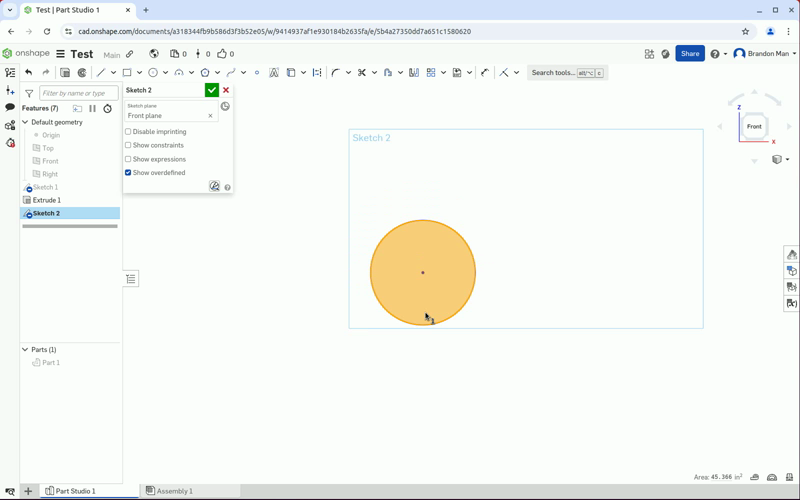
scroll(-6)
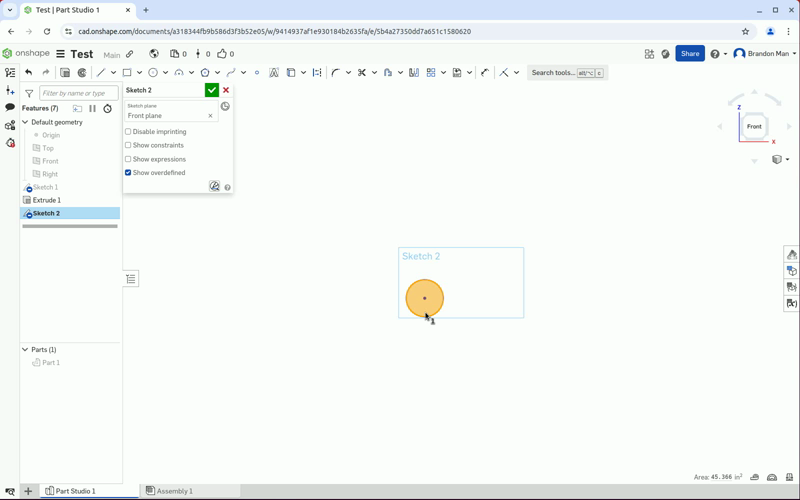
mouse_move(73, 352)
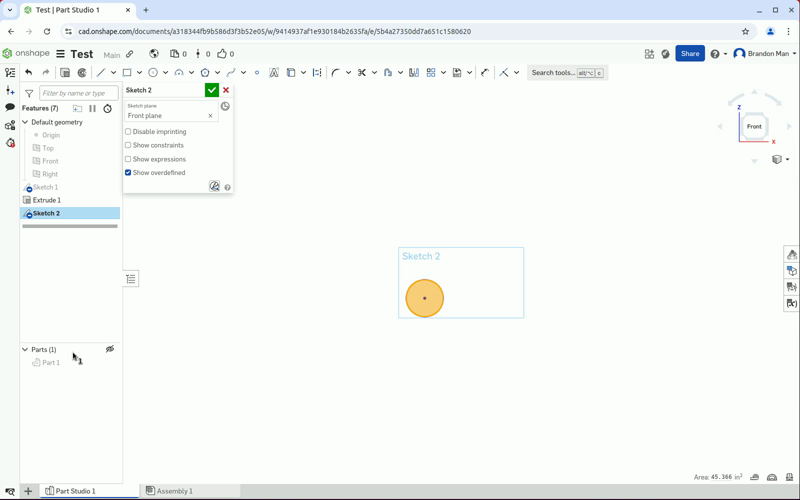
key(shift+y)
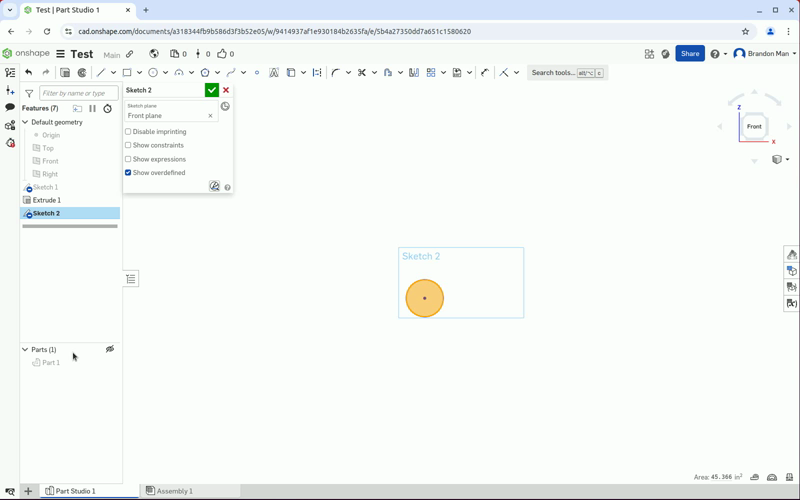
key(shift+e)
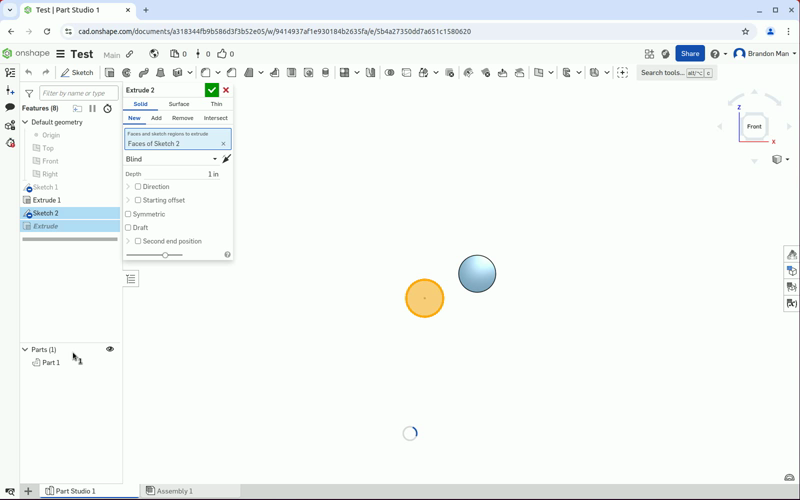
mouse_move(143, 106)
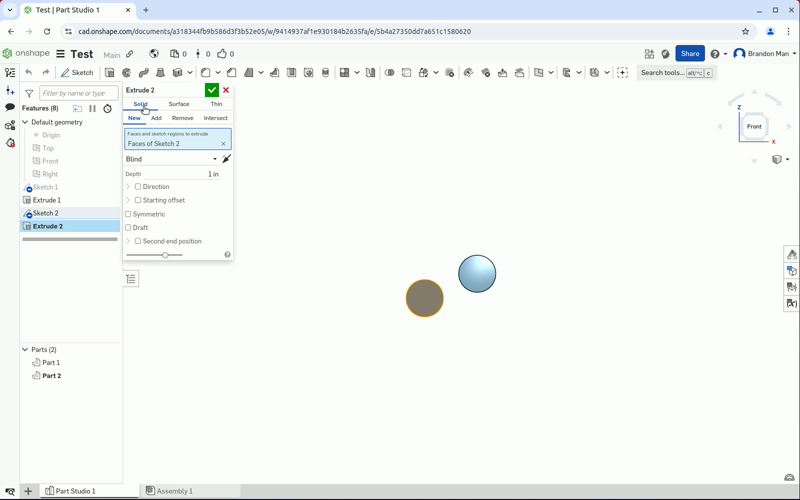
click(143, 106)
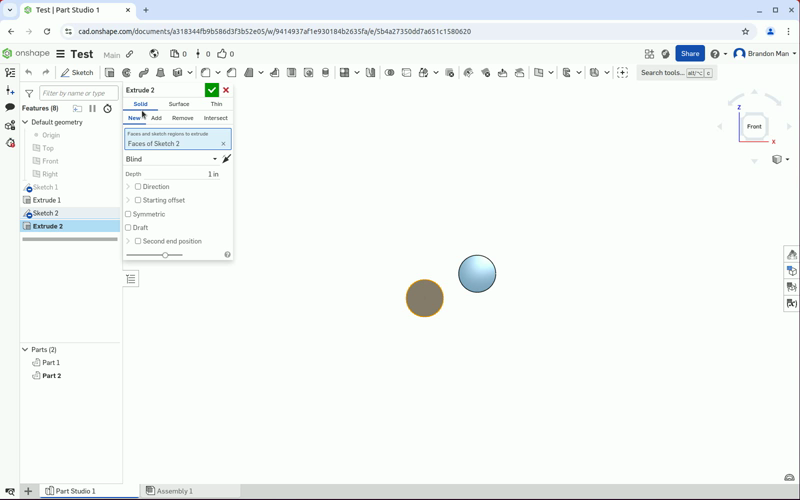
mouse_move(137, 120)
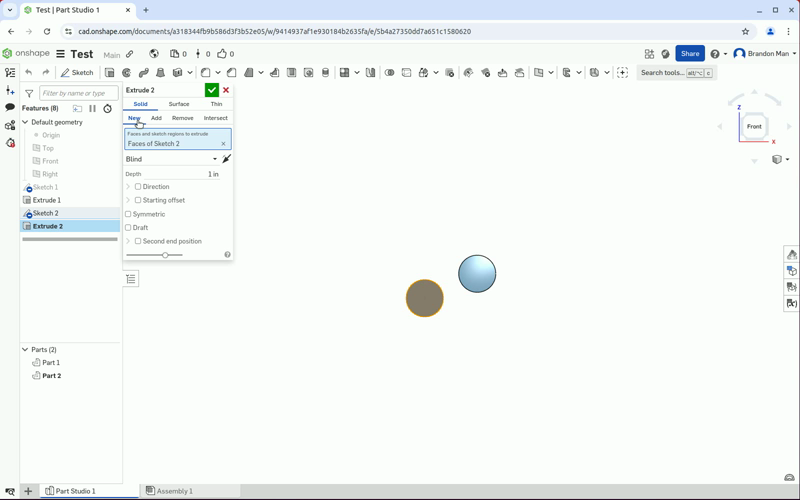
click(137, 120)
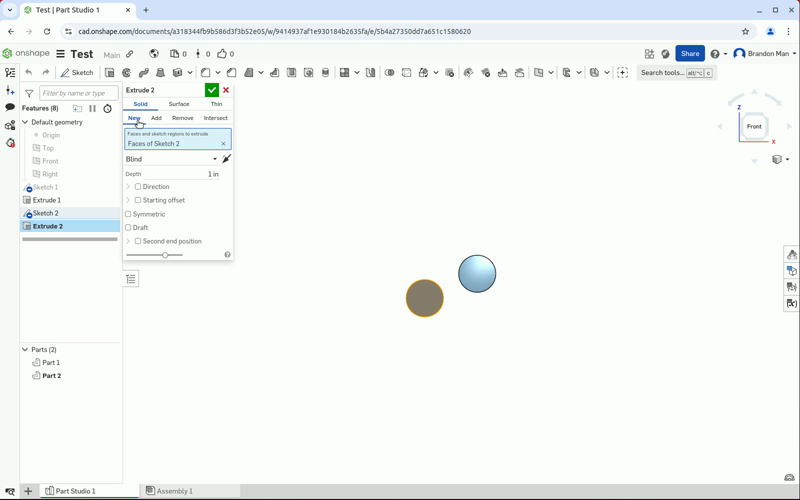
key(tab, 4)
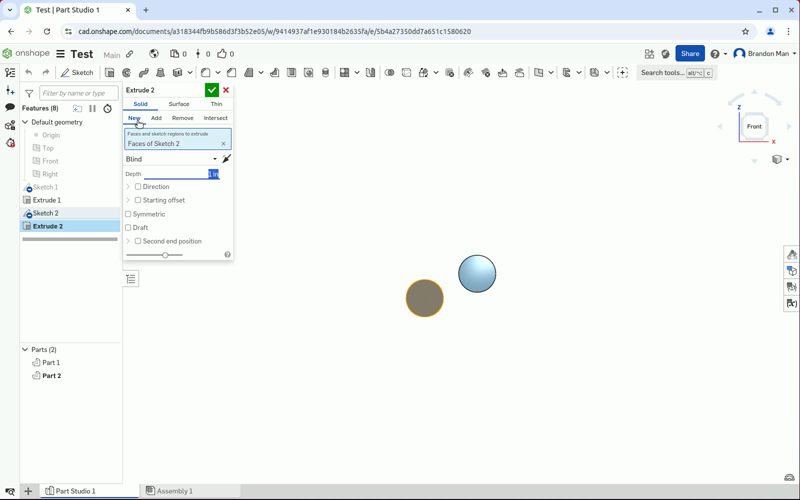
text(23.108)
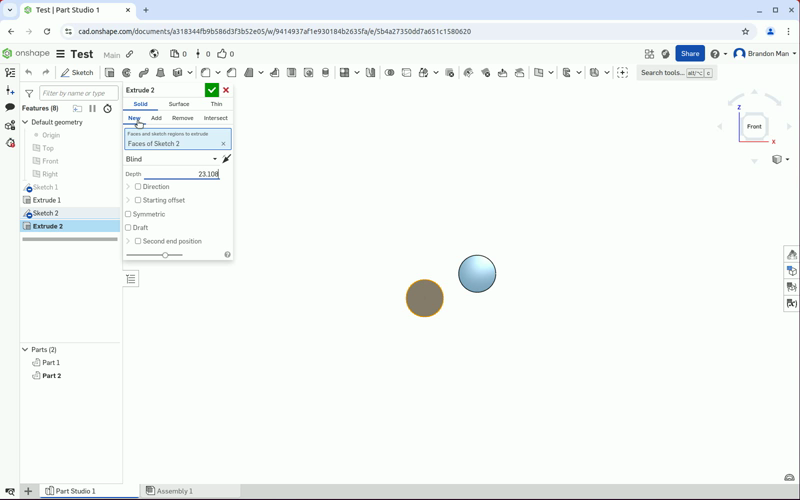
key(enter)
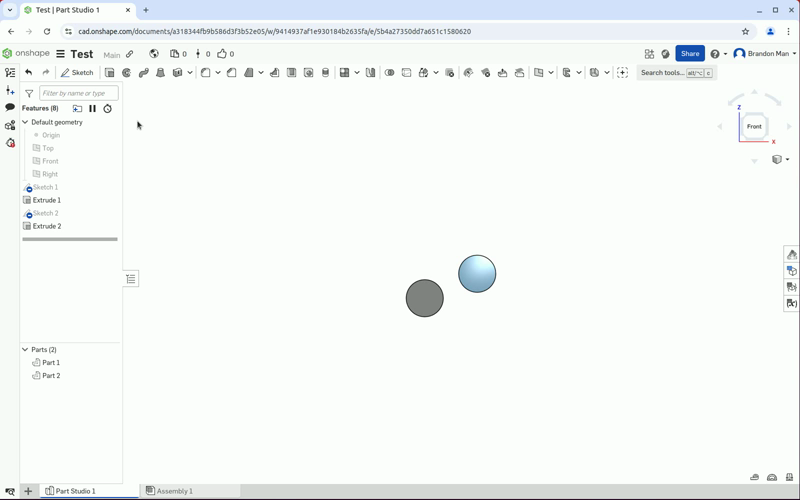
key(shift+h)
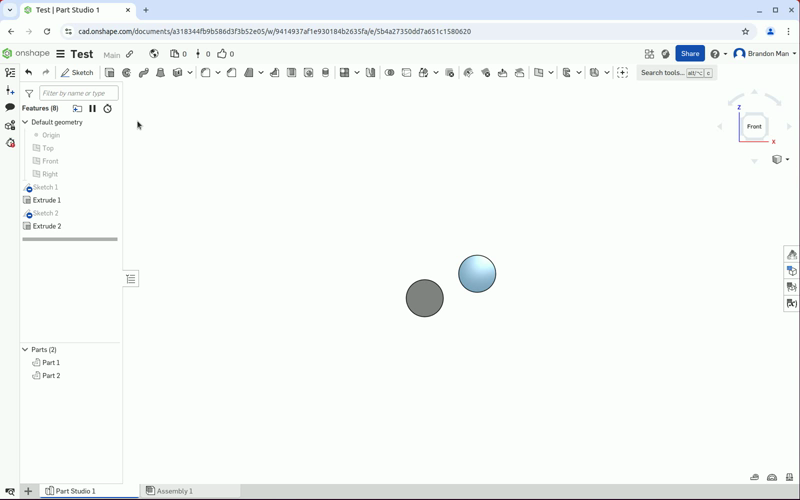
key(shift+h)
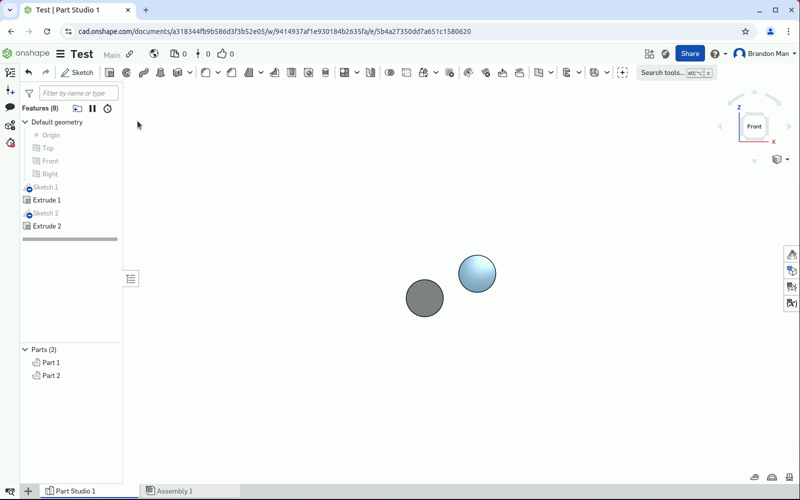
mouse_move(73, 189)
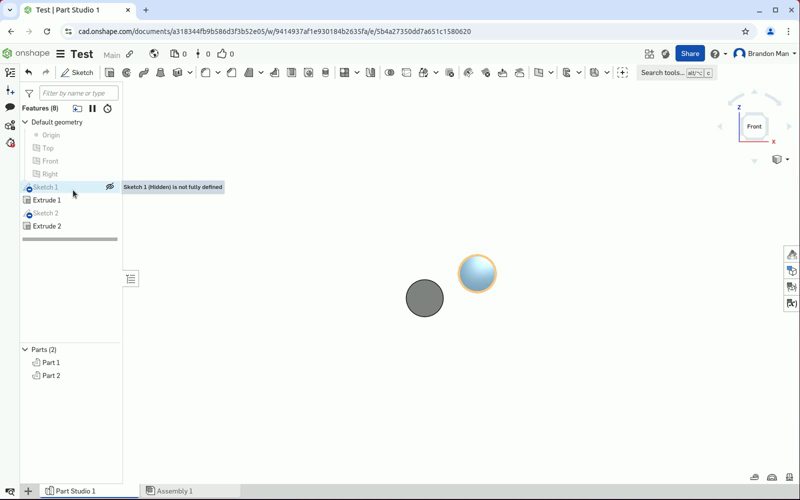
click(73, 189)
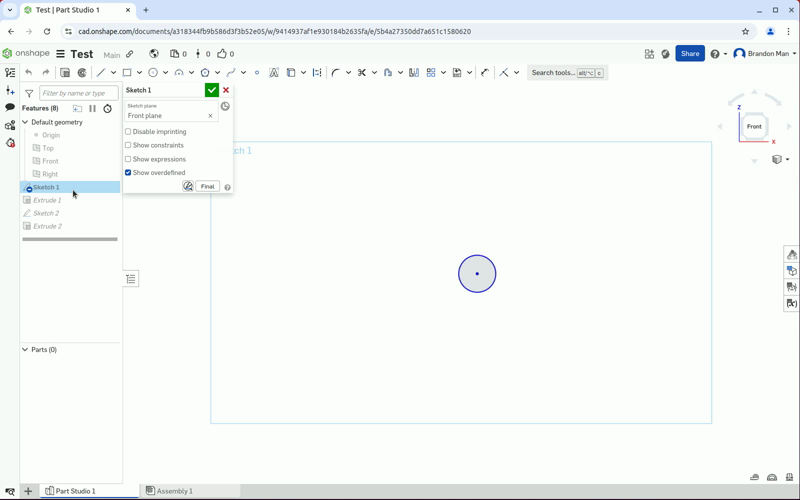
mouse_move(229, 92)
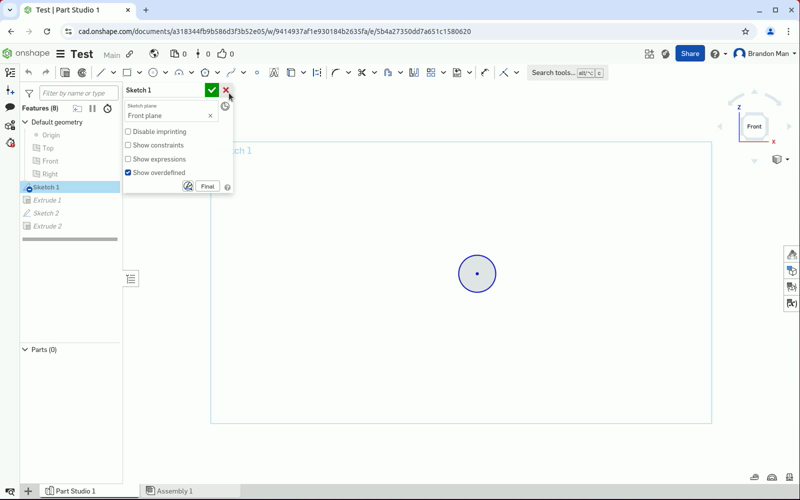
click(229, 92)
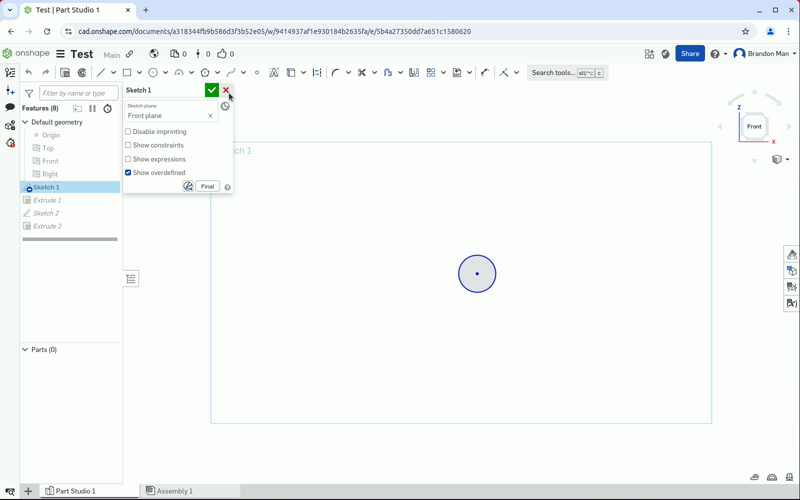
key(shift+s)
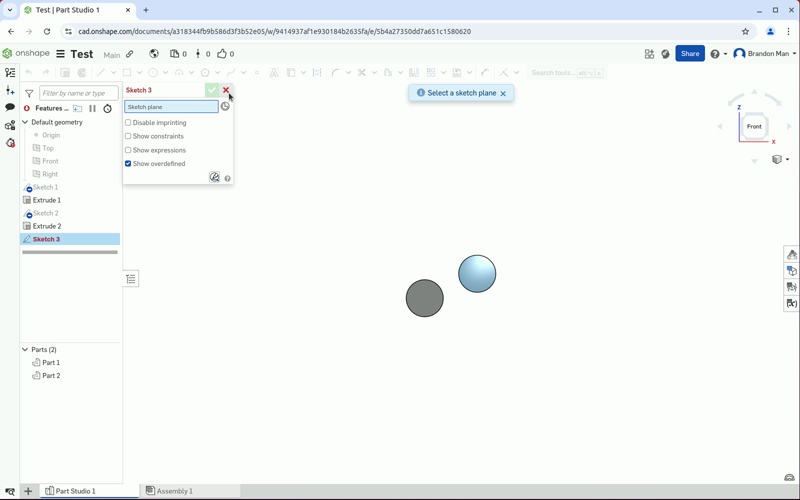
mouse_move(73, 163)
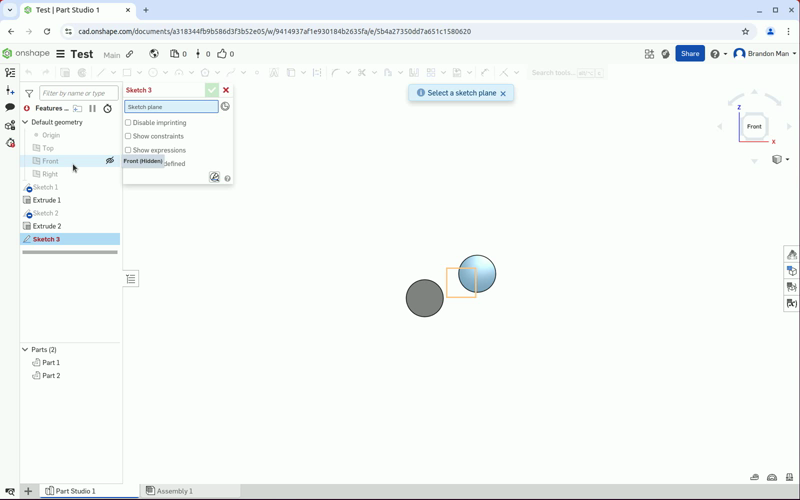
click(73, 163)
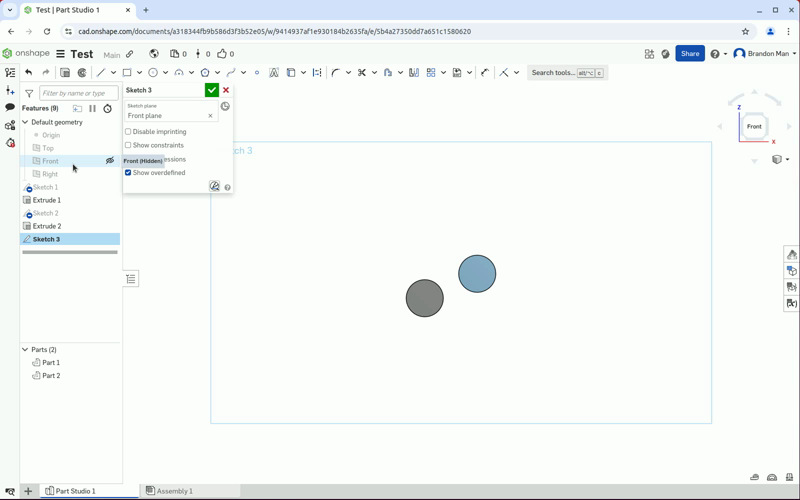
mouse_move(73, 352)
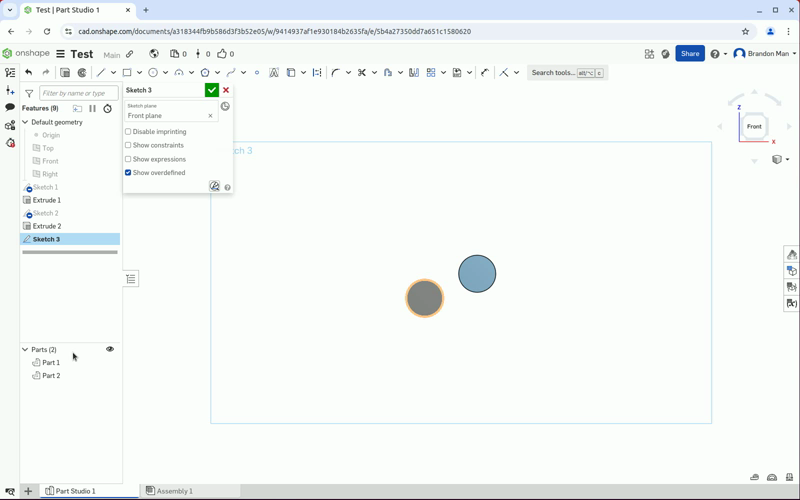
key(y)
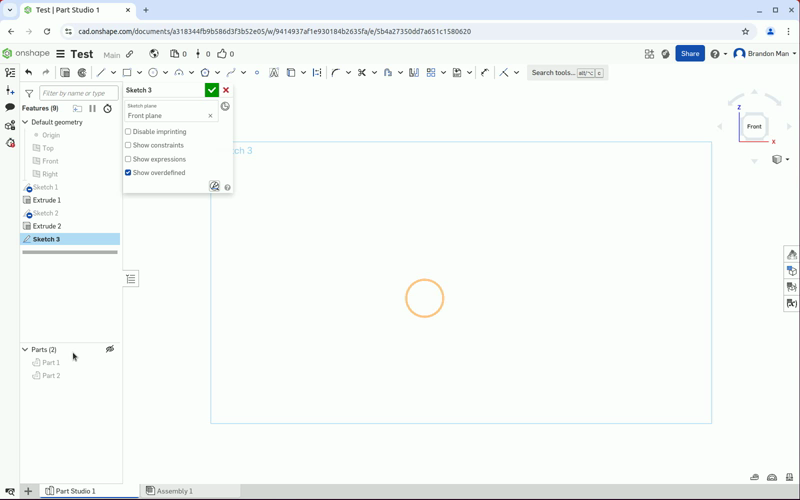
key(c)
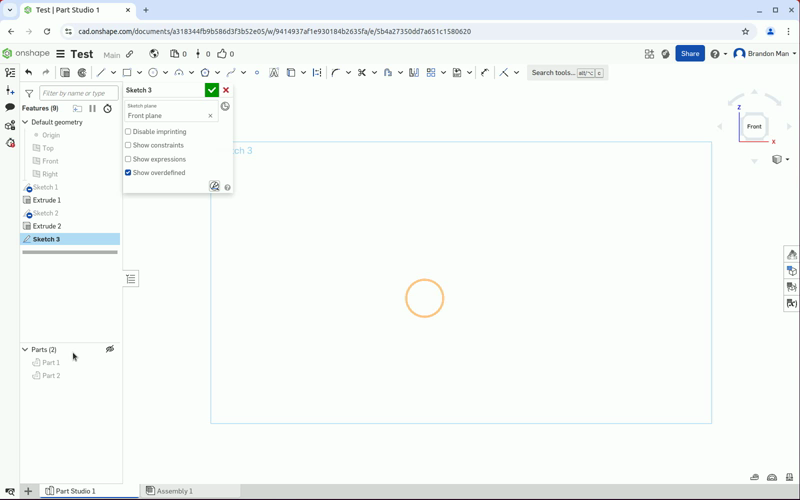
key_down(shift)
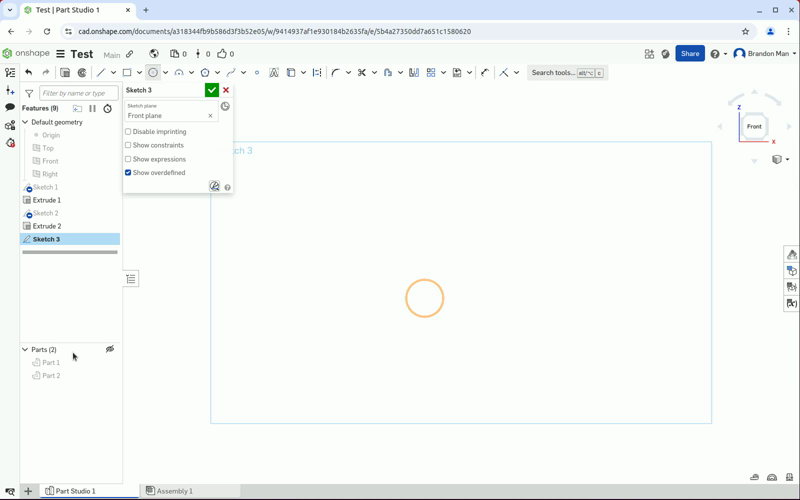
mouse_move(441, 266)
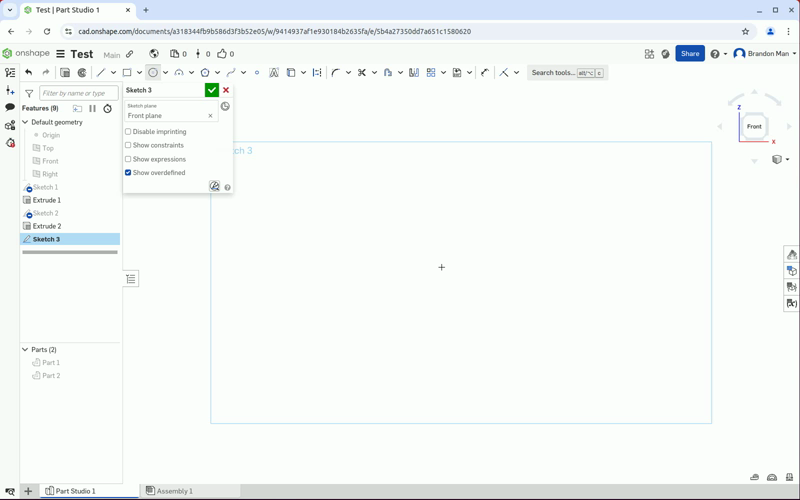
click(441, 266)
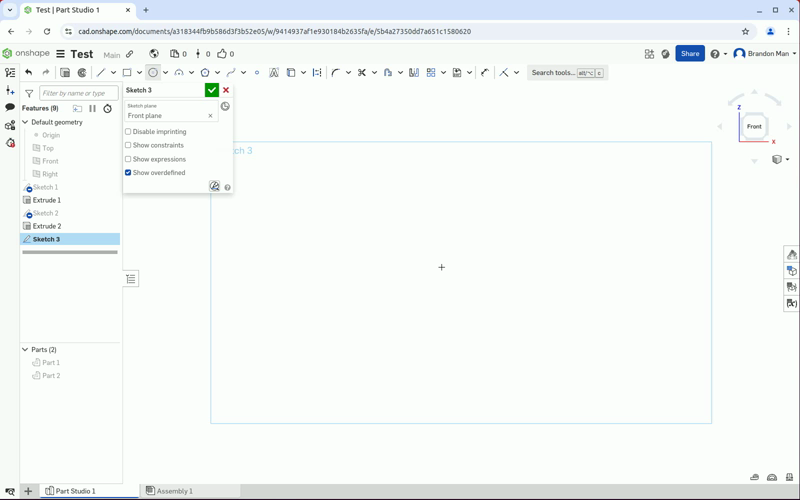
key_up(shift)
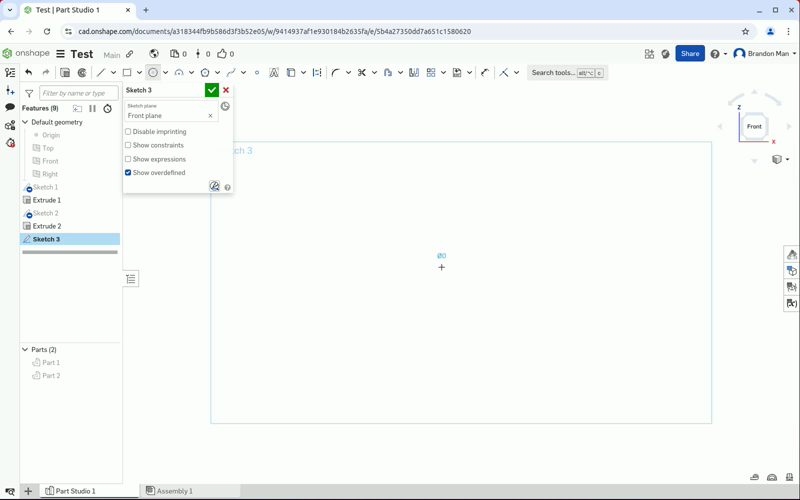
mouse_move(460, 266)
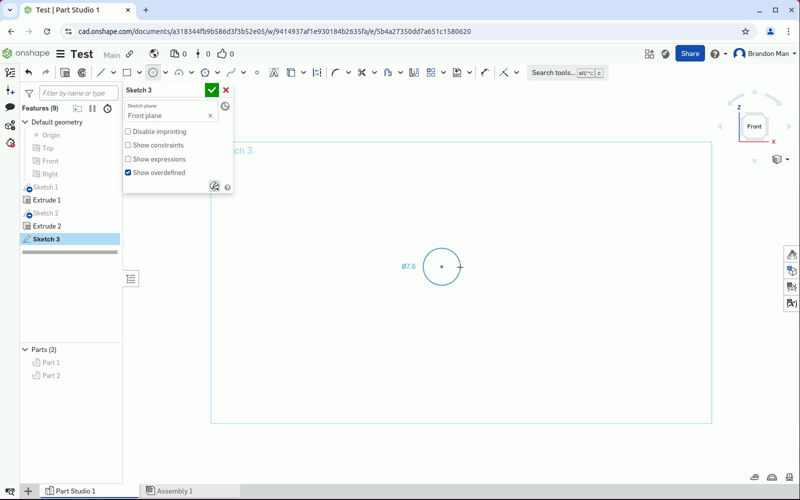
click(460, 266)
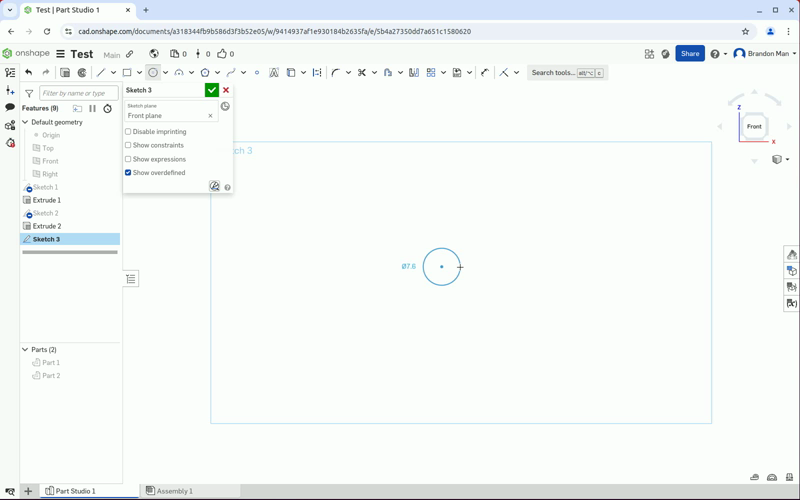
key(esc)
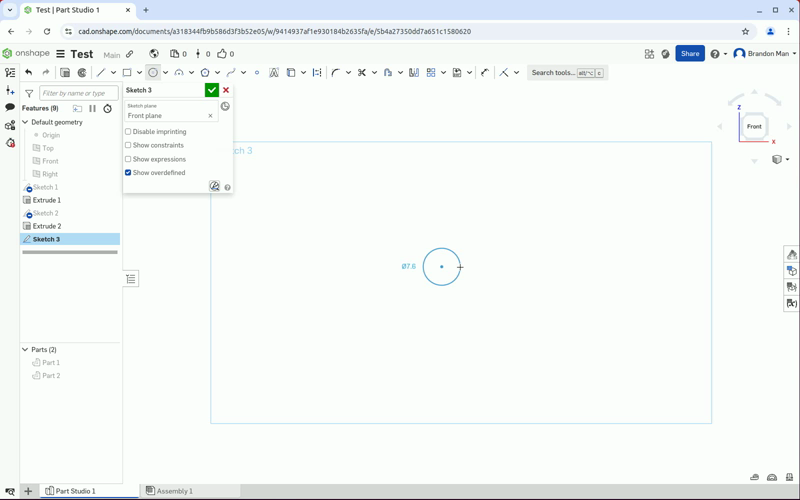
mouse_move(430, 269)
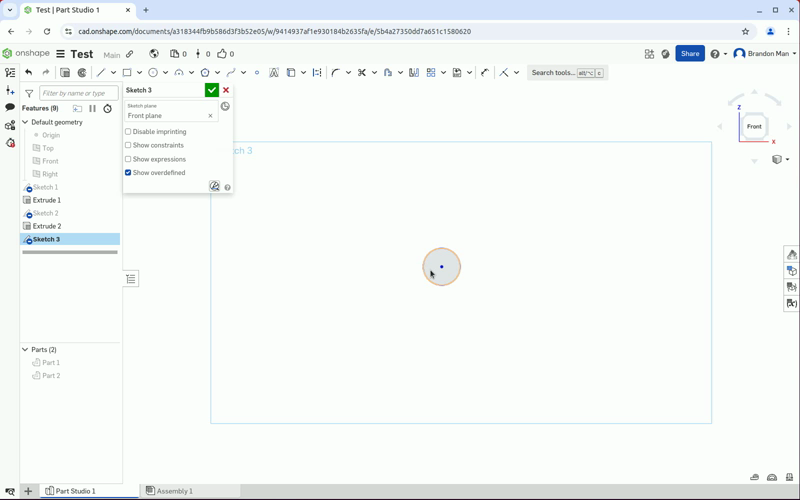
scroll(6)
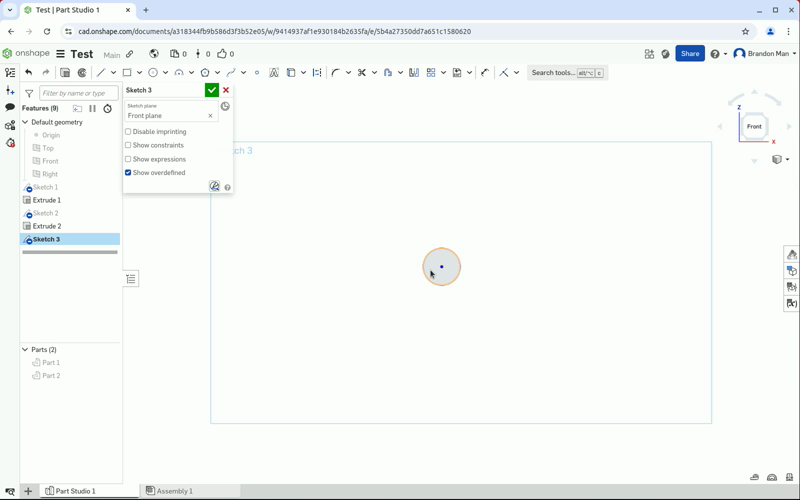
scroll(6)
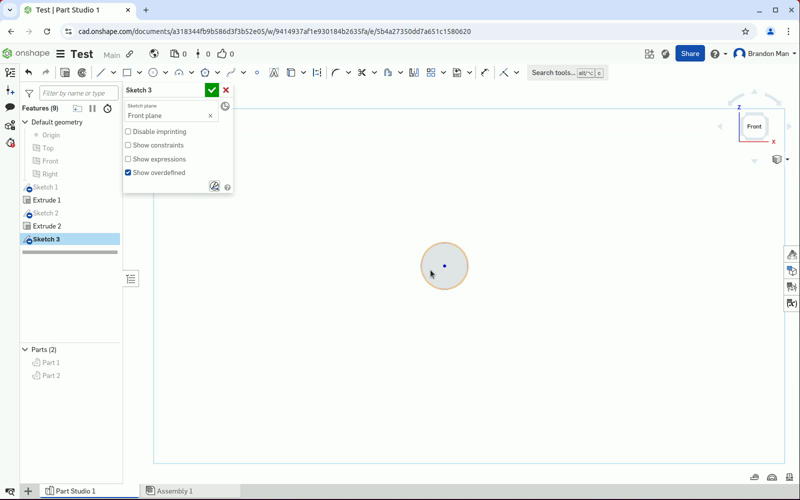
scroll(6)
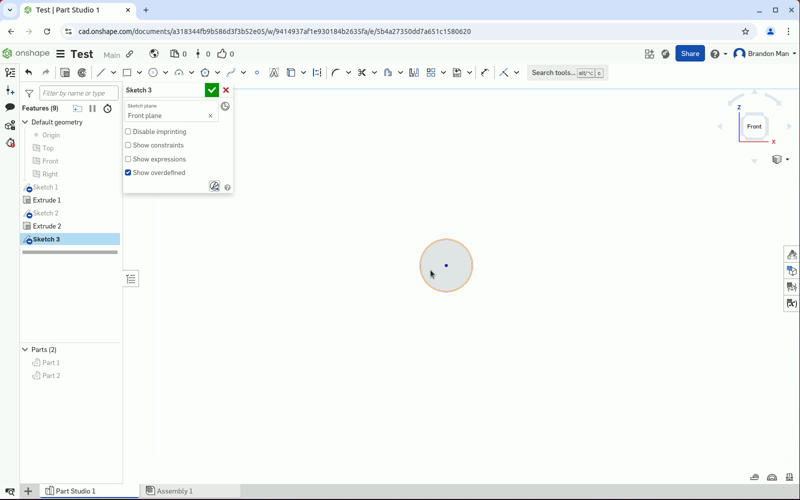
scroll(6)
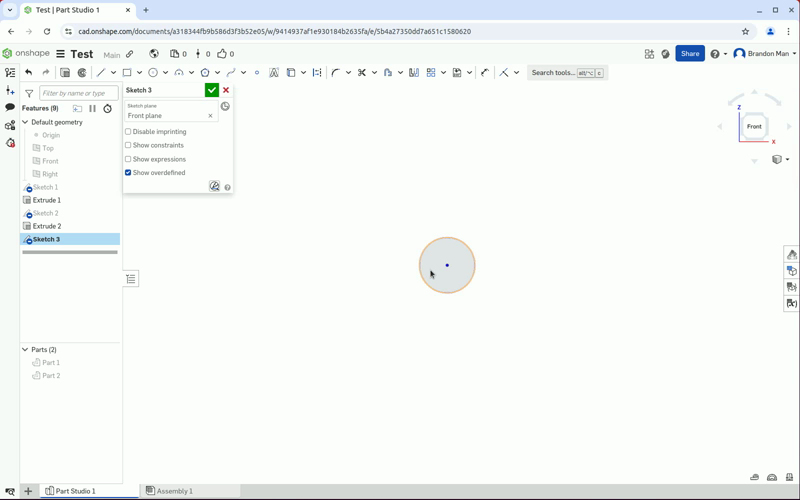
scroll(6)
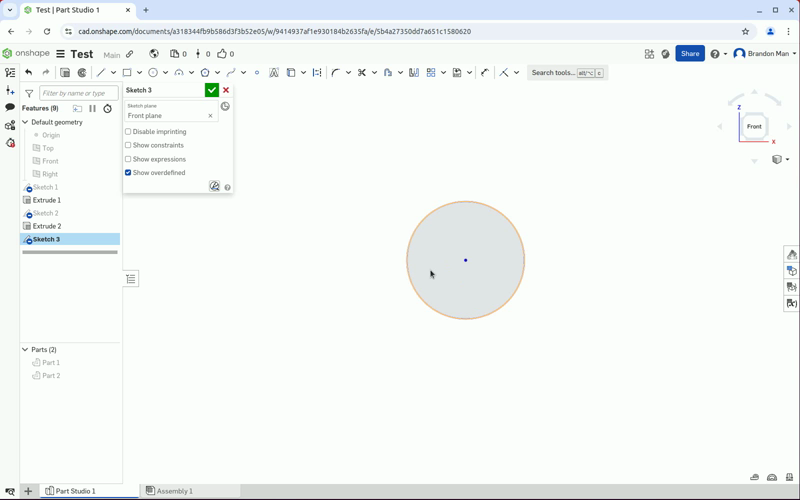
scroll(6)
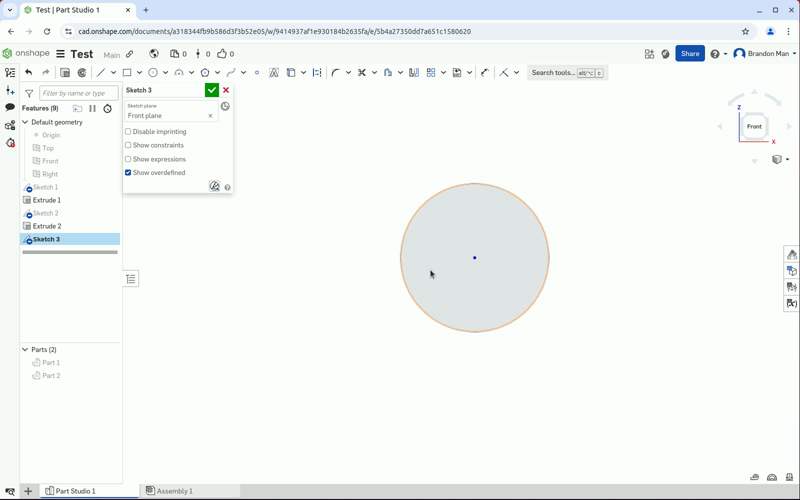
scroll(6)
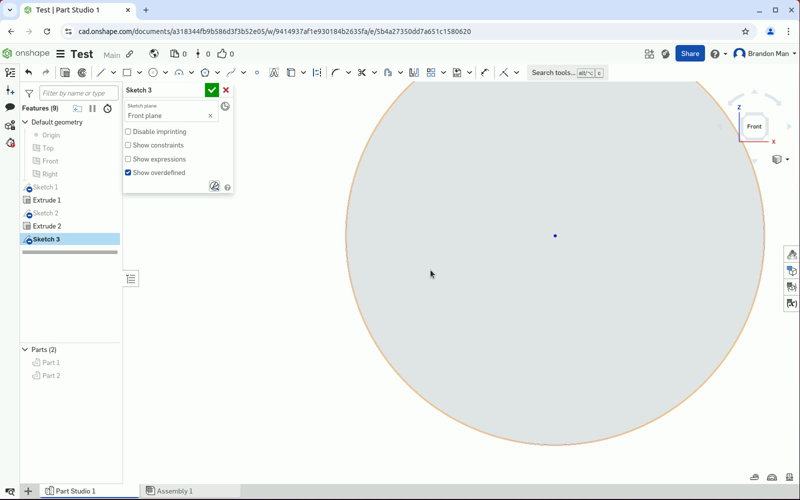
click(430, 269)
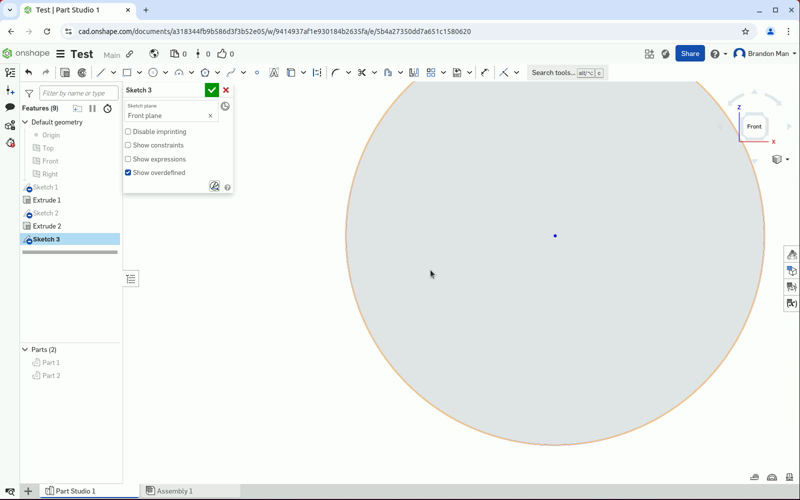
scroll(-6)
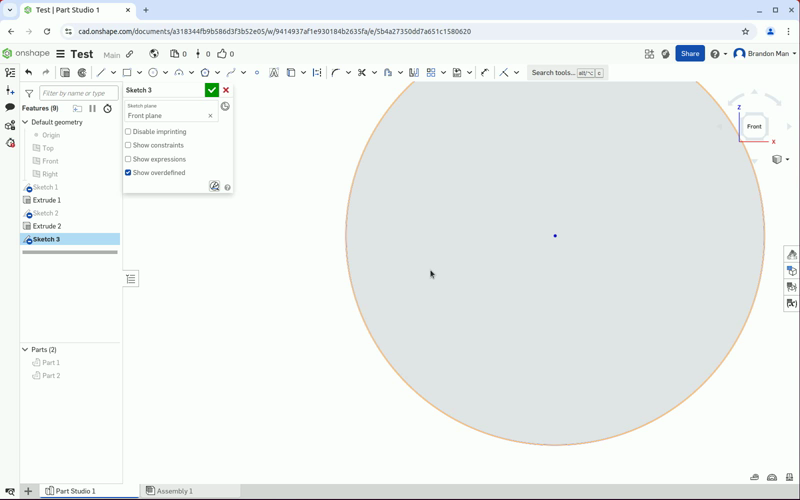
scroll(-6)
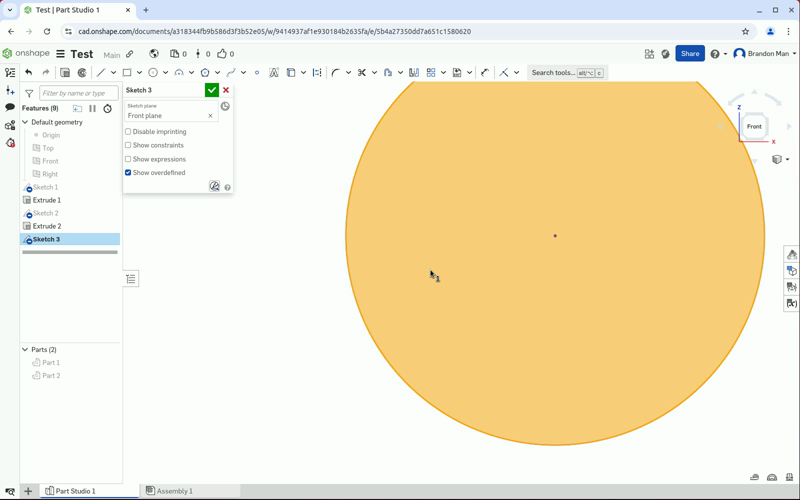
scroll(-6)
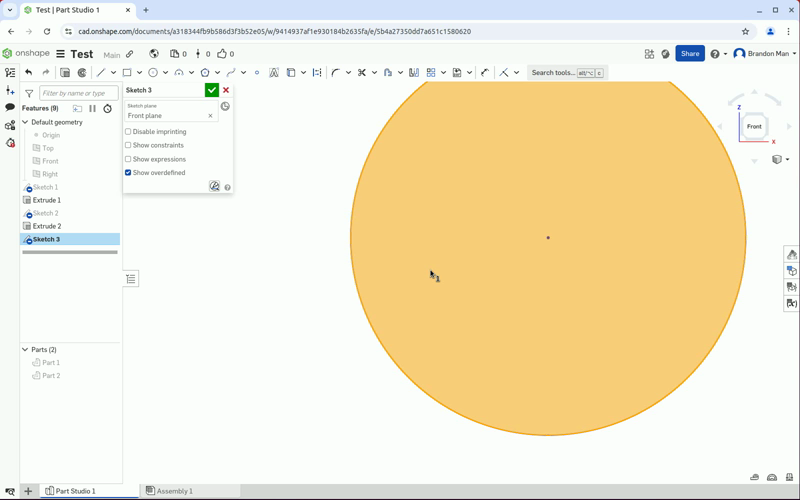
scroll(-6)
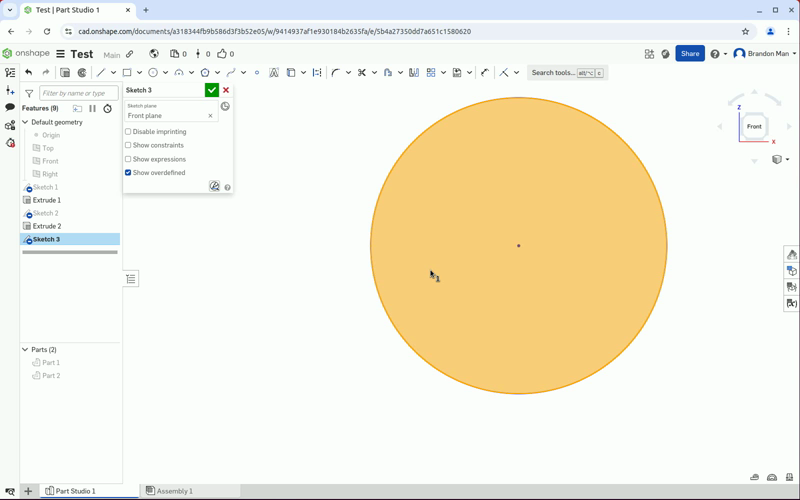
scroll(-6)
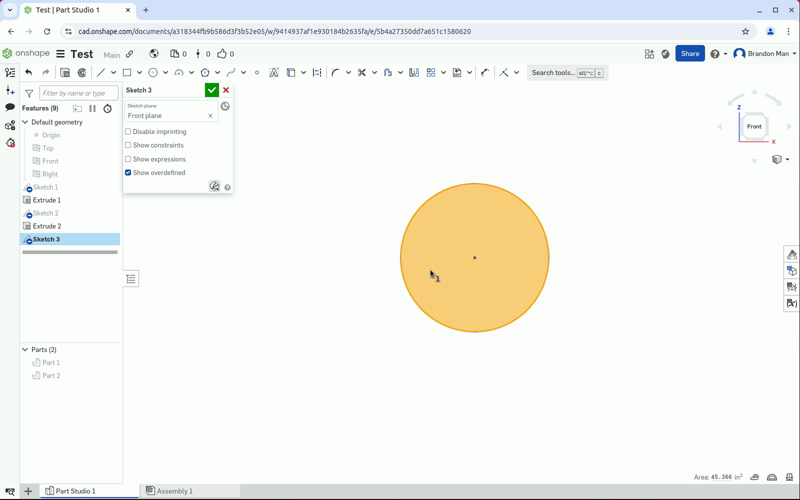
scroll(-6)
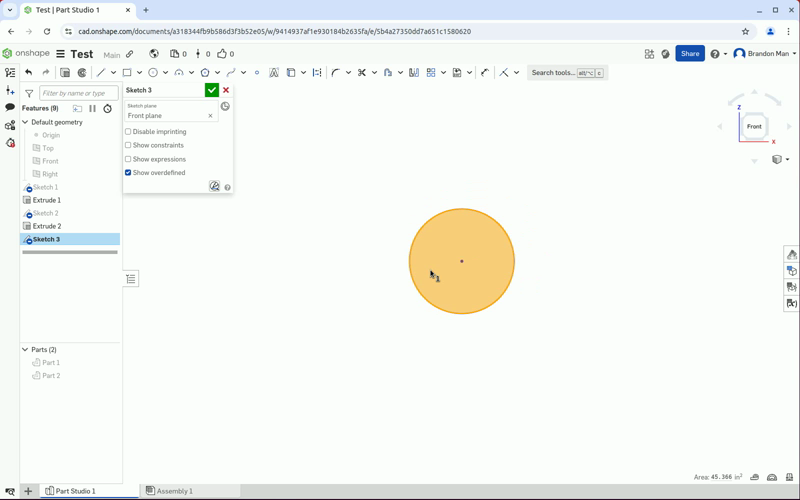
scroll(-6)
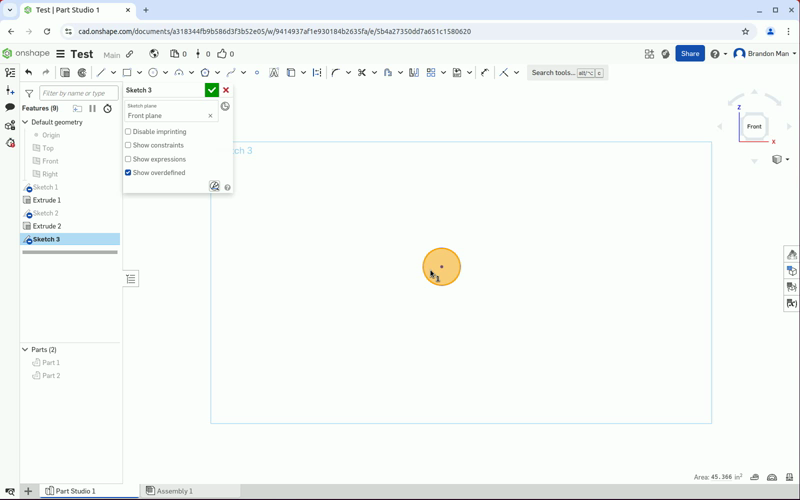
mouse_move(73, 352)
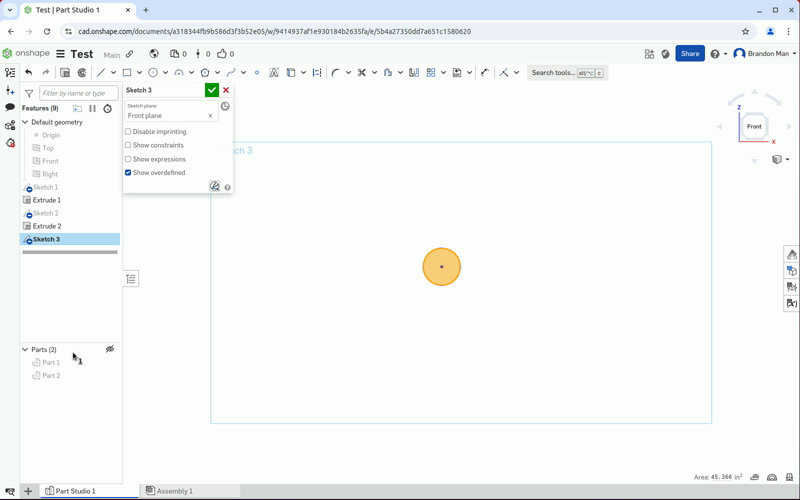
key(shift+y)
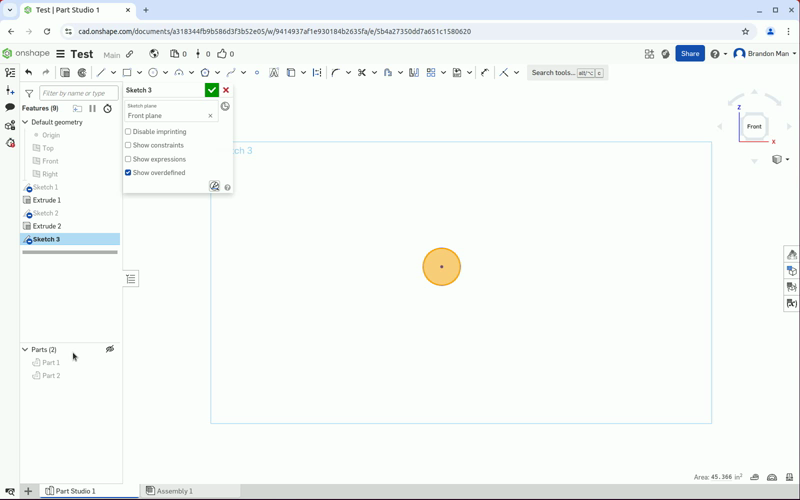
key(shift+e)
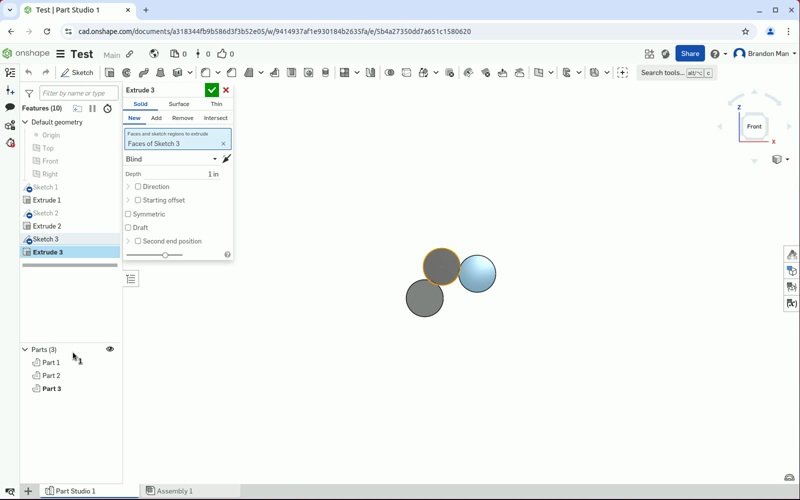
mouse_move(143, 106)
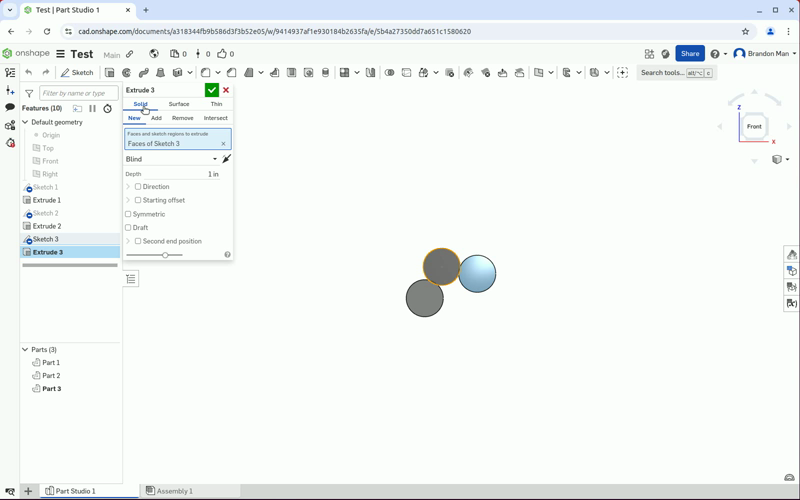
click(143, 106)
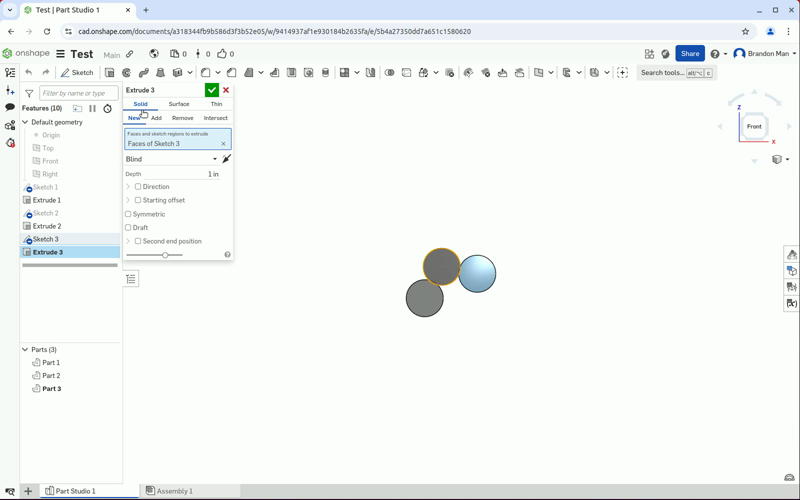
mouse_move(137, 120)
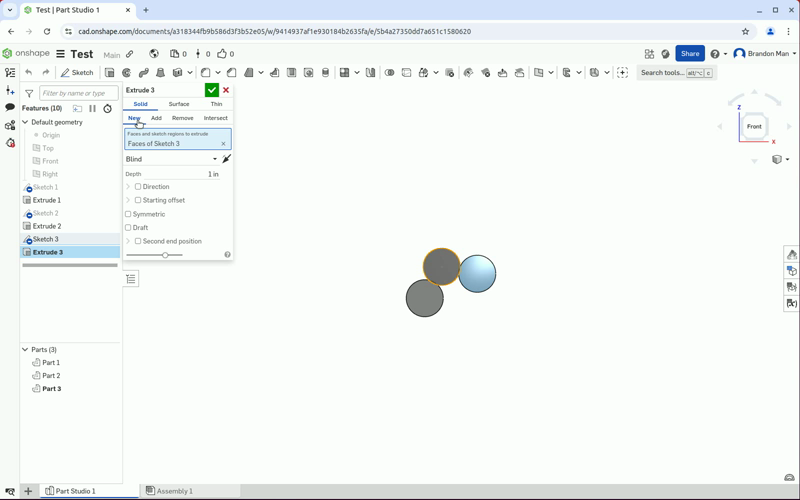
click(137, 120)
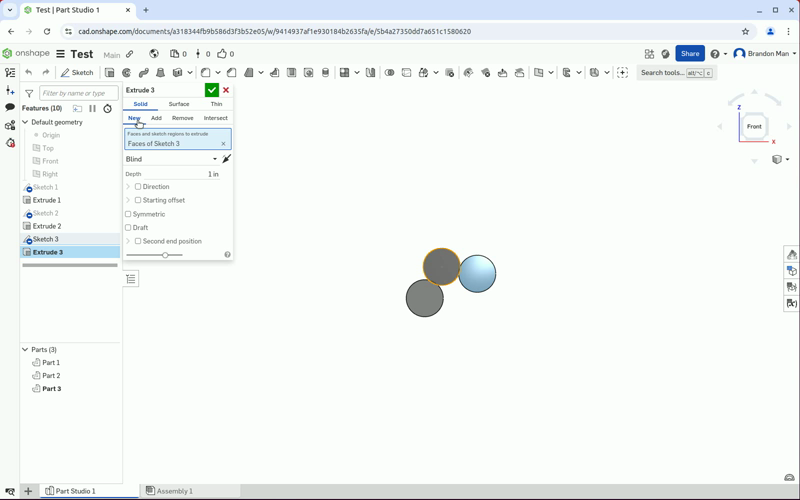
key(tab, 4)
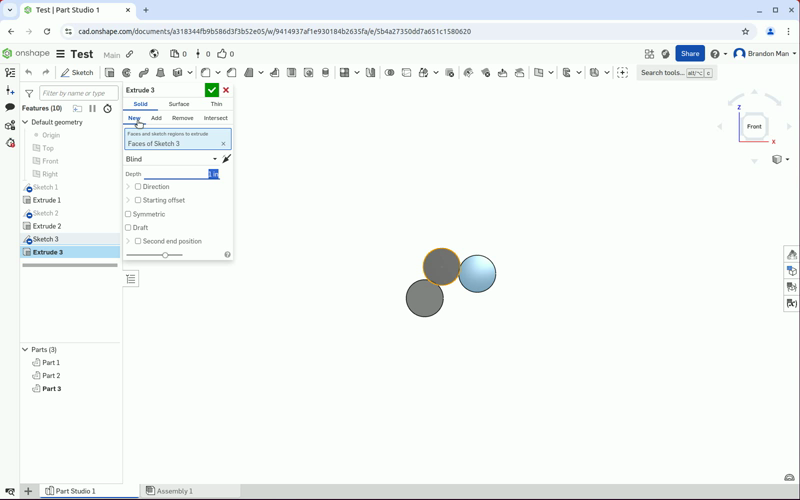
text(23.108)
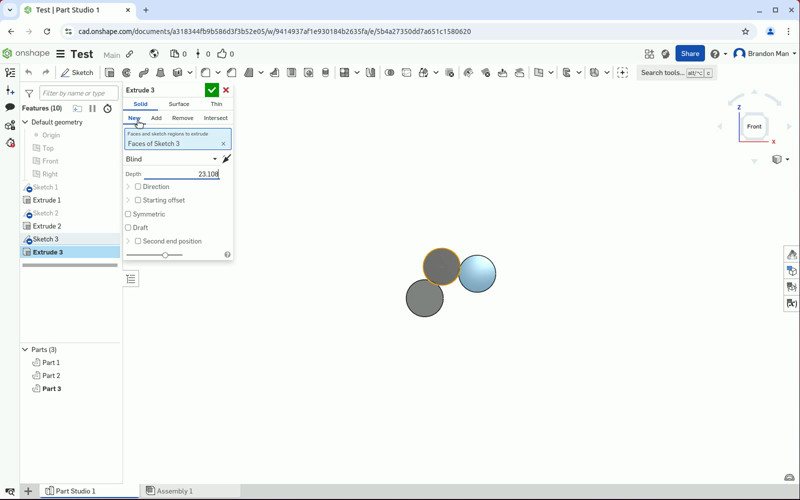
key(enter)
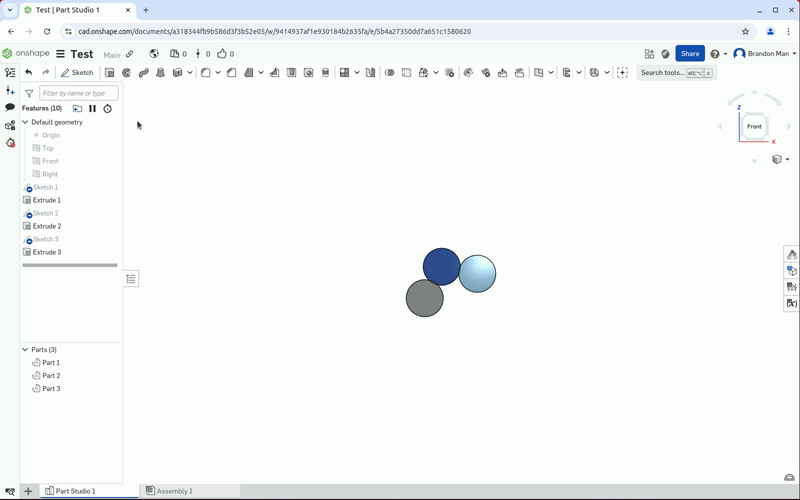
key(shift+h)
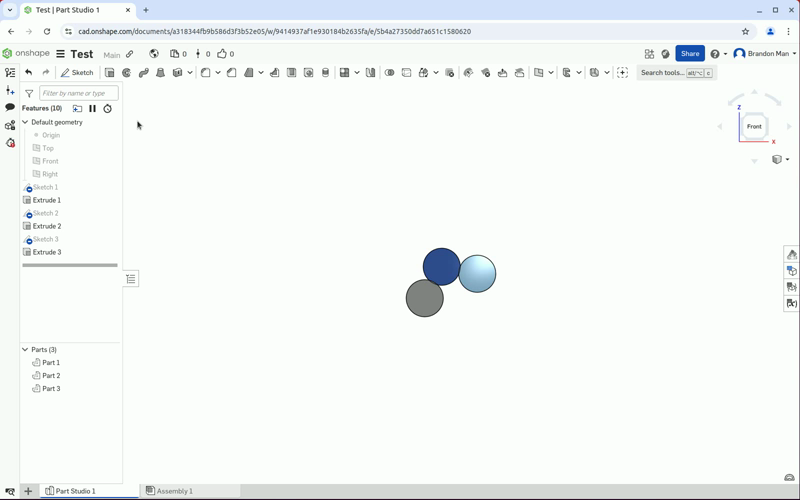
key(shift+h)
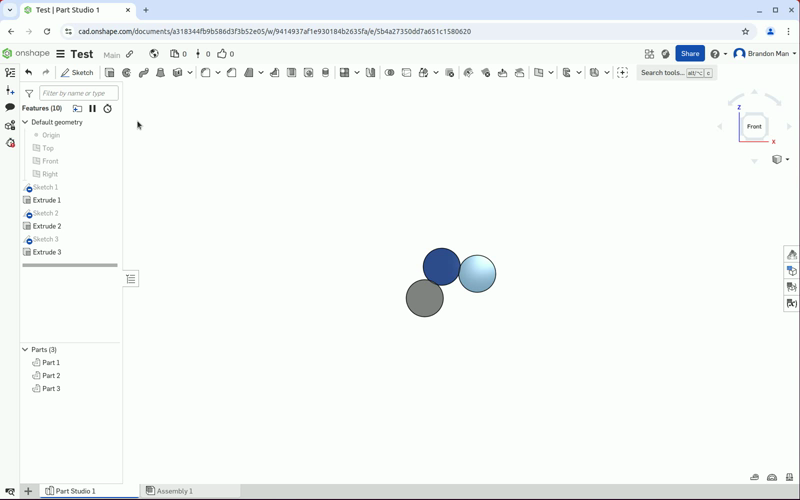
mouse_move(73, 189)
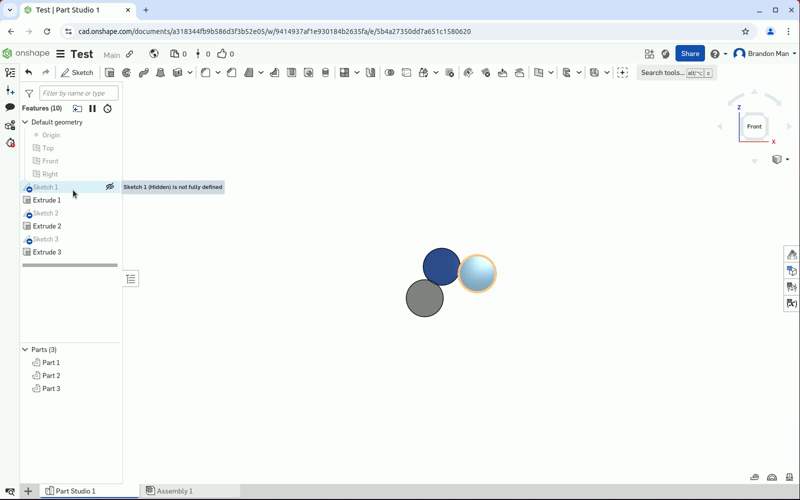
click(73, 189)
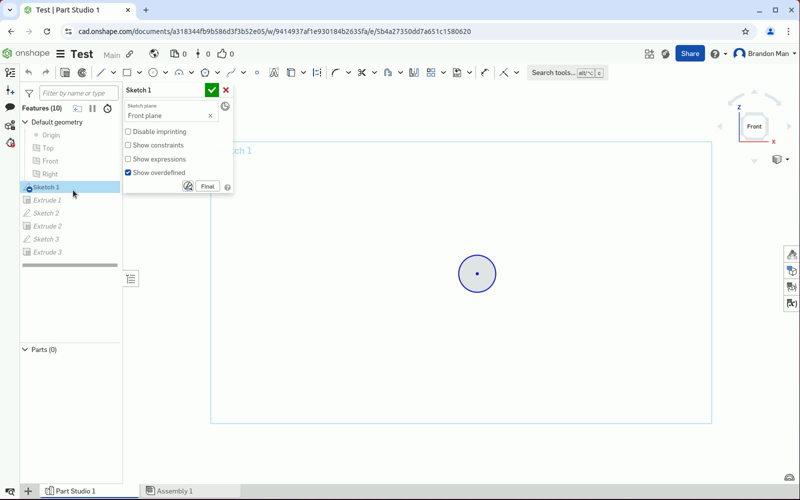
mouse_move(229, 92)
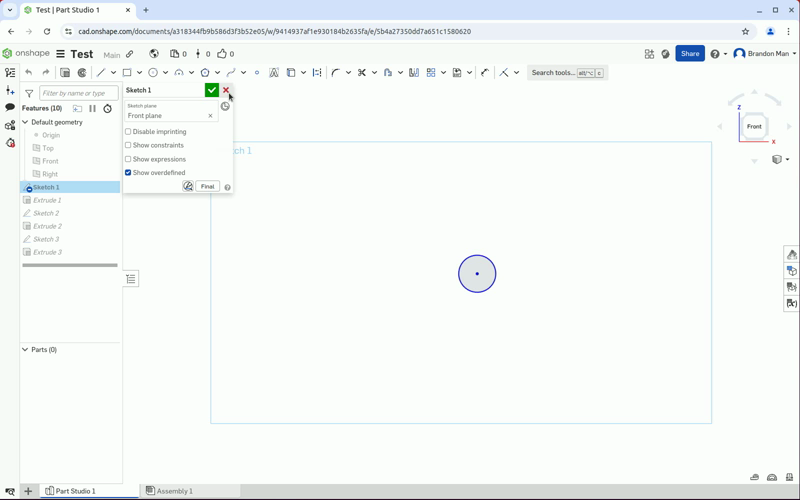
click(229, 92)
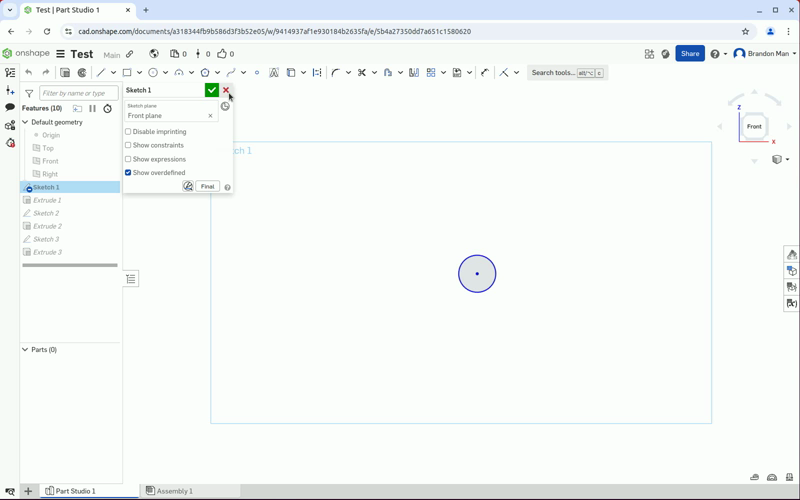
key(shift+s)
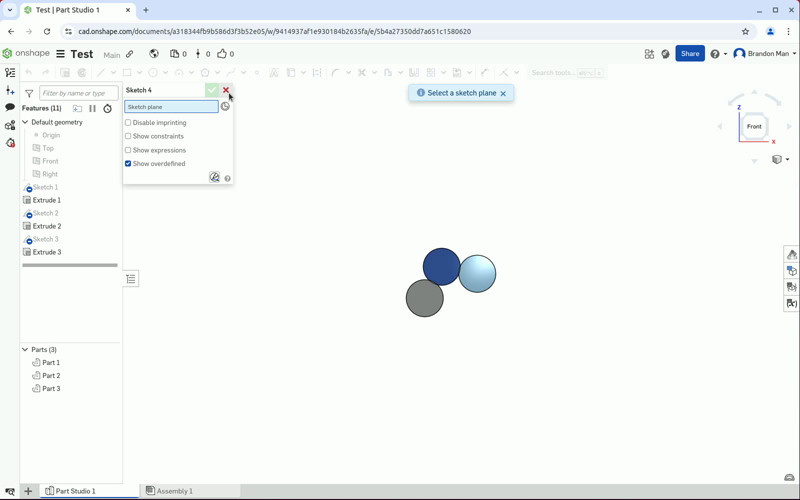
mouse_move(73, 163)
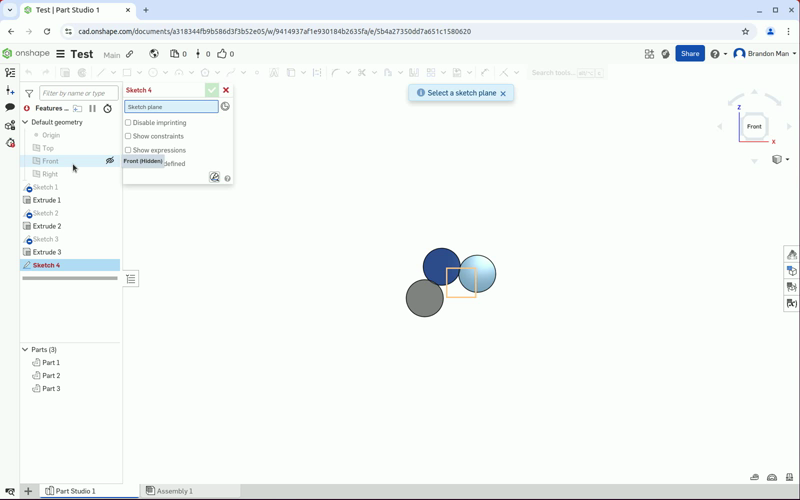
click(73, 163)
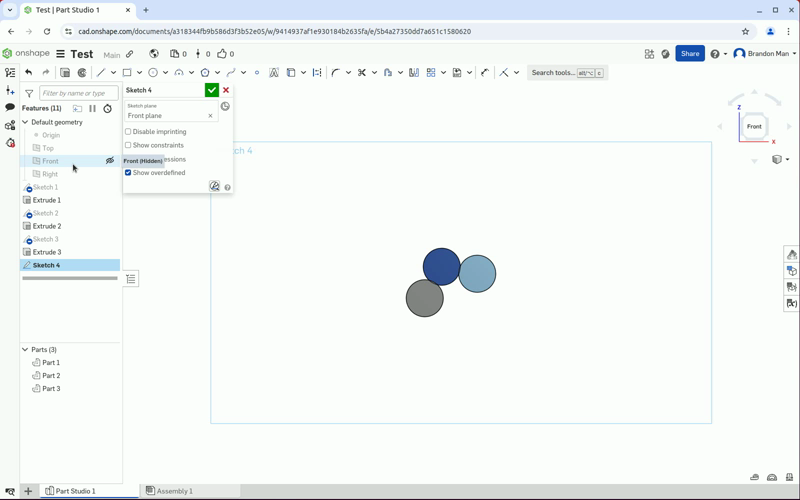
mouse_move(73, 352)
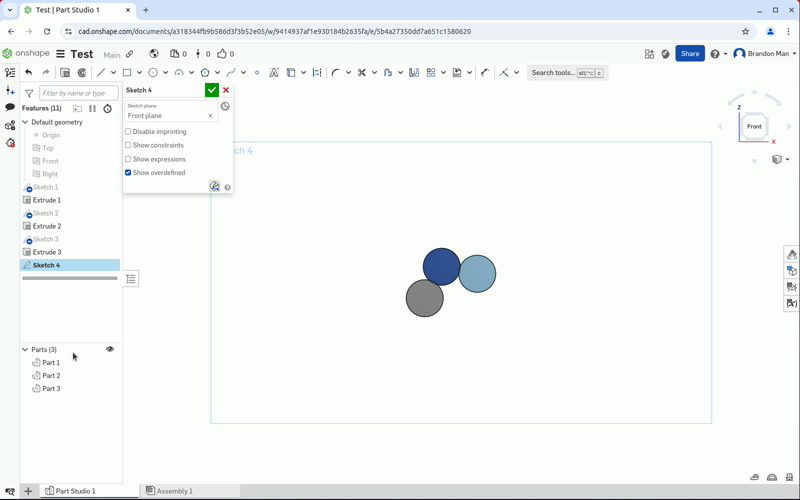
key(y)
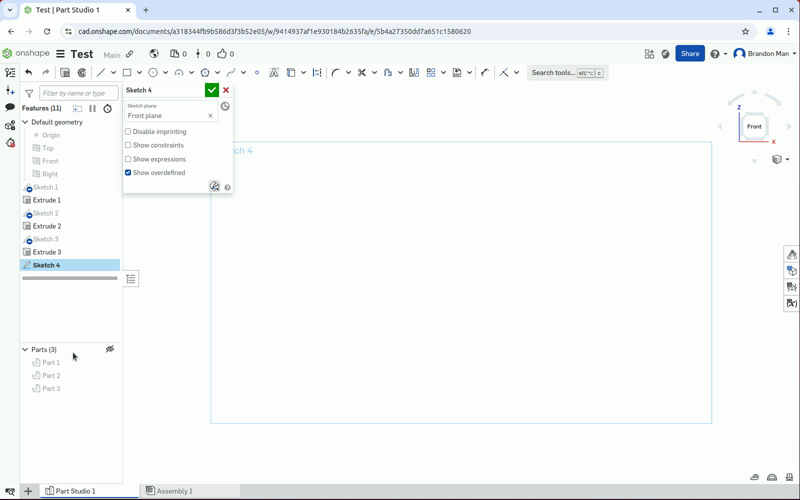
key(c)
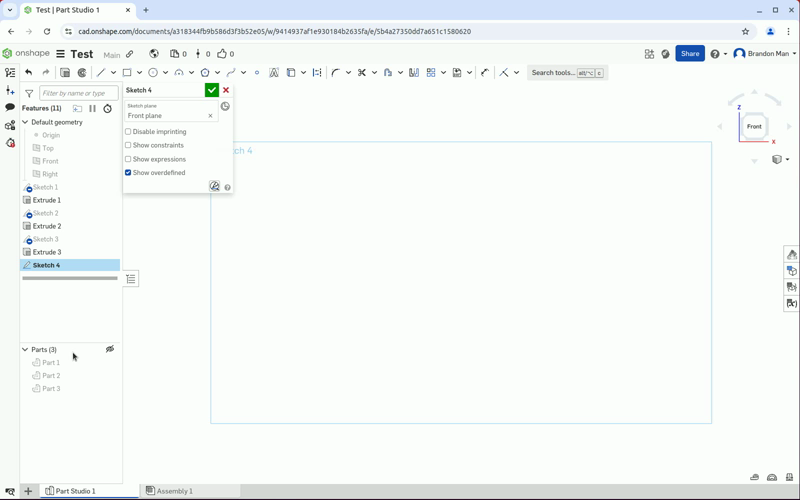
key_down(shift)
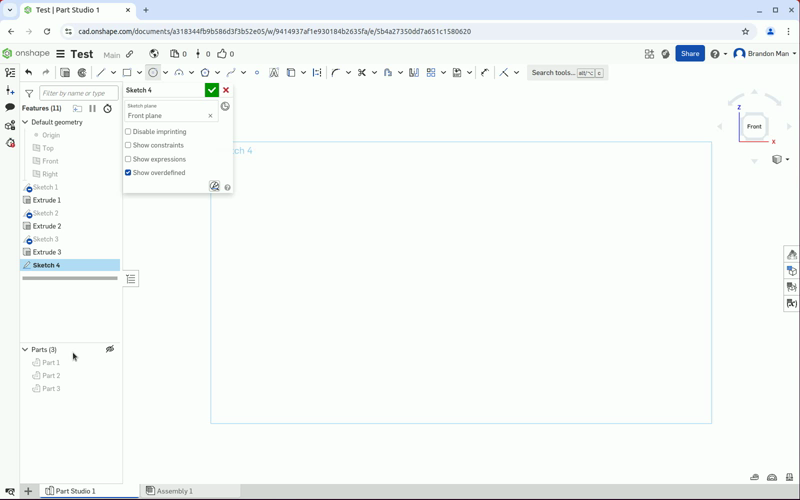
mouse_move(480, 309)
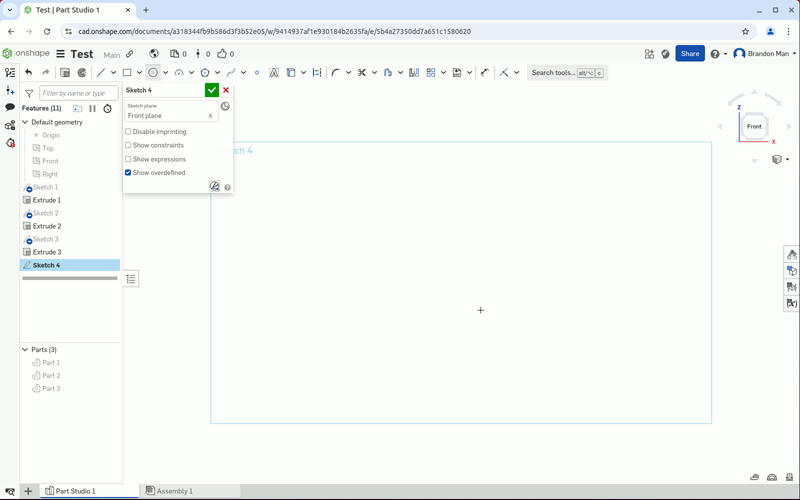
click(480, 309)
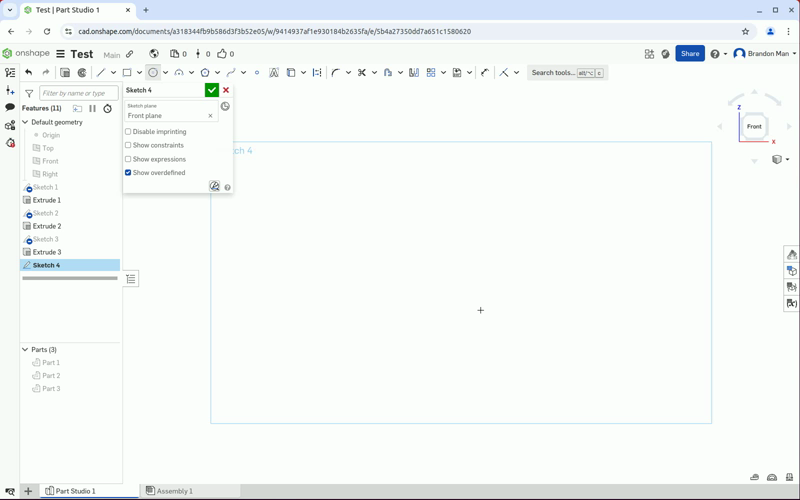
key_up(shift)
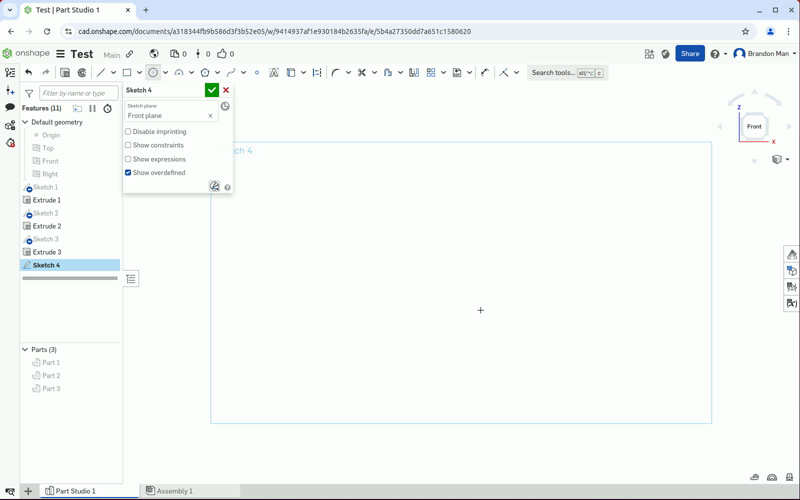
mouse_move(499, 309)
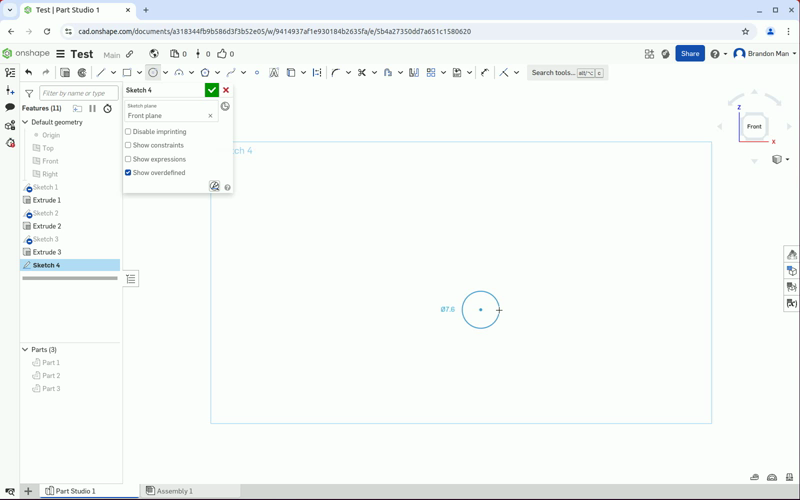
click(499, 309)
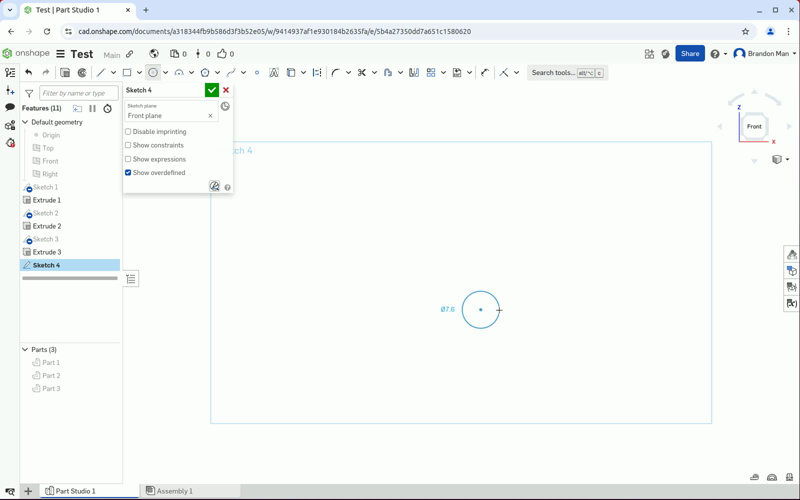
key(esc)
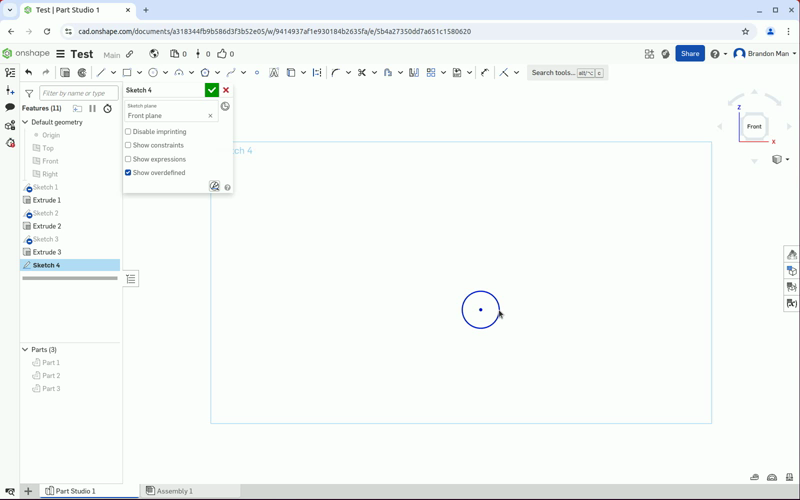
mouse_move(489, 305)
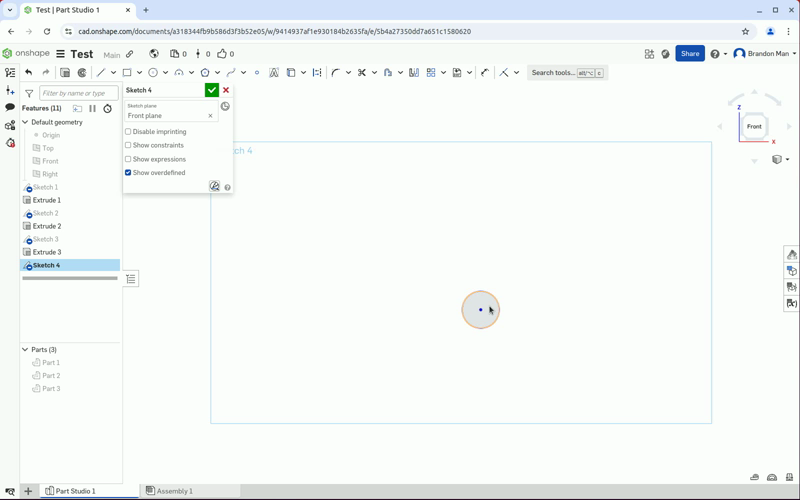
scroll(6)
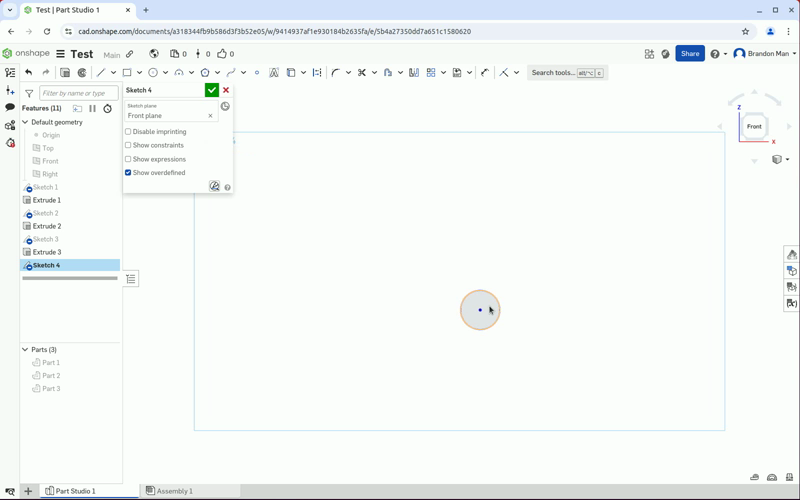
scroll(6)
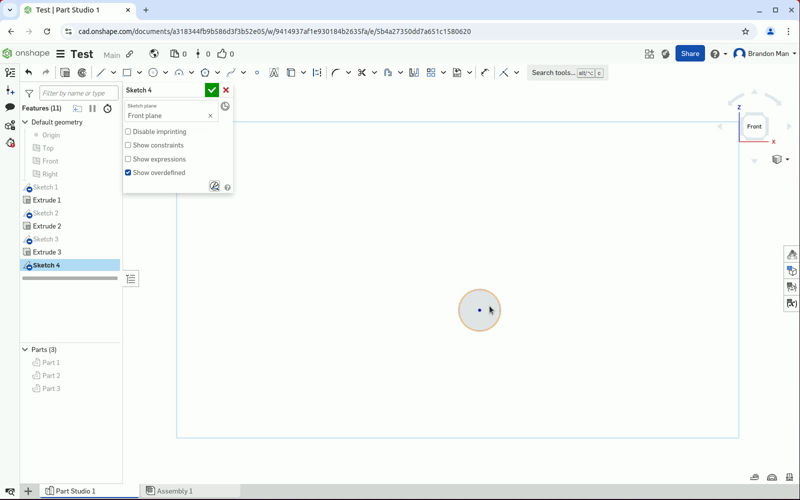
scroll(6)
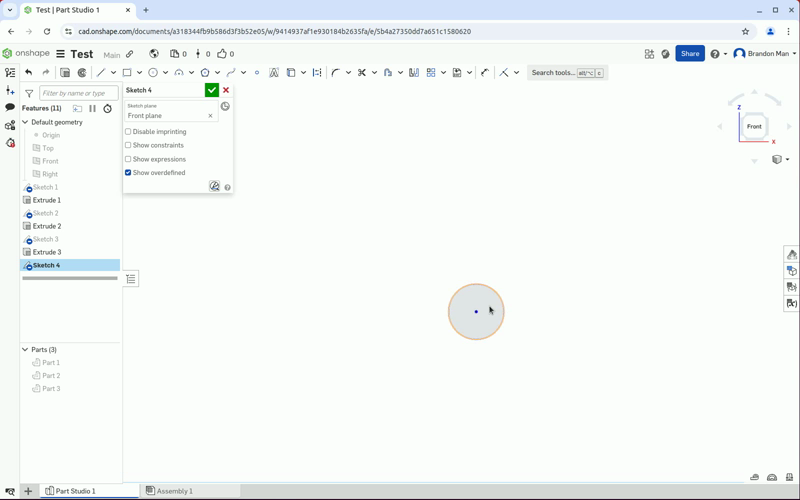
scroll(6)
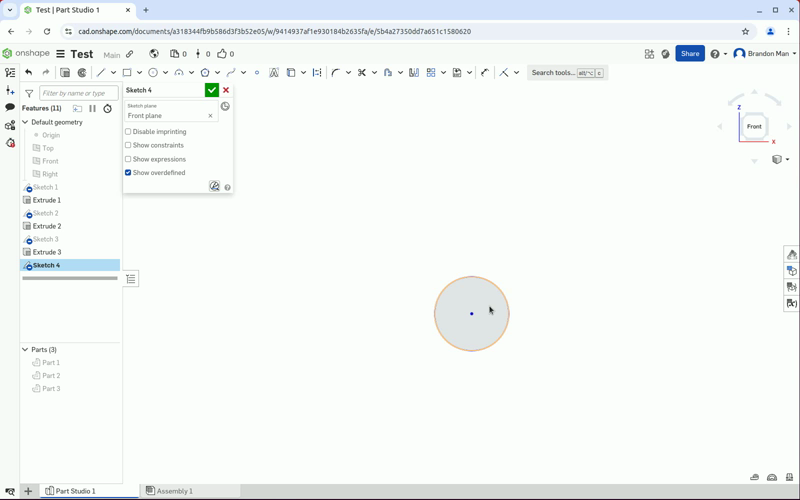
scroll(6)
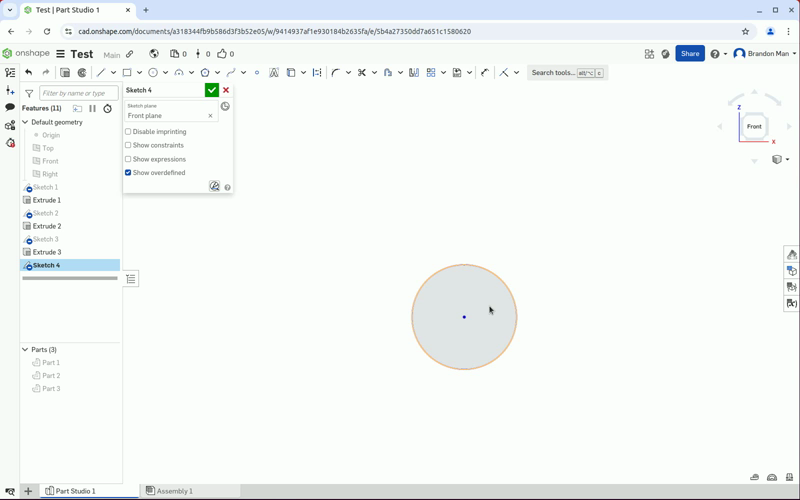
scroll(6)
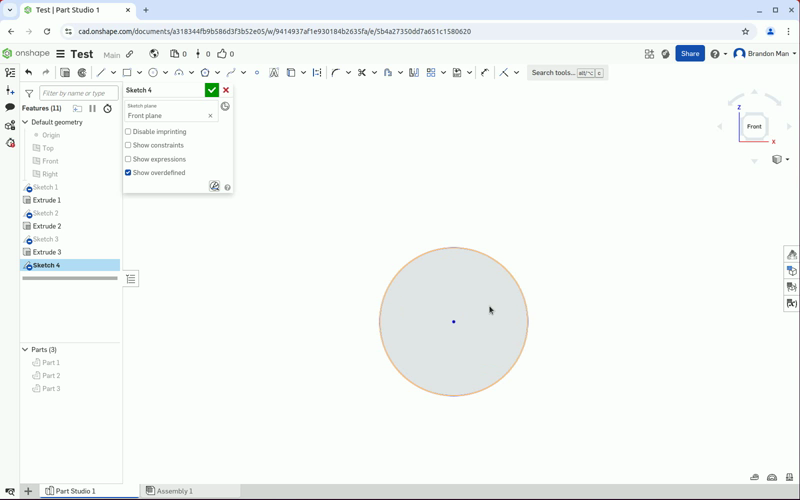
scroll(6)
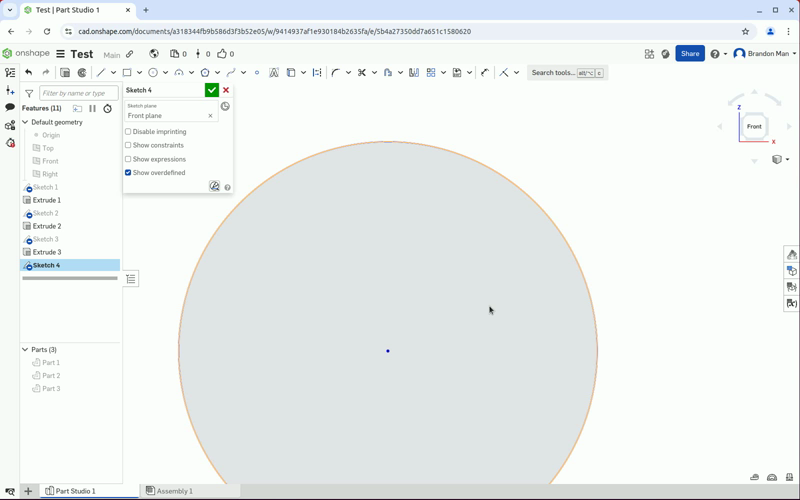
click(489, 305)
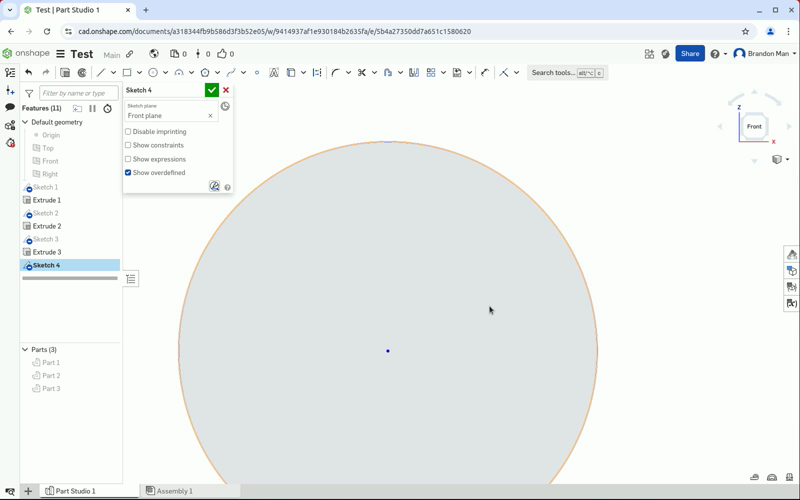
scroll(-6)
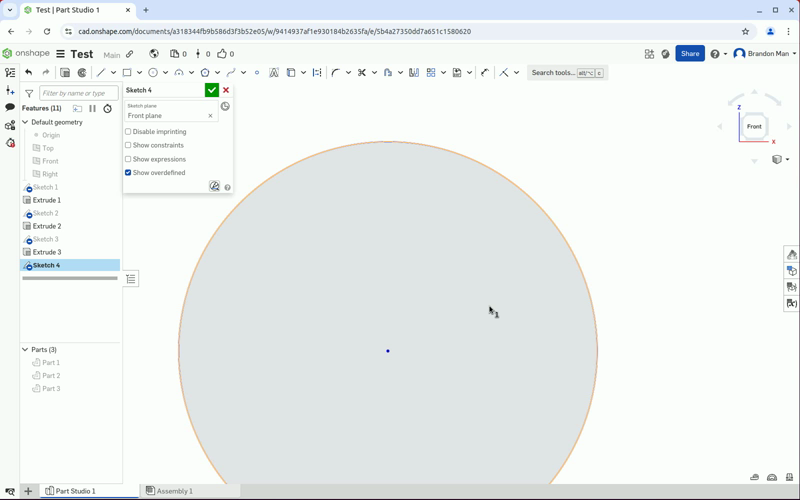
scroll(-6)
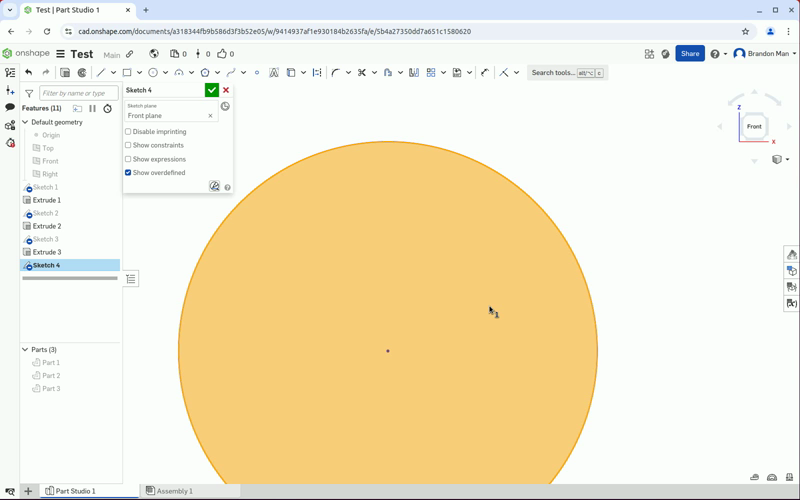
scroll(-6)
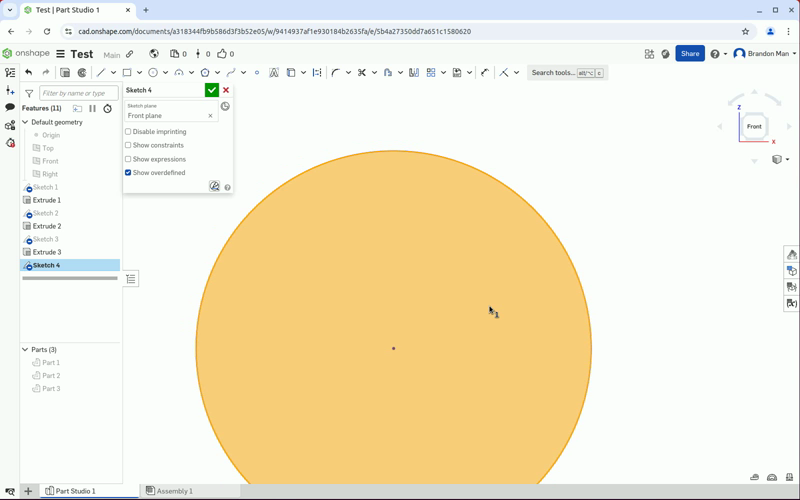
scroll(-6)
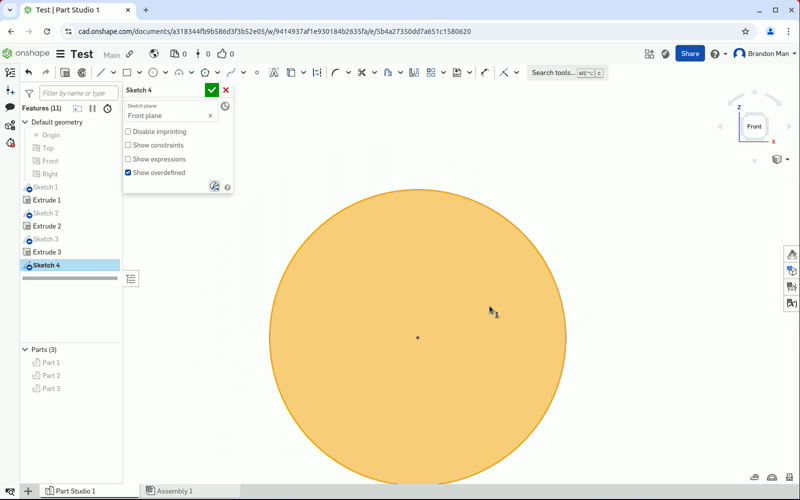
scroll(-6)
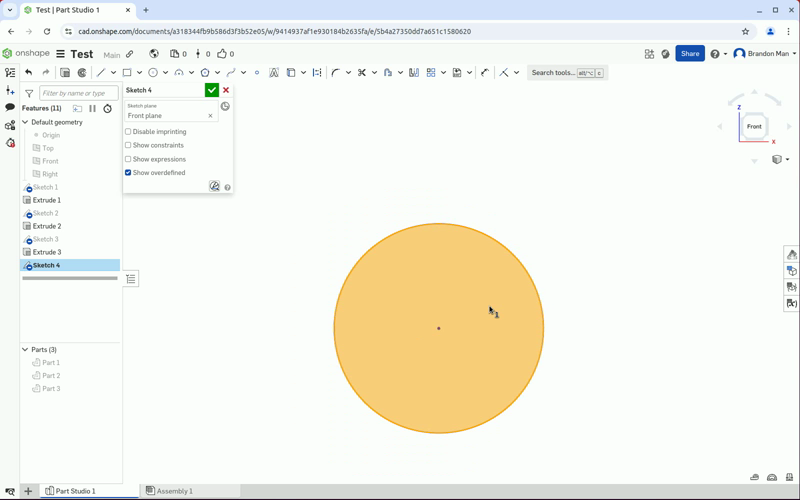
scroll(-6)
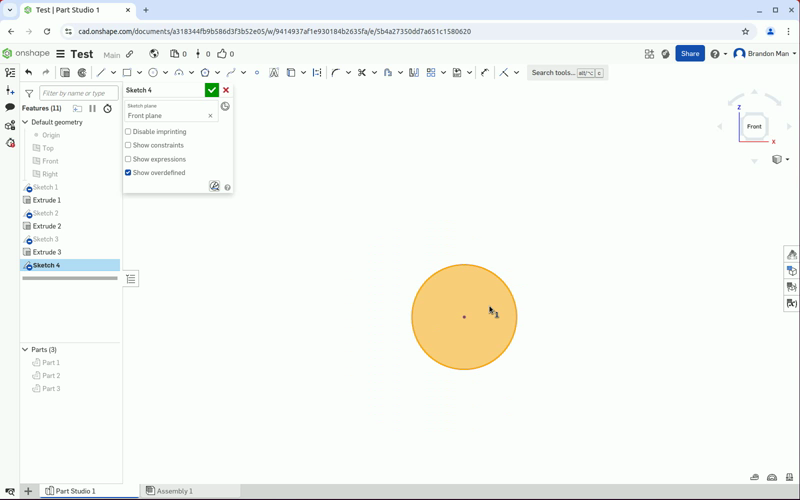
scroll(-6)
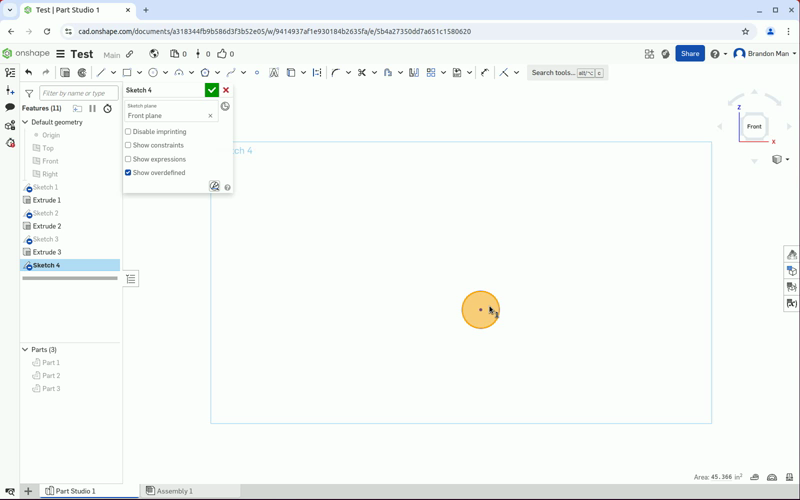
mouse_move(73, 352)
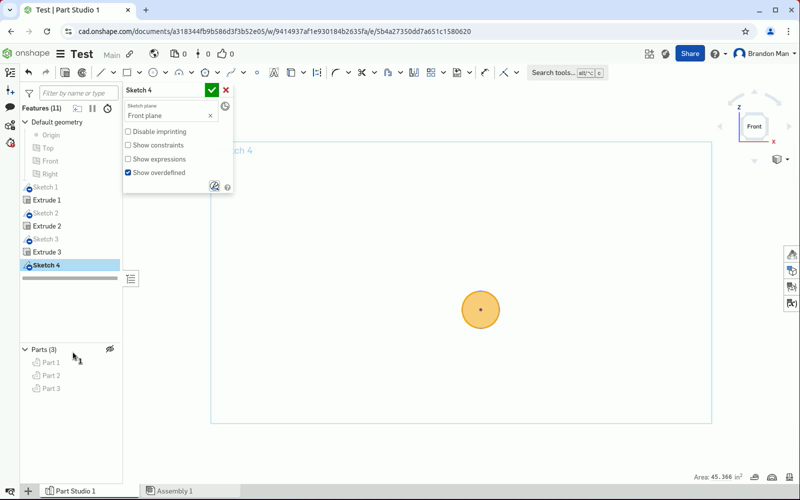
key(shift+y)
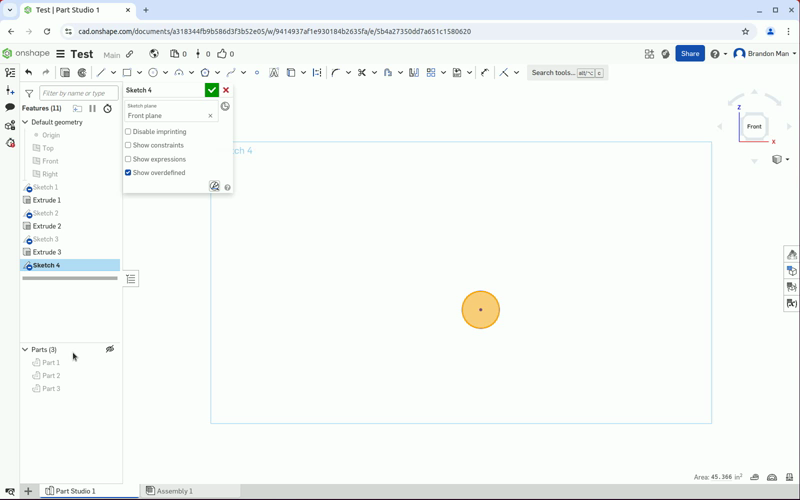
key(shift+e)
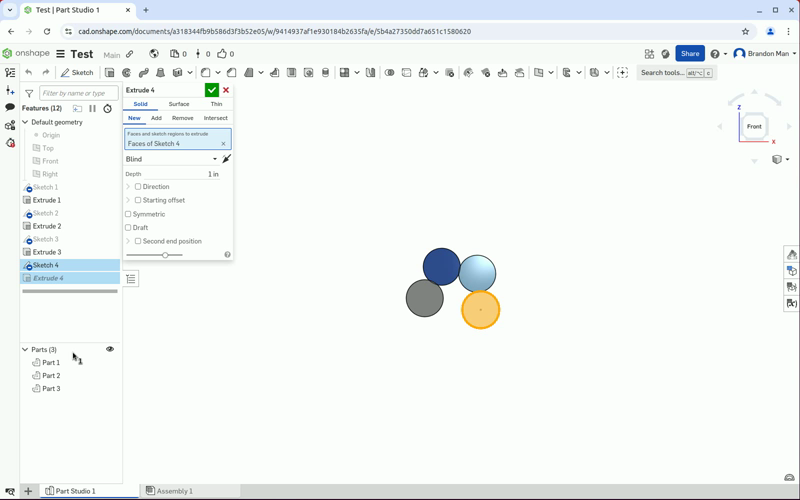
mouse_move(143, 106)
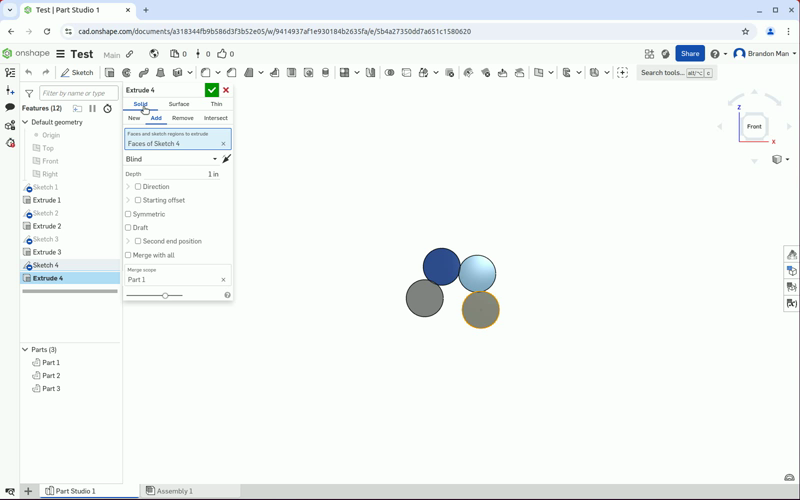
click(143, 106)
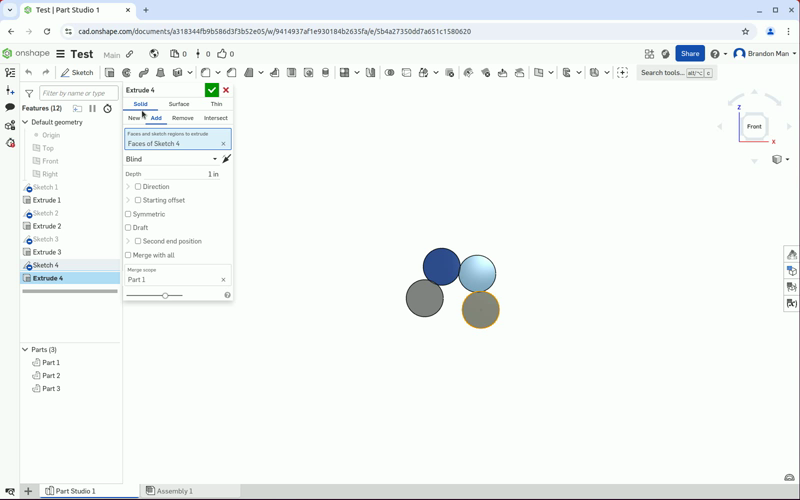
mouse_move(137, 120)
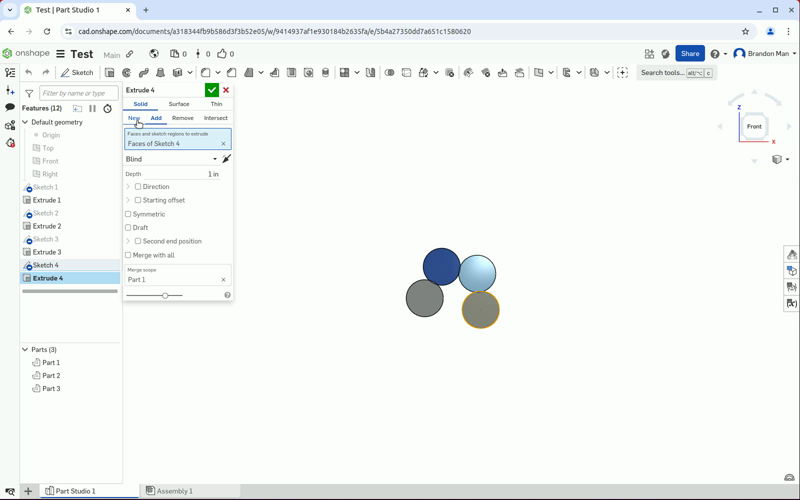
click(137, 120)
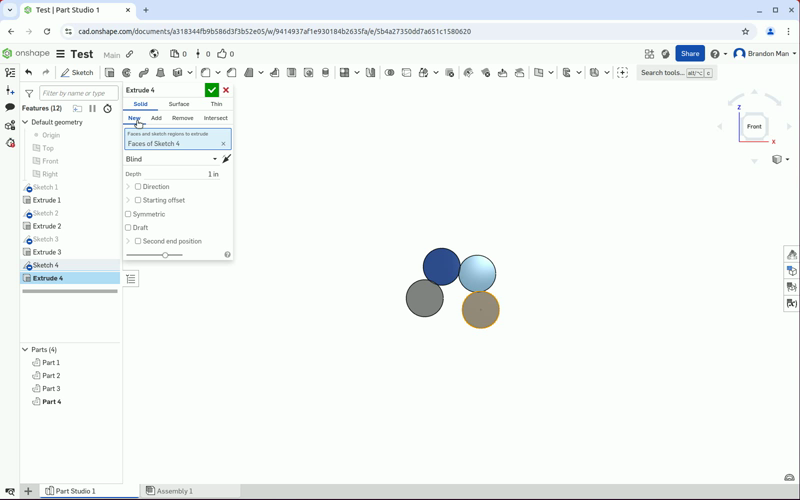
key(tab, 4)
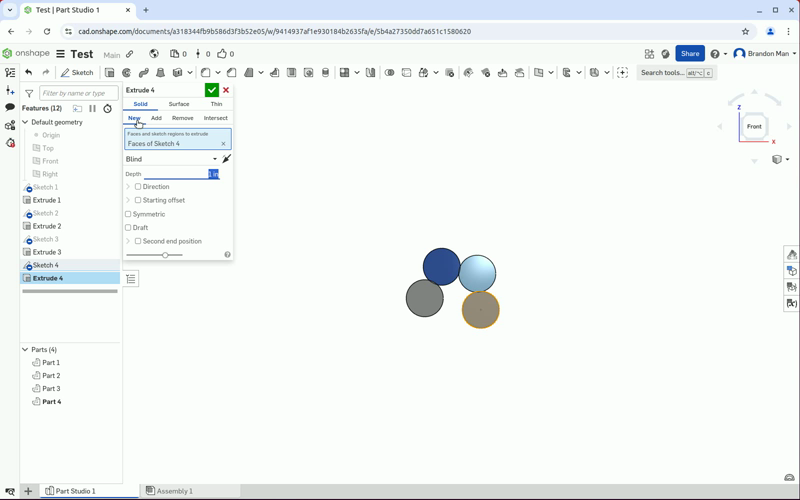
text(23.108)
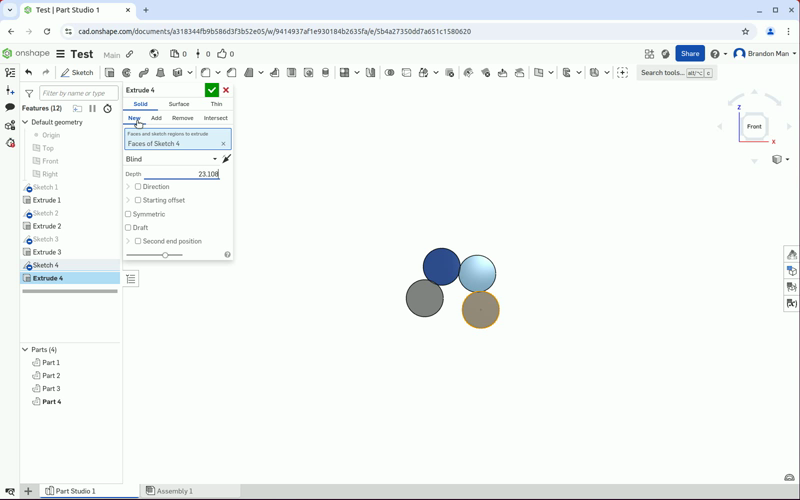
key(enter)
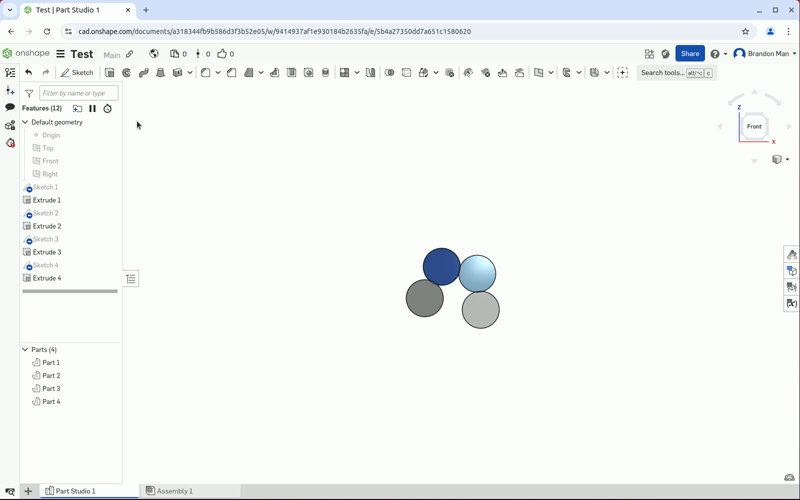
key(shift+h)
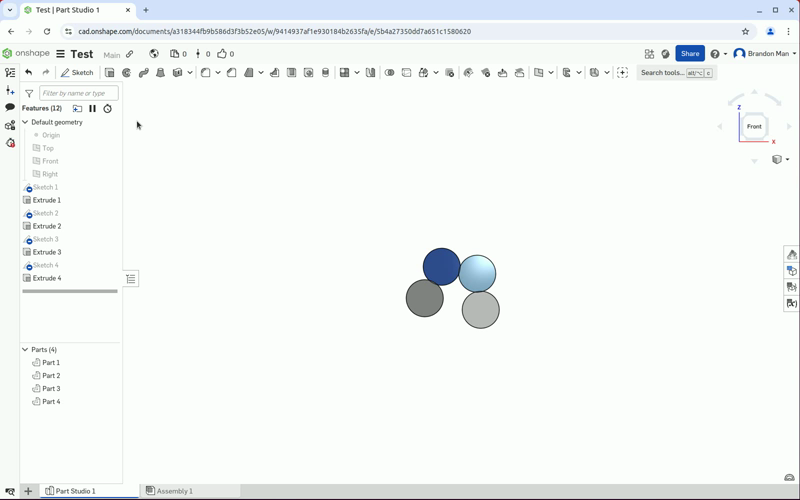
key(shift+h)
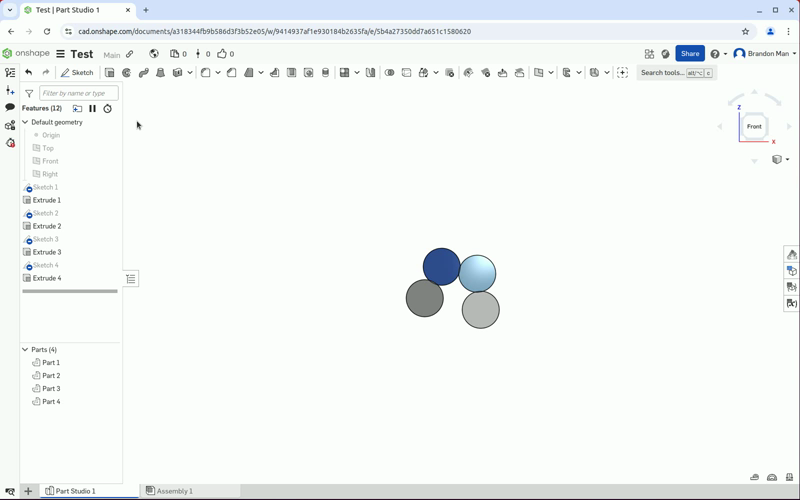
mouse_move(73, 189)
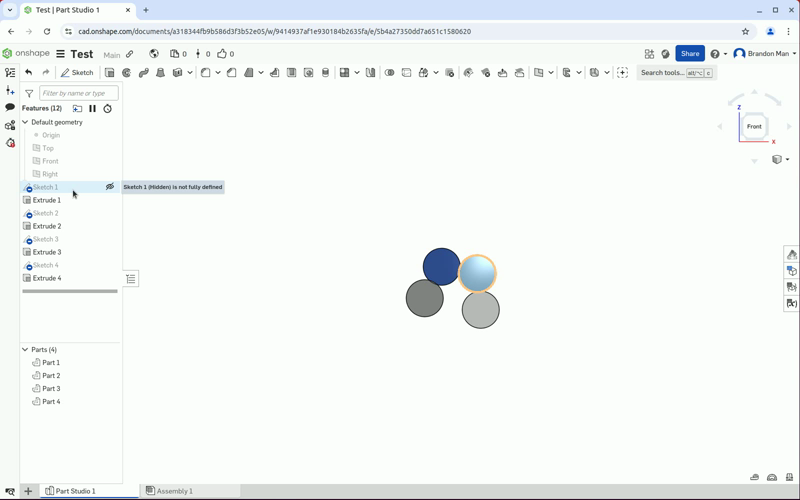
click(73, 189)
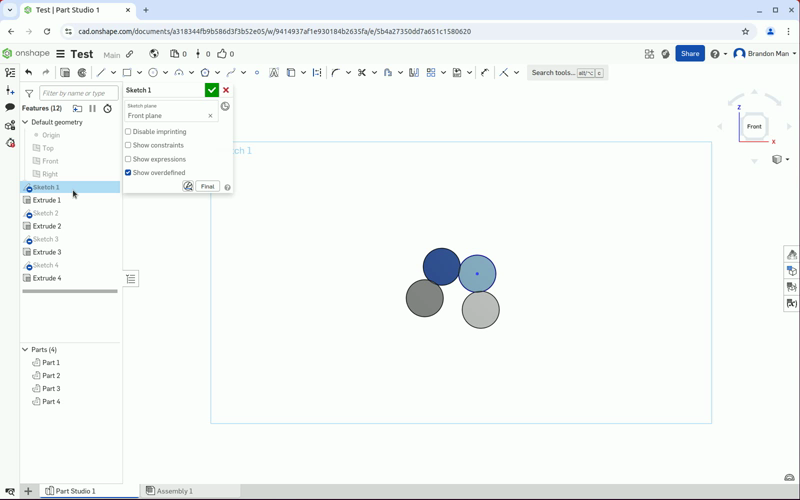
mouse_move(229, 92)
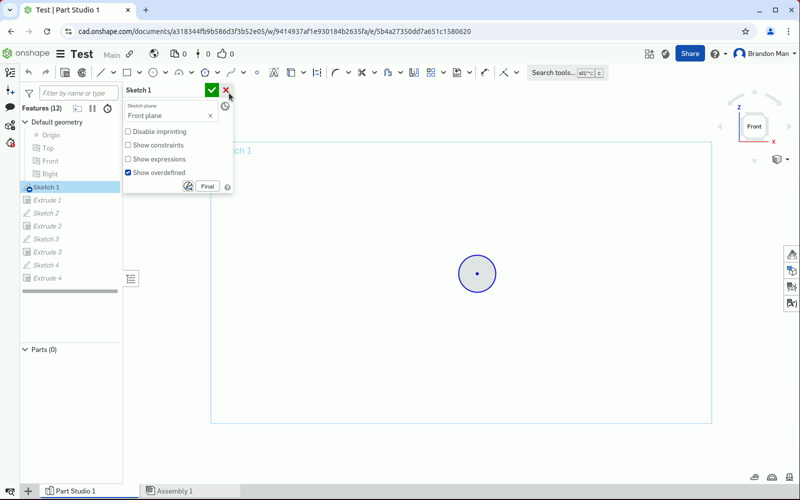
click(229, 92)
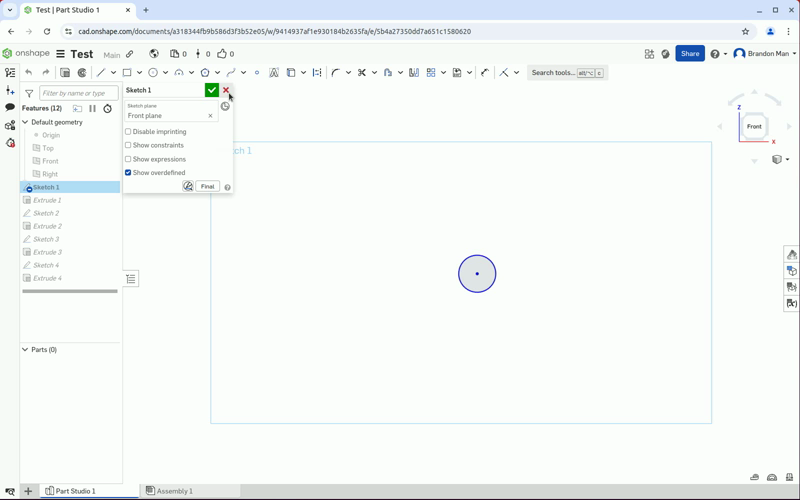
key(shift+s)
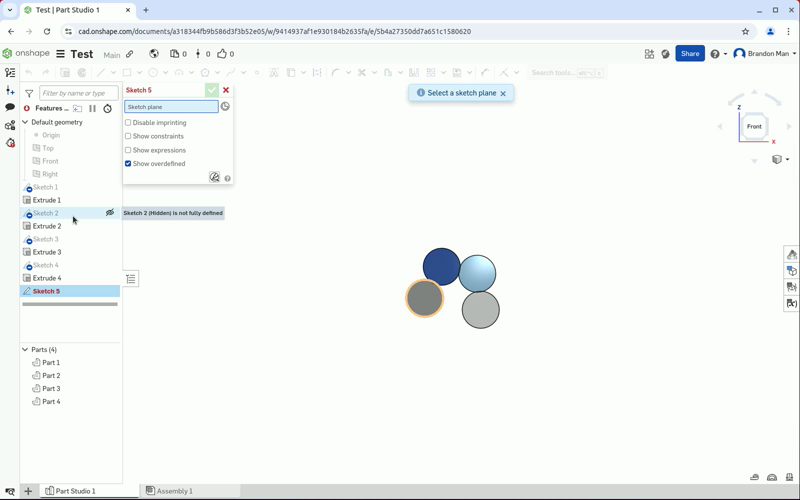
scroll(3)
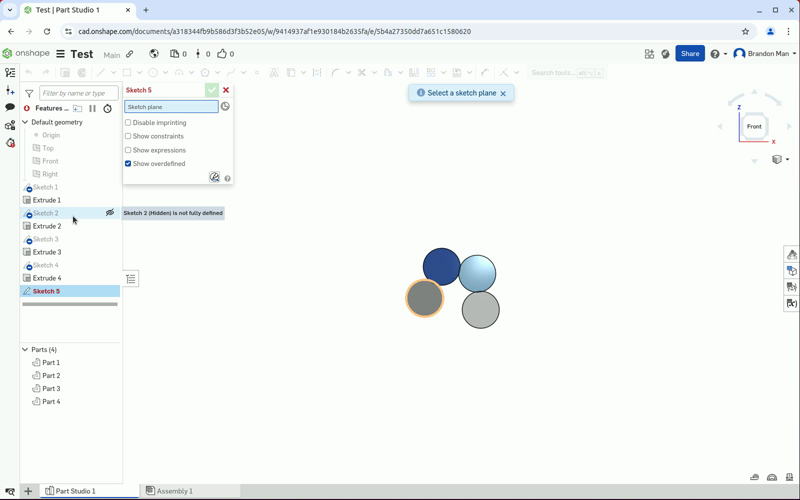
mouse_move(73, 163)
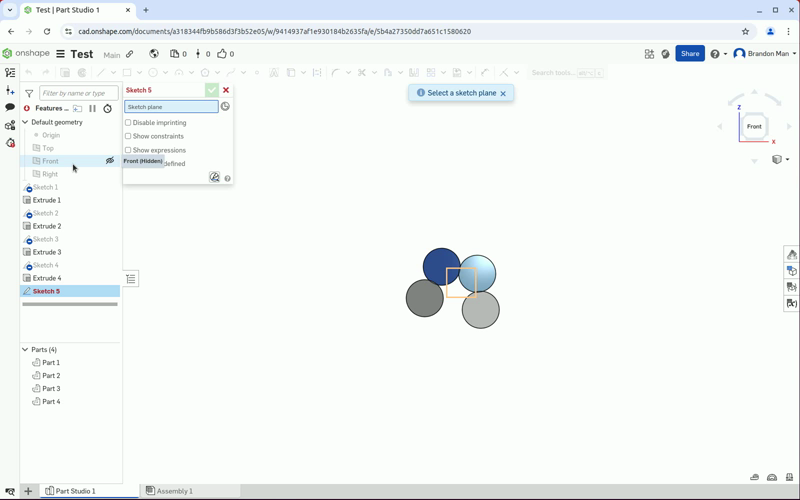
click(73, 163)
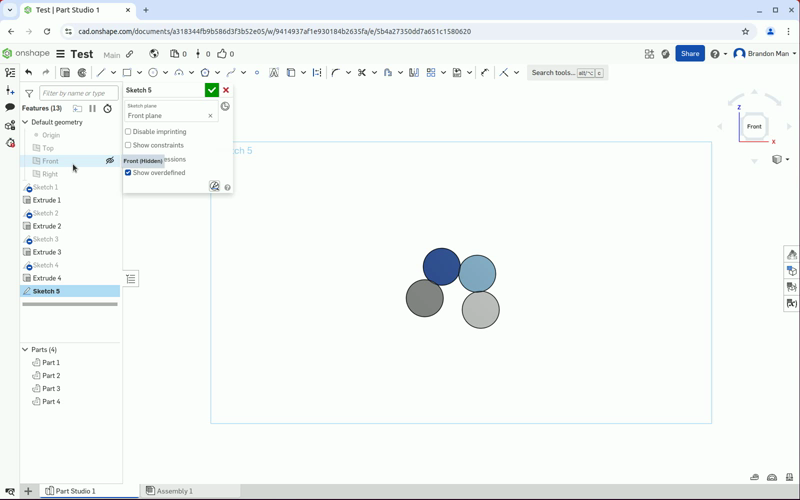
mouse_move(73, 352)
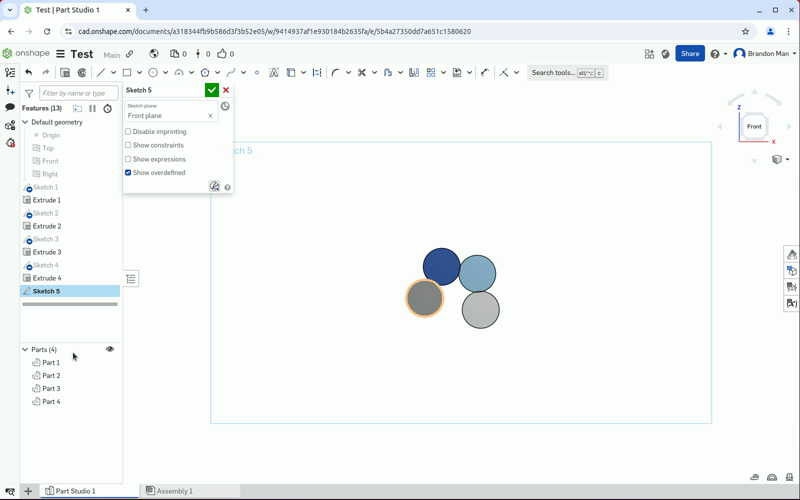
key(y)
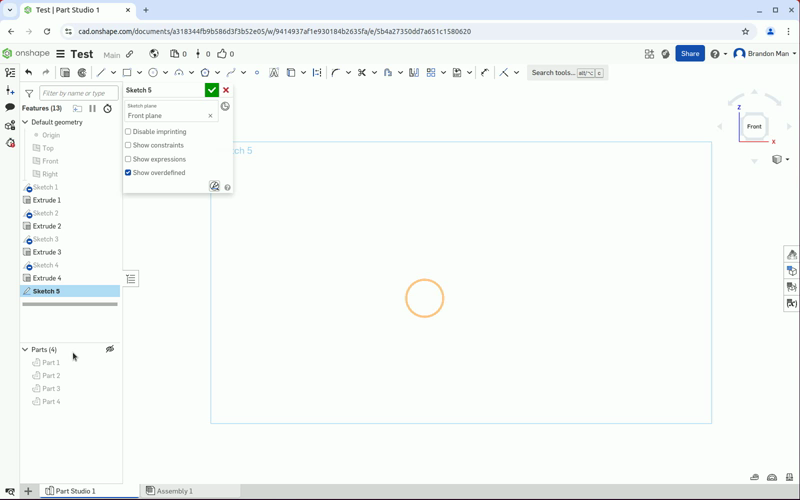
key(c)
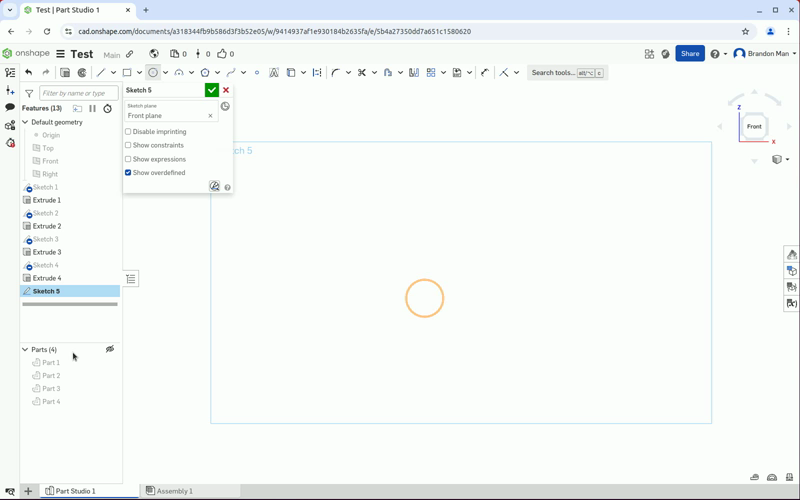
key_down(shift)
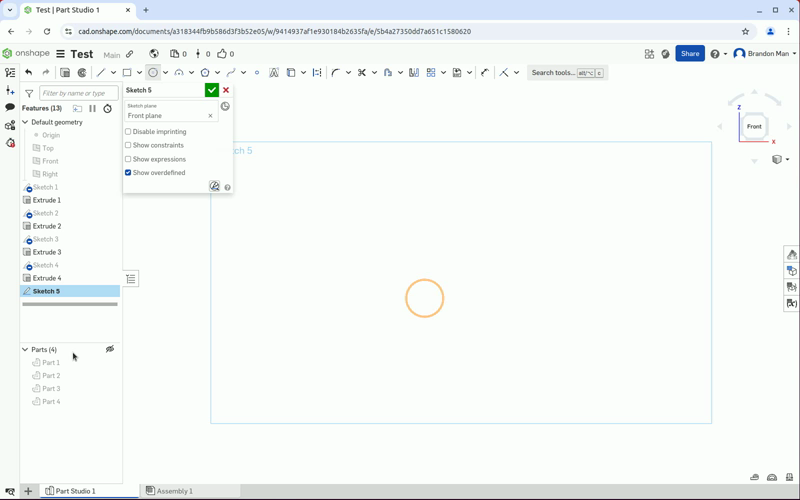
mouse_move(447, 325)
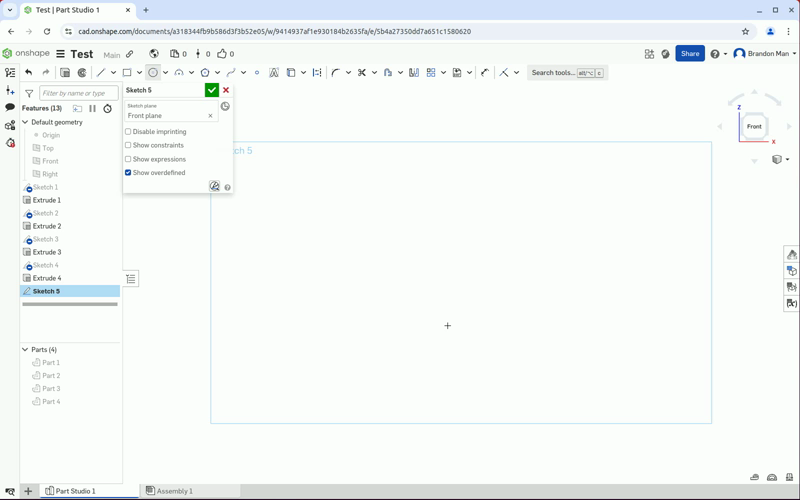
click(447, 325)
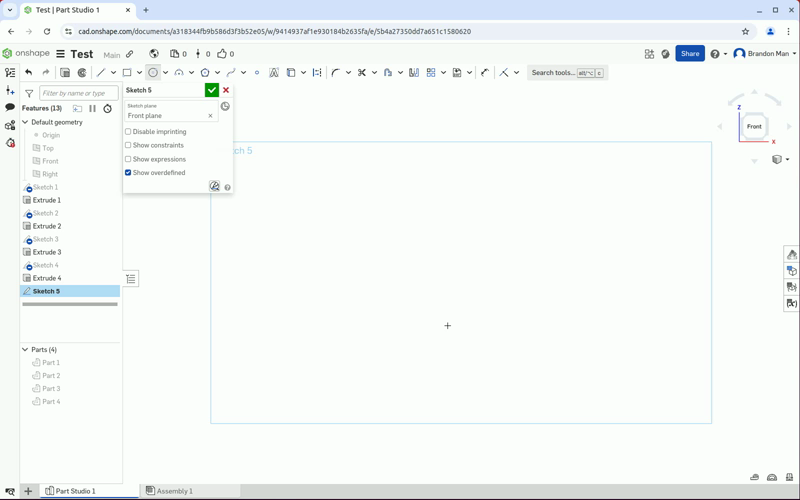
key_up(shift)
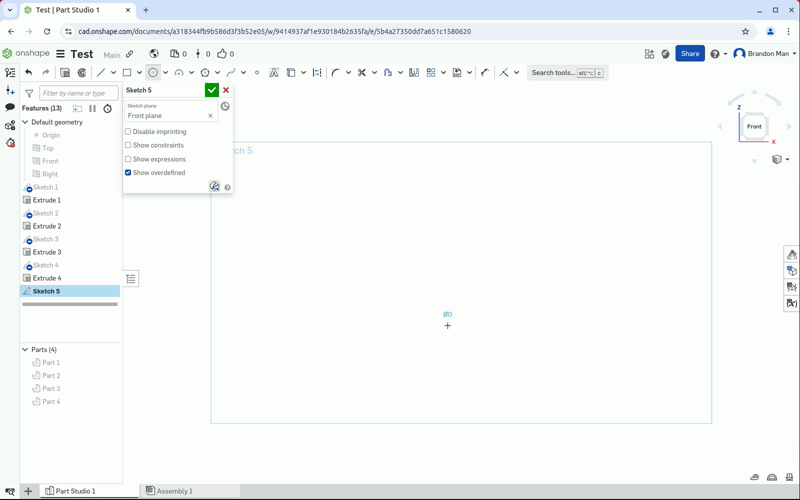
mouse_move(466, 325)
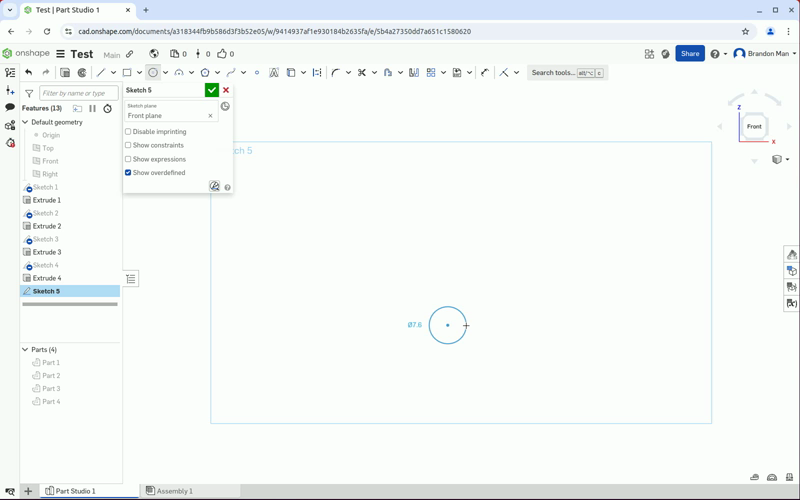
click(466, 325)
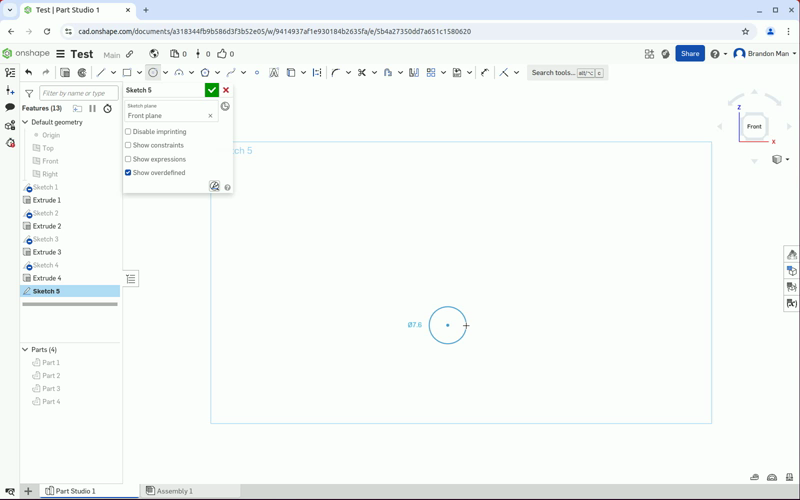
key(esc)
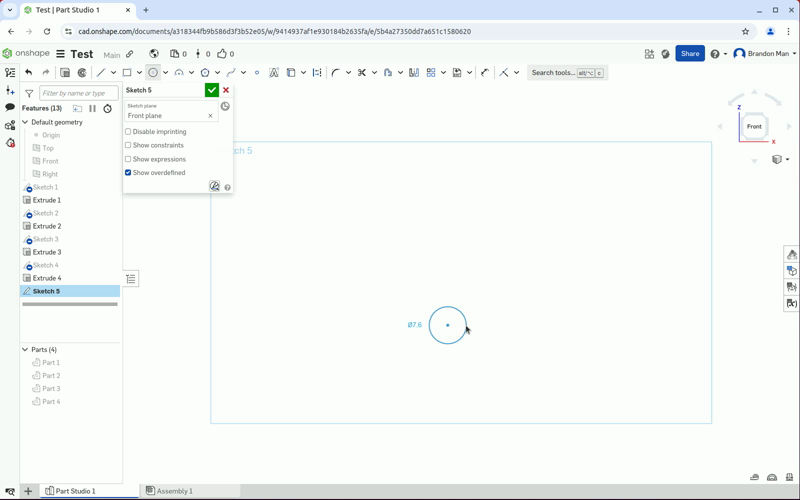
mouse_move(460, 329)
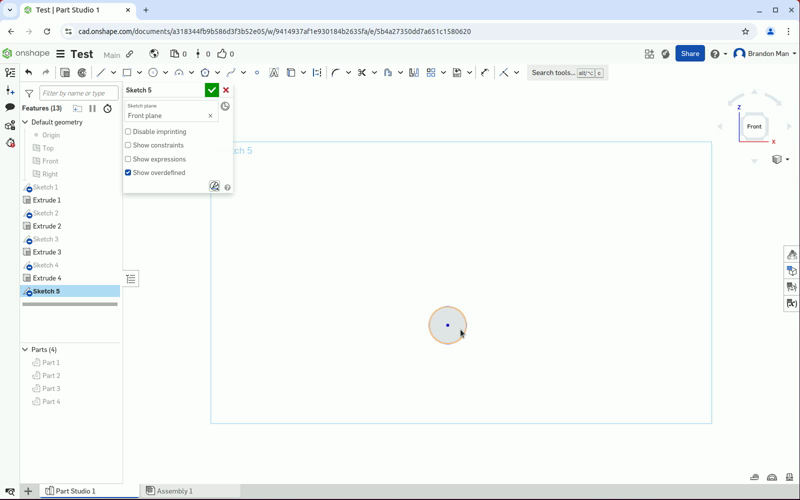
scroll(6)
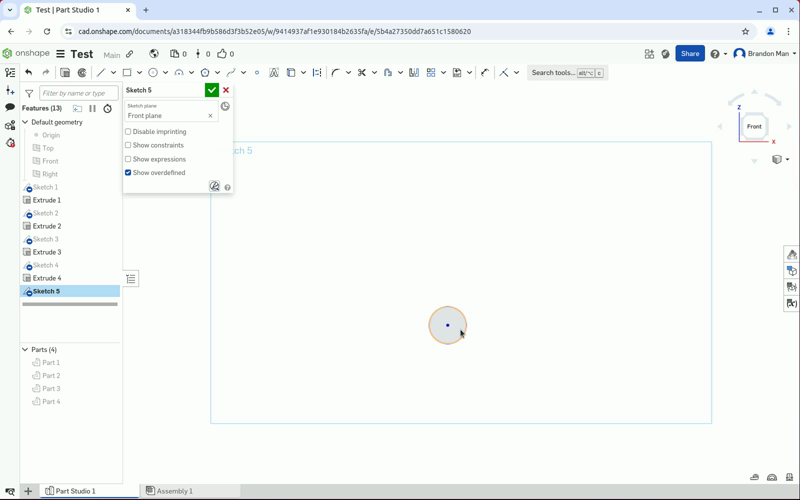
scroll(6)
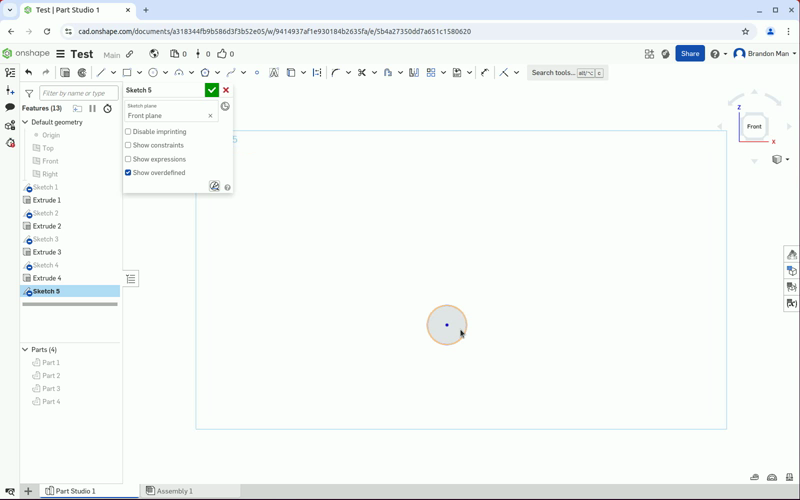
scroll(6)
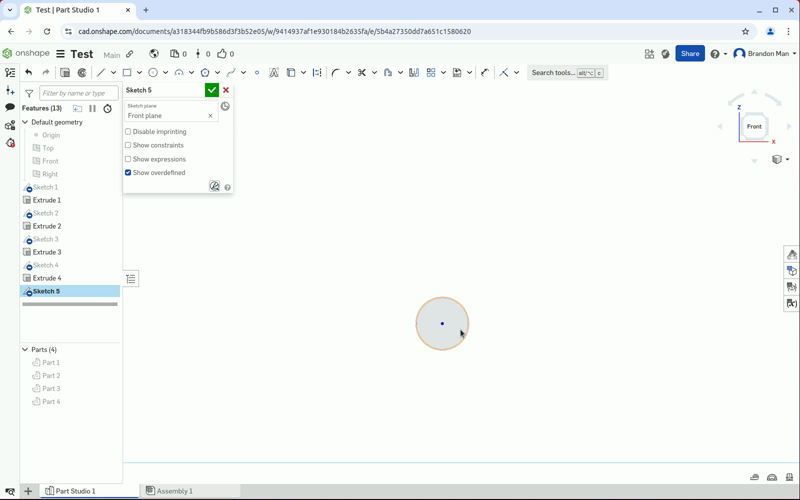
scroll(6)
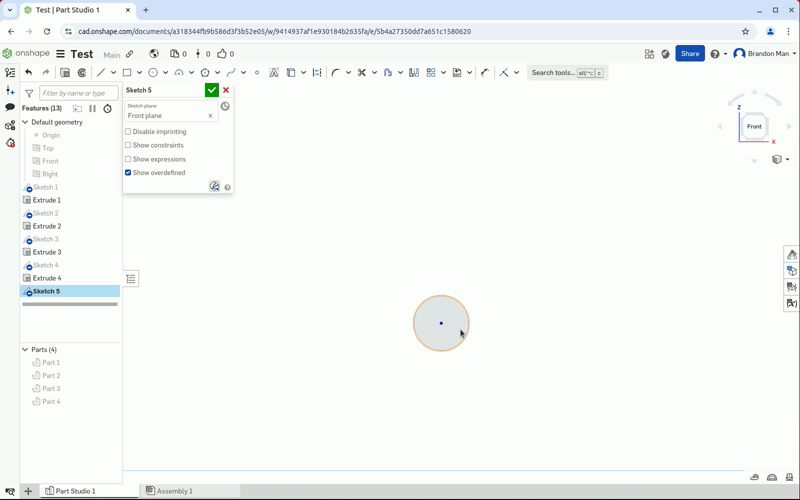
scroll(6)
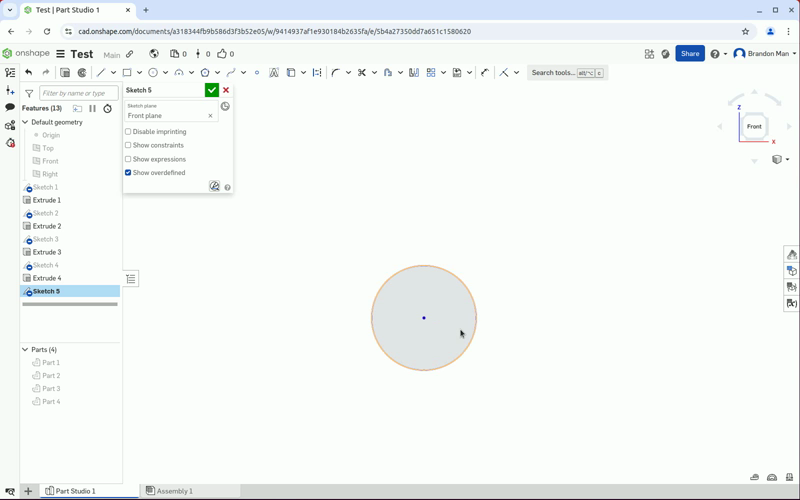
scroll(6)
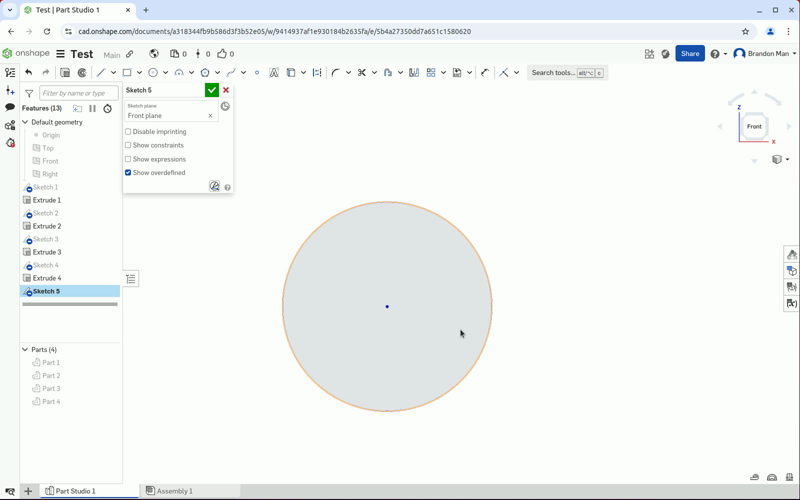
scroll(6)
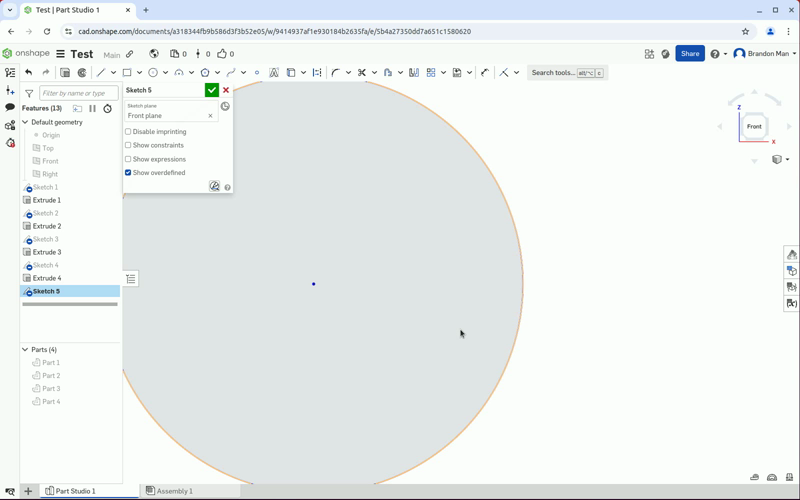
click(460, 329)
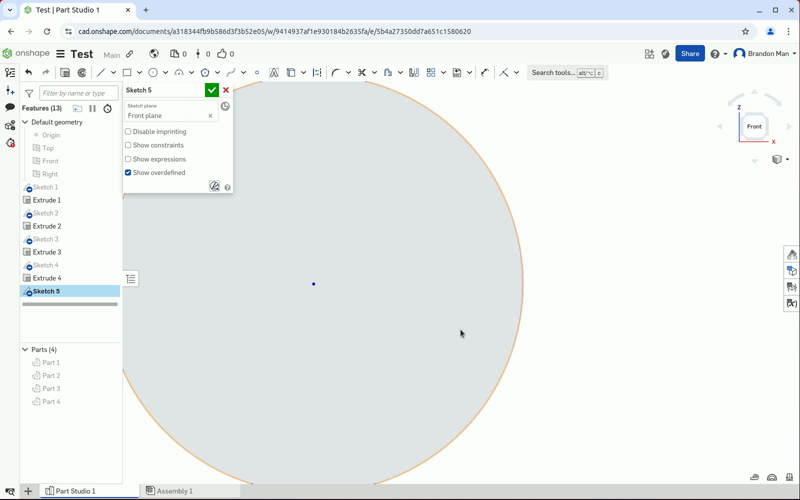
scroll(-6)
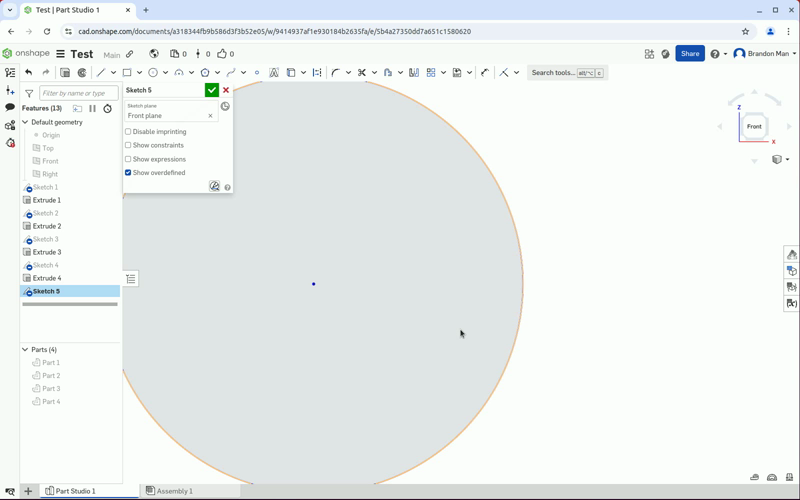
scroll(-6)
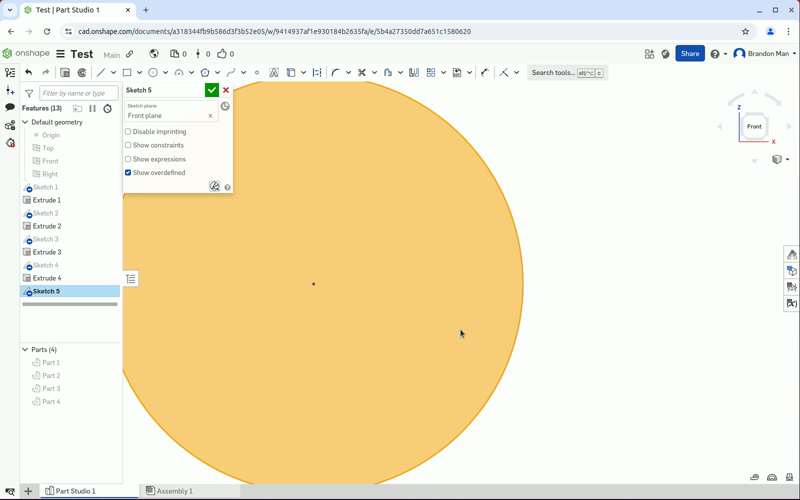
scroll(-6)
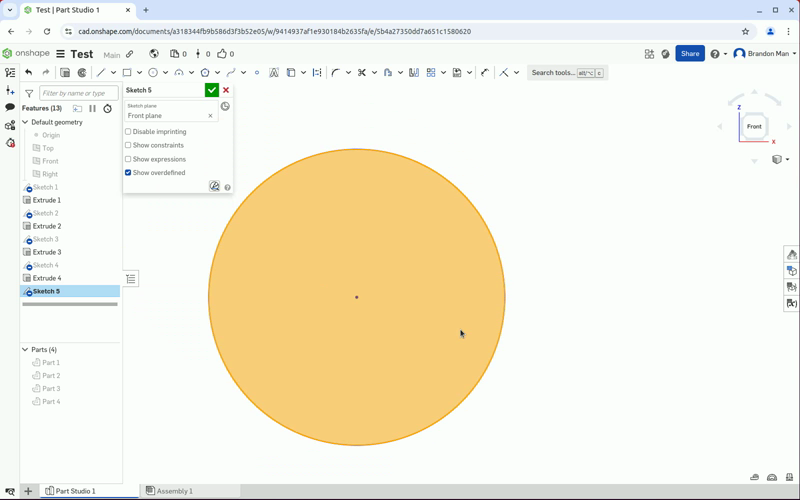
scroll(-6)
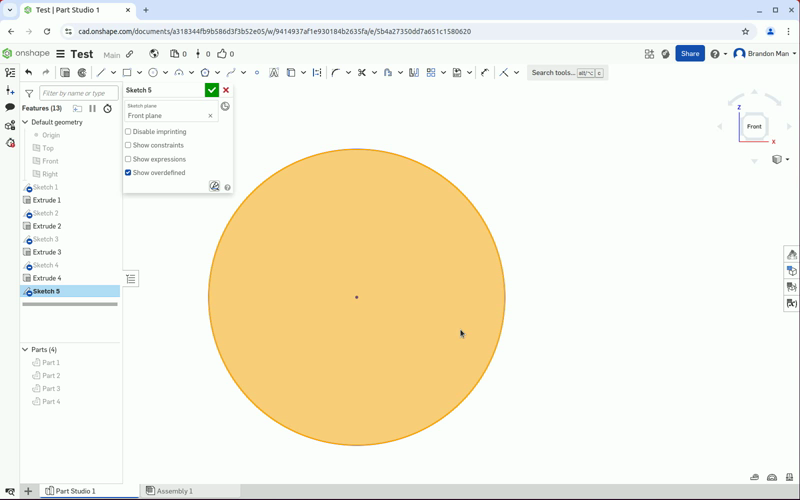
scroll(-6)
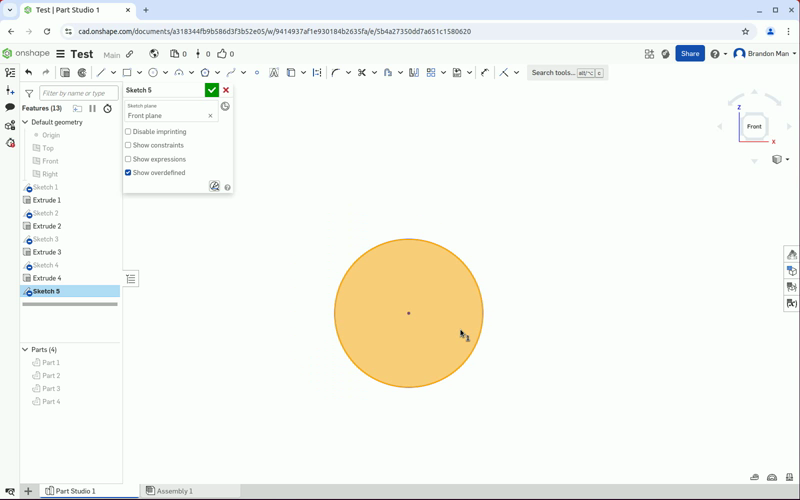
scroll(-6)
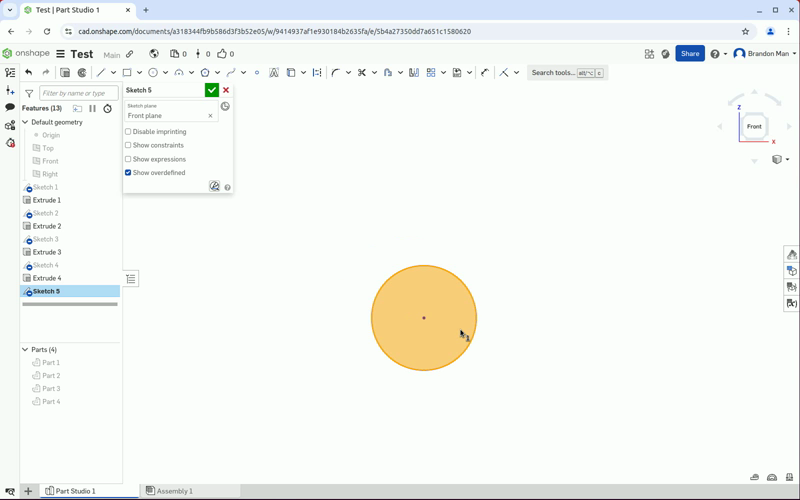
scroll(-6)
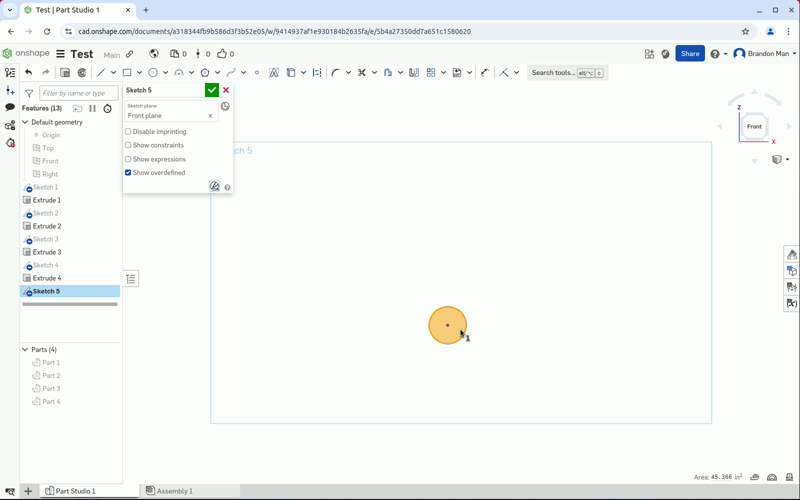
mouse_move(73, 352)
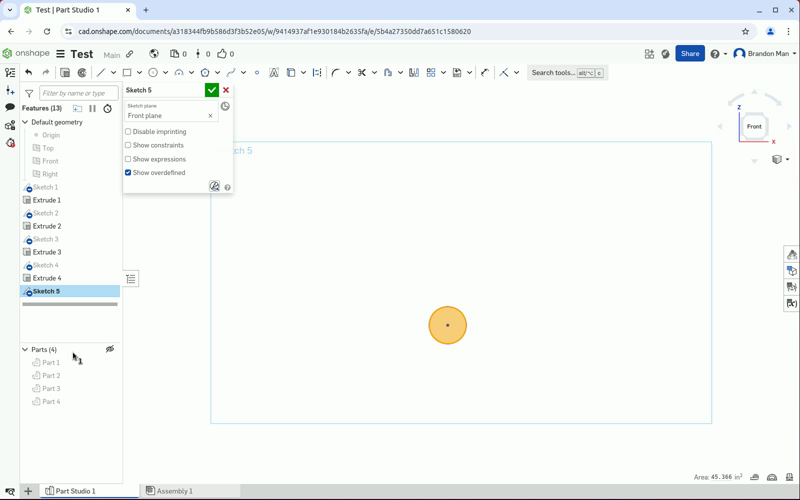
key(shift+y)
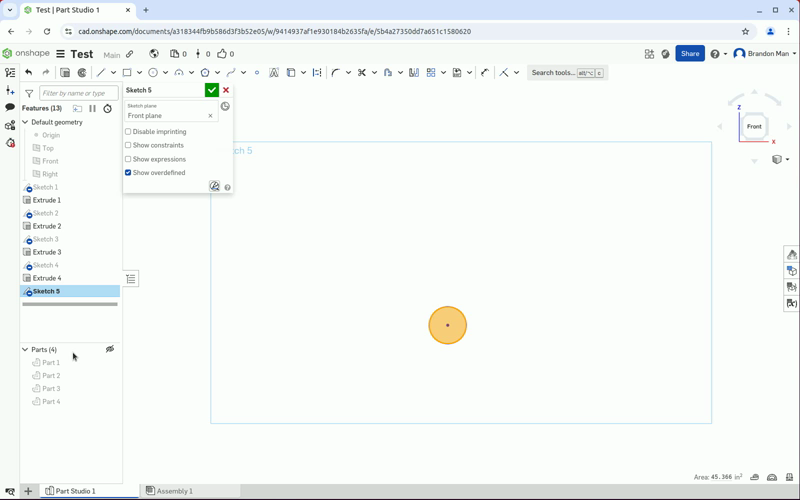
key(shift+e)
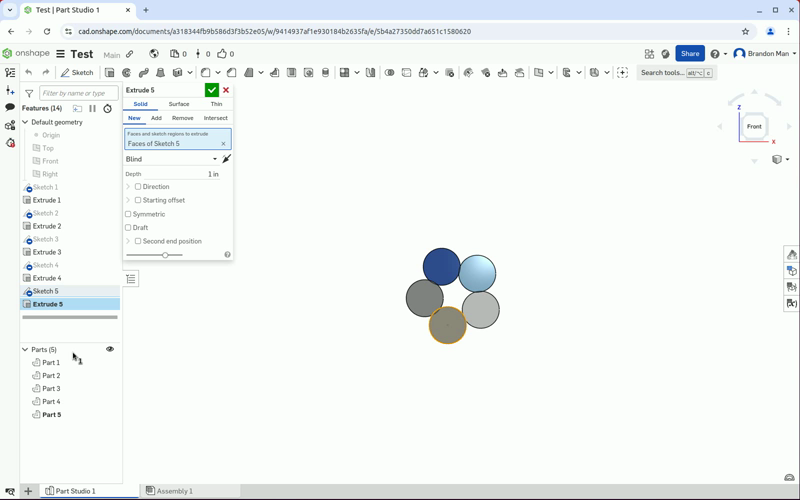
mouse_move(143, 106)
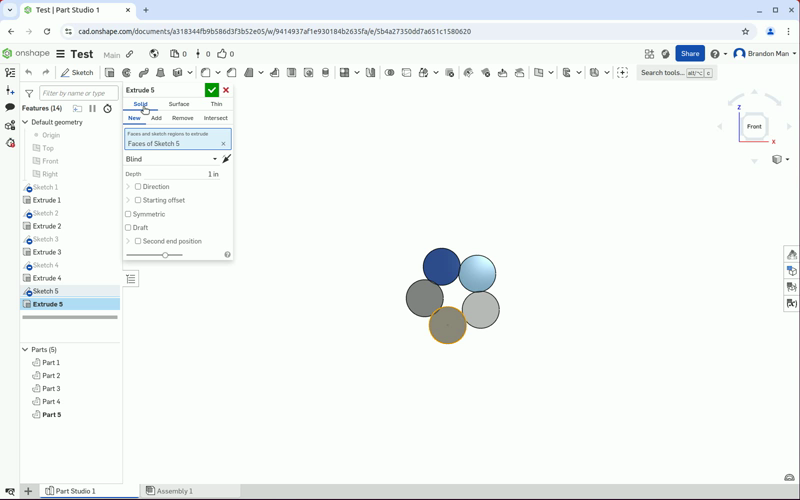
click(143, 106)
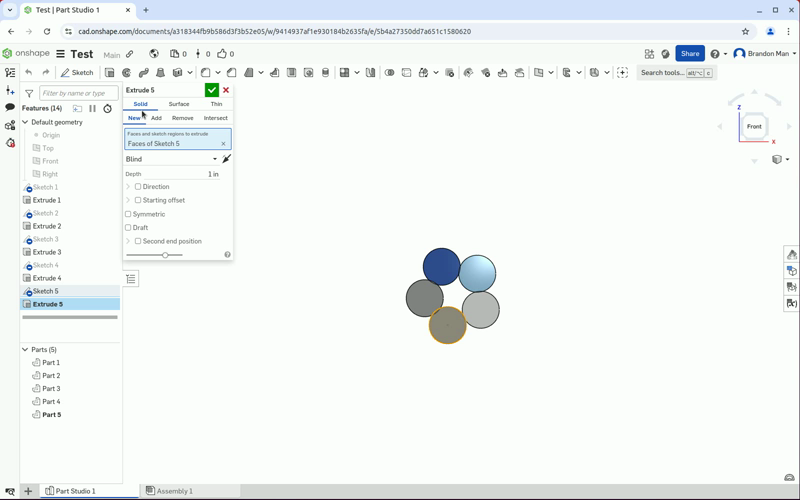
mouse_move(137, 120)
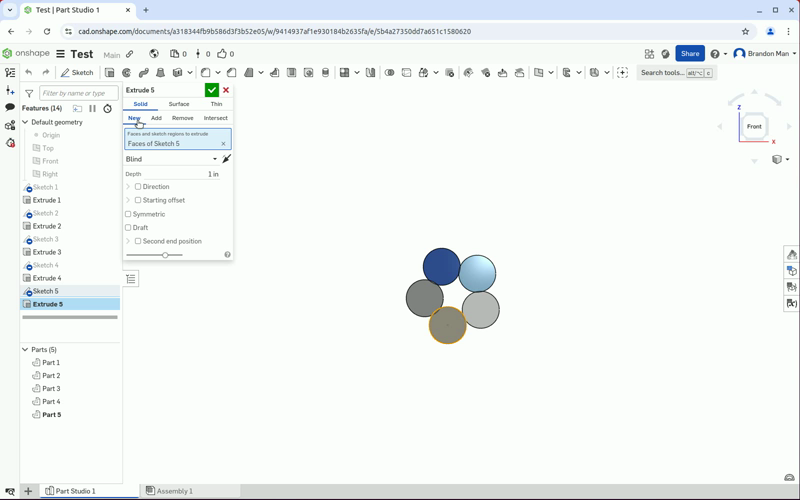
click(137, 120)
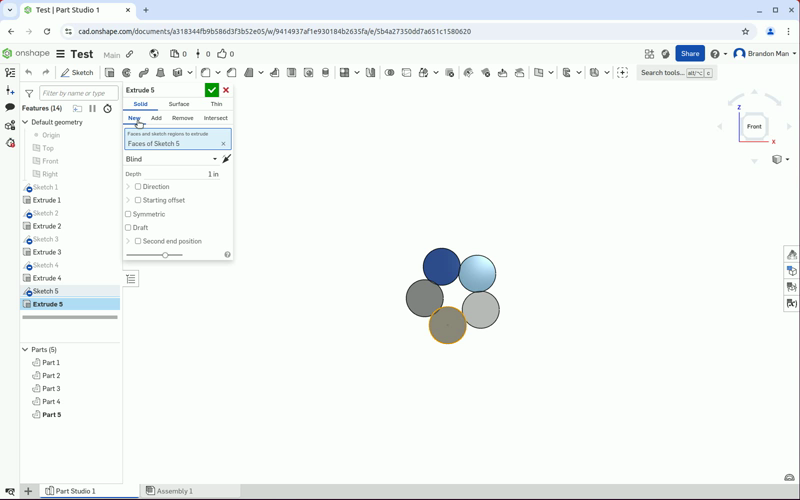
key(tab, 4)
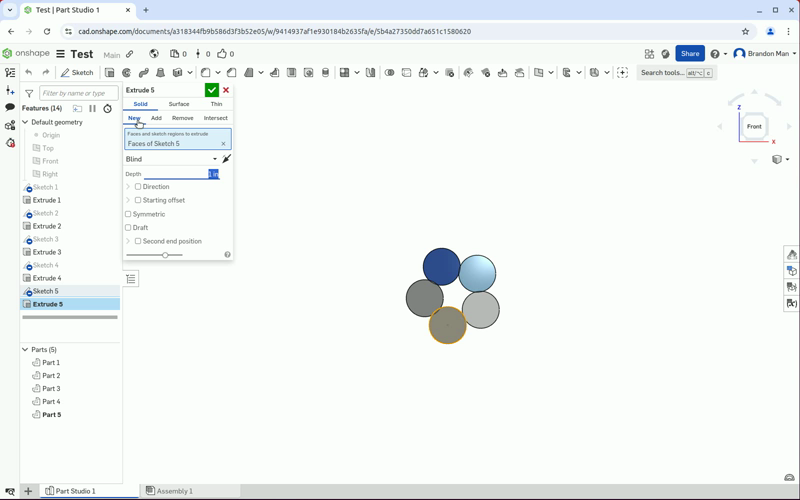
text(23.108)
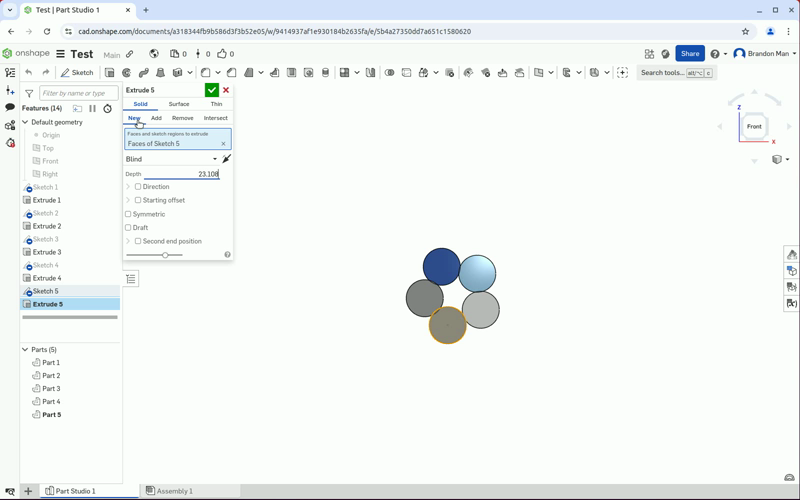
key(enter)
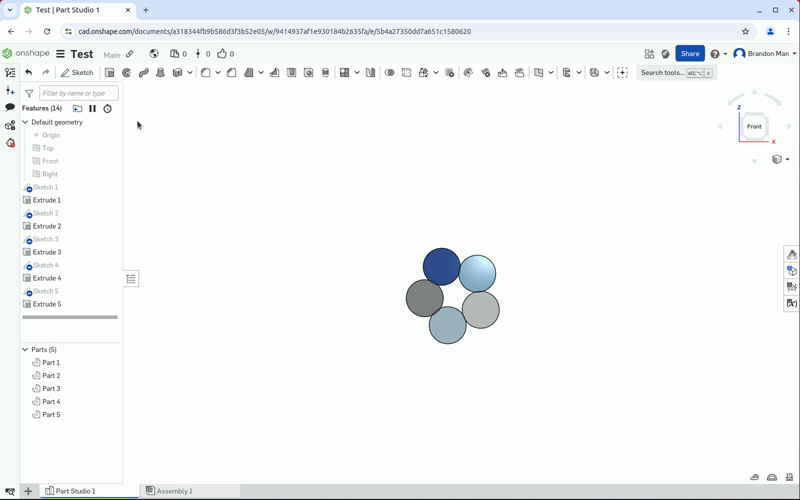
key(shift+h)
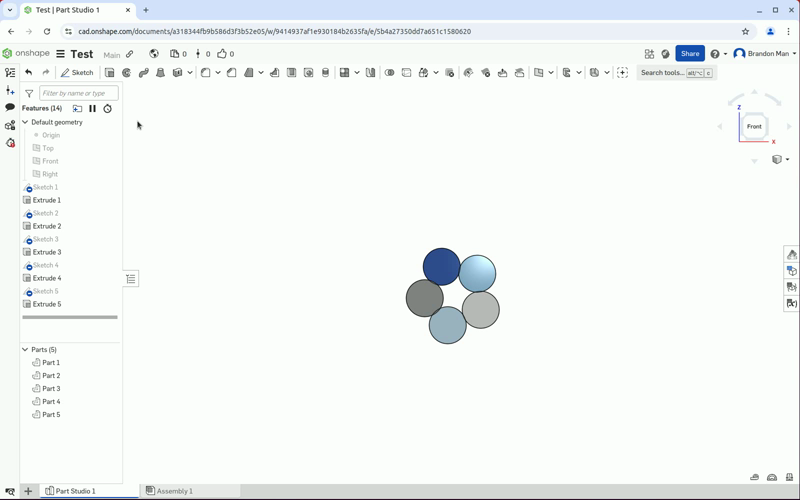
key(shift+h)
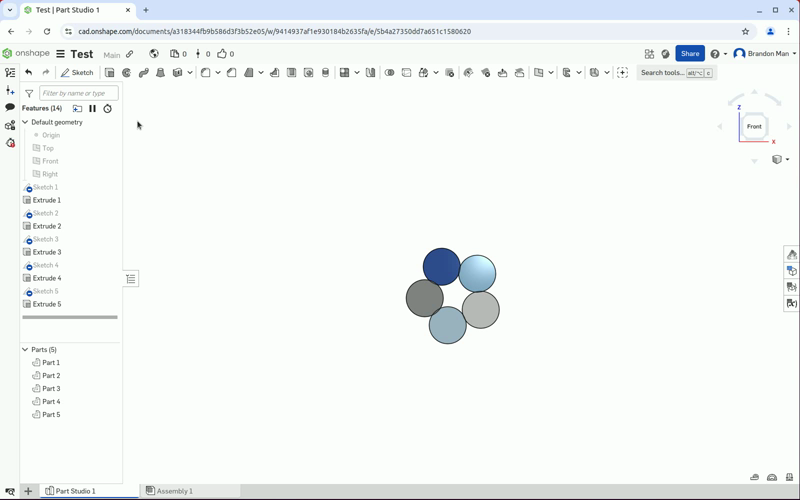
mouse_move(73, 189)
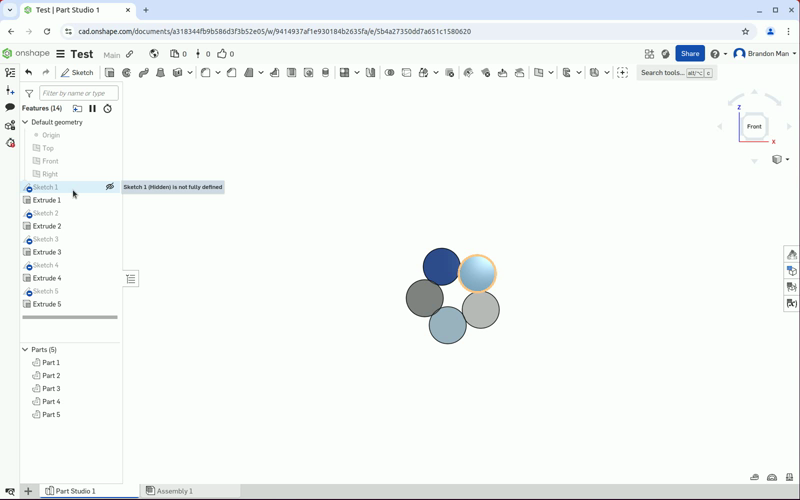
click(73, 189)
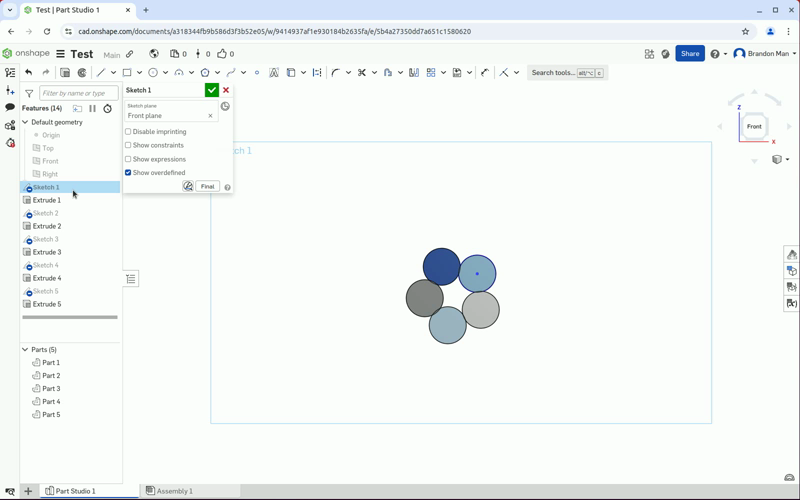
mouse_move(229, 92)
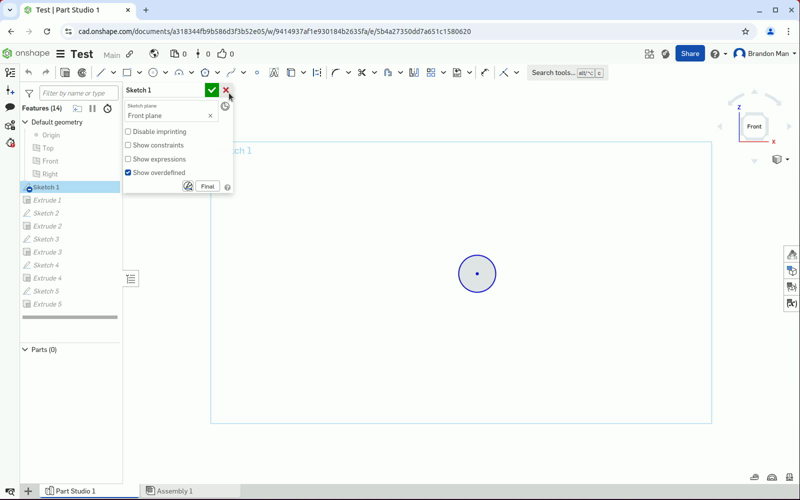
click(229, 92)
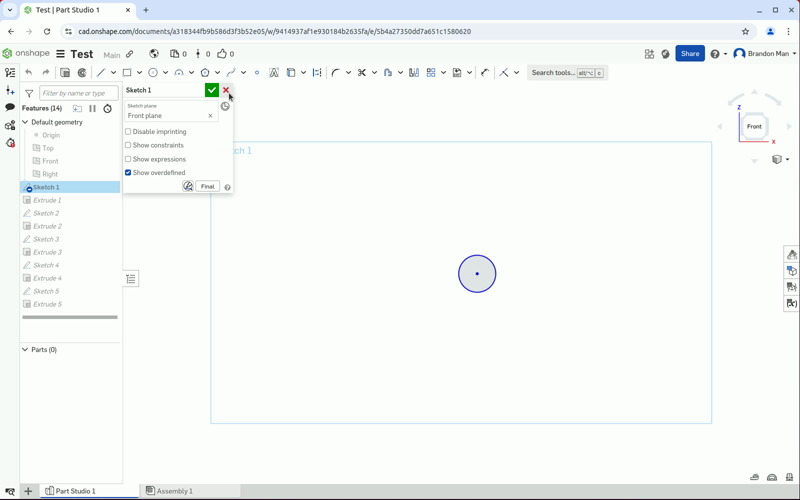
key(shift+s)
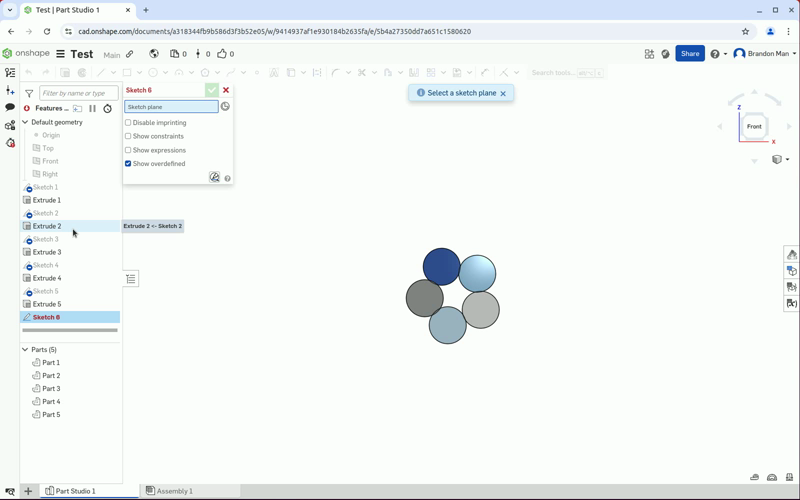
scroll(3)
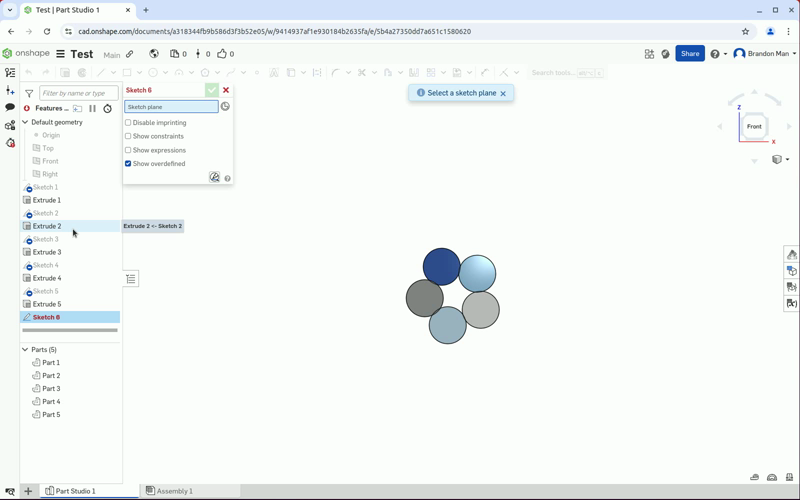
mouse_move(73, 163)
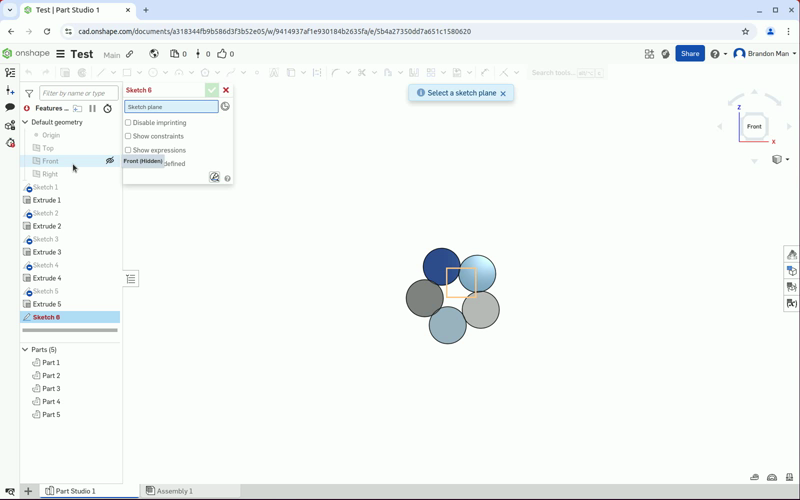
click(73, 163)
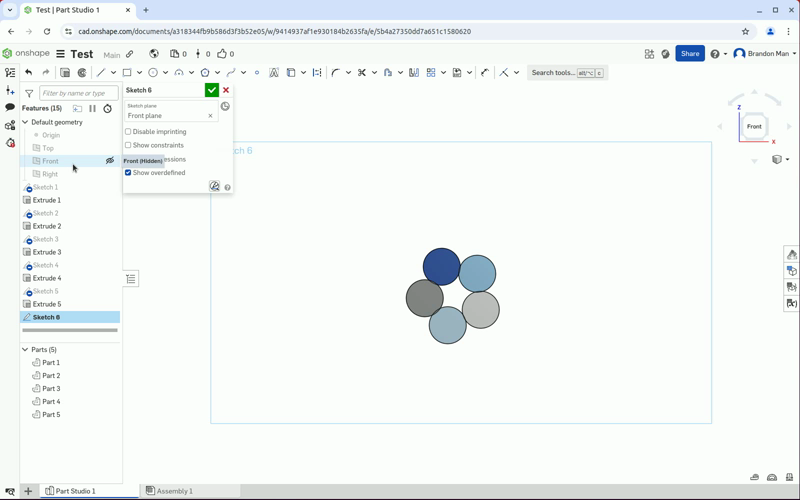
mouse_move(73, 352)
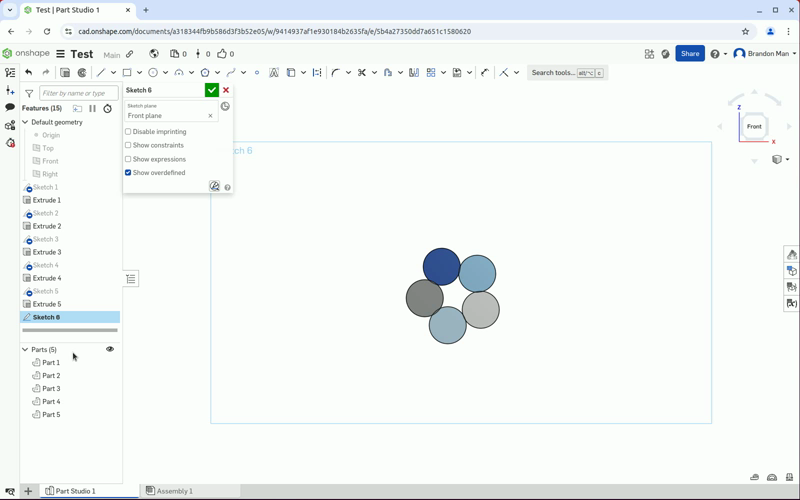
key(y)
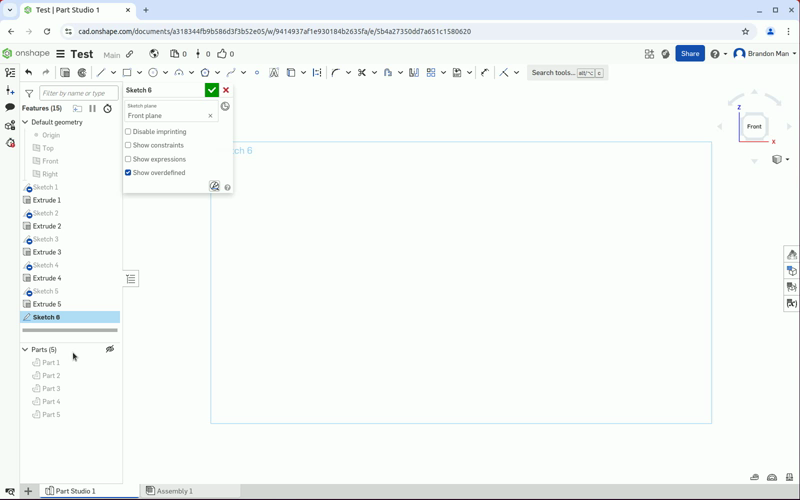
key(a)
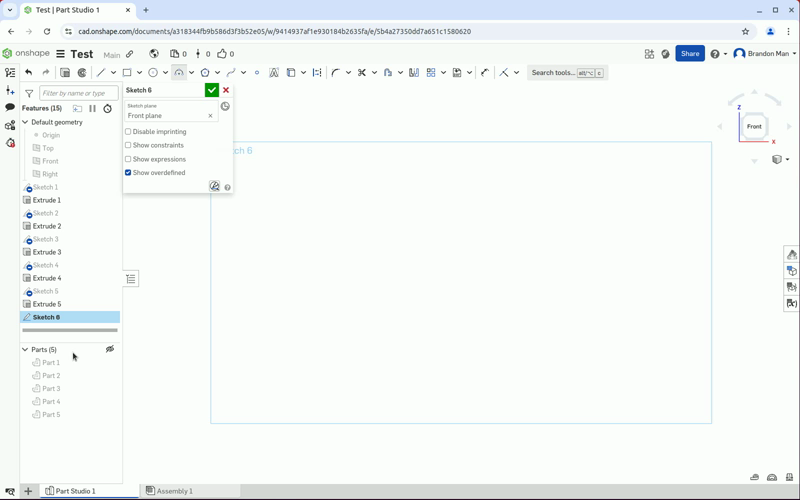
key_down(shift)
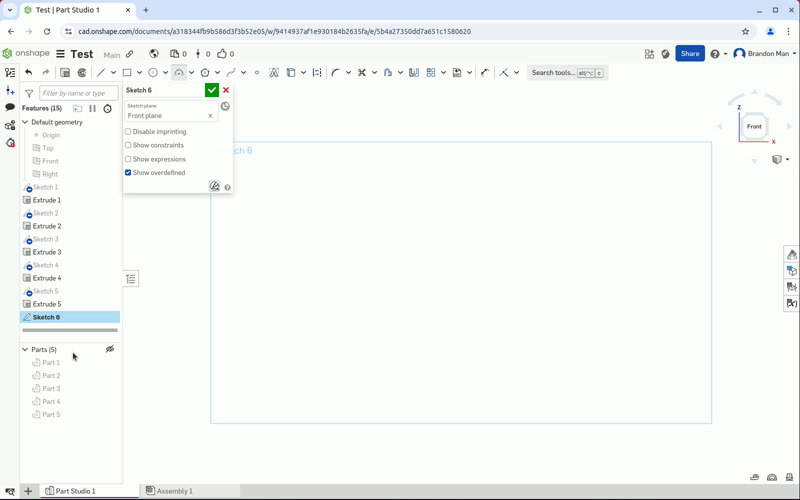
mouse_move(432, 282)
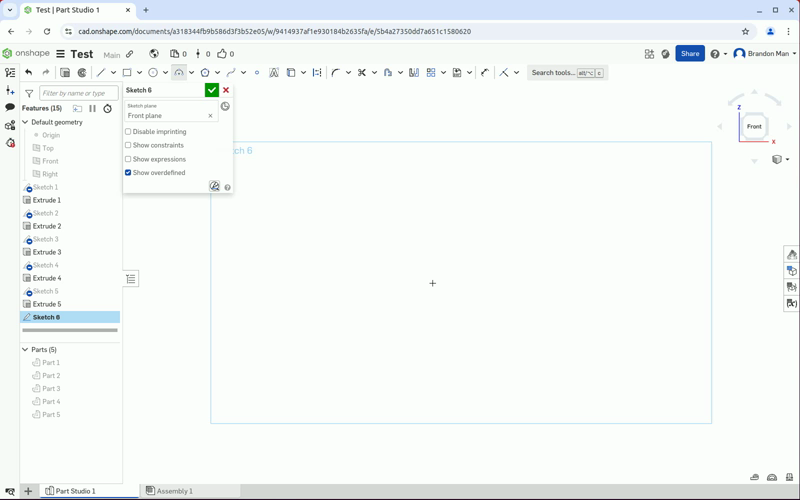
click(432, 282)
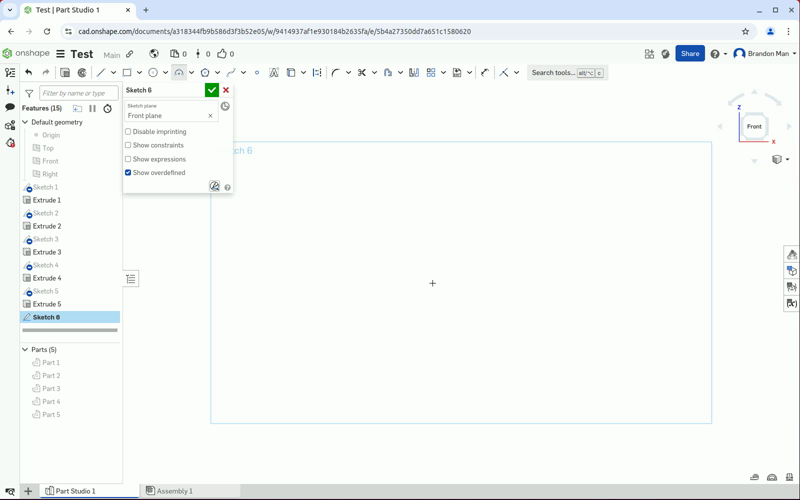
key_up(shift)
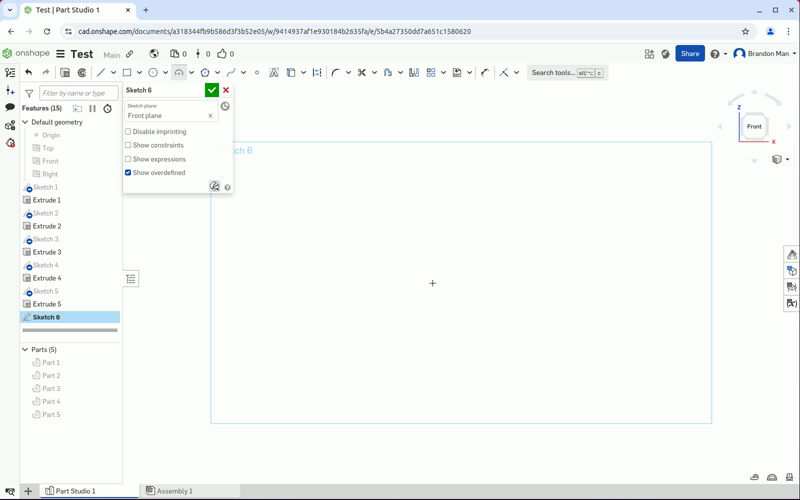
key_down(shift)
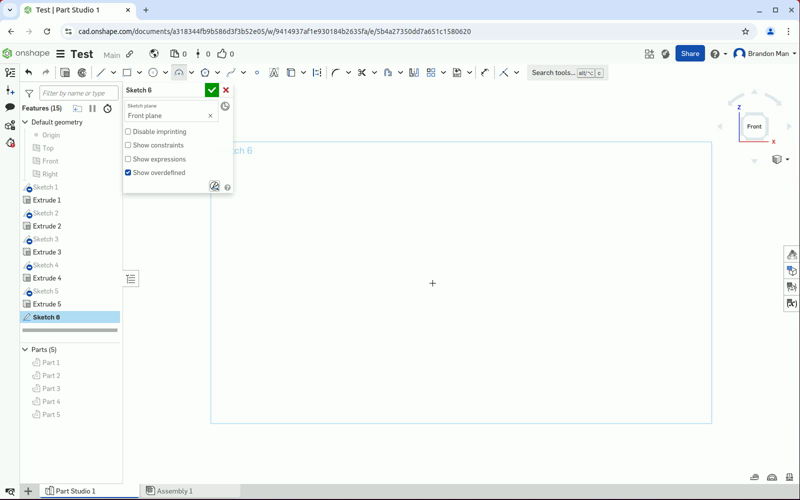
mouse_move(435, 312)
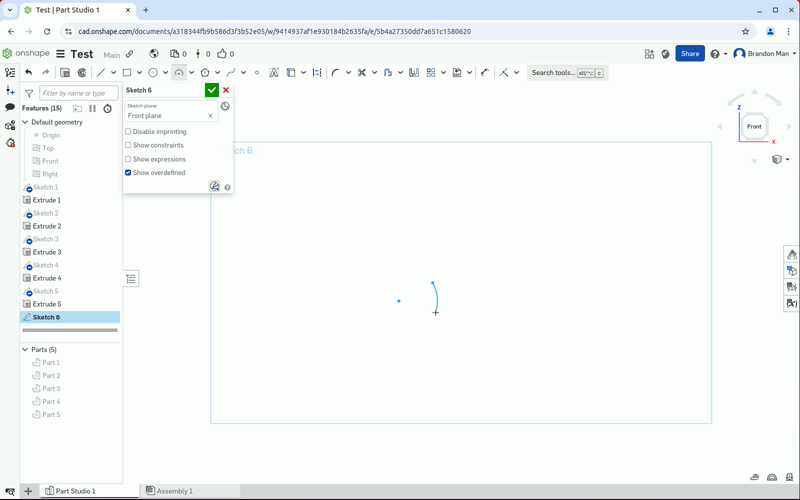
click(435, 312)
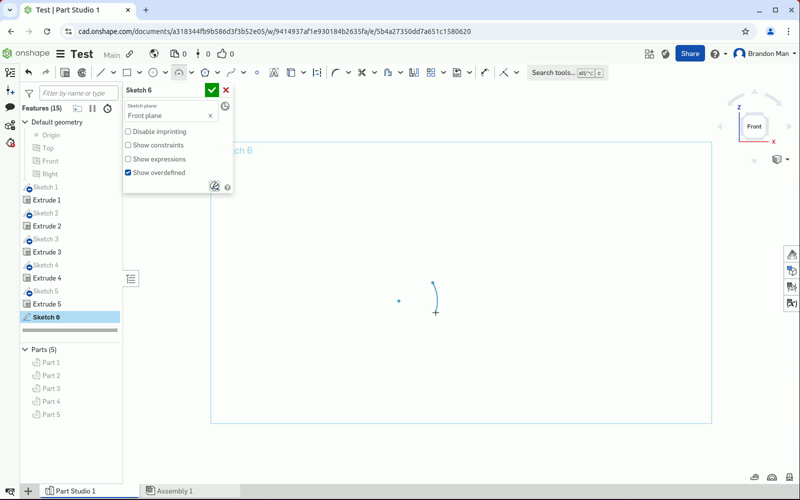
mouse_move(441, 296)
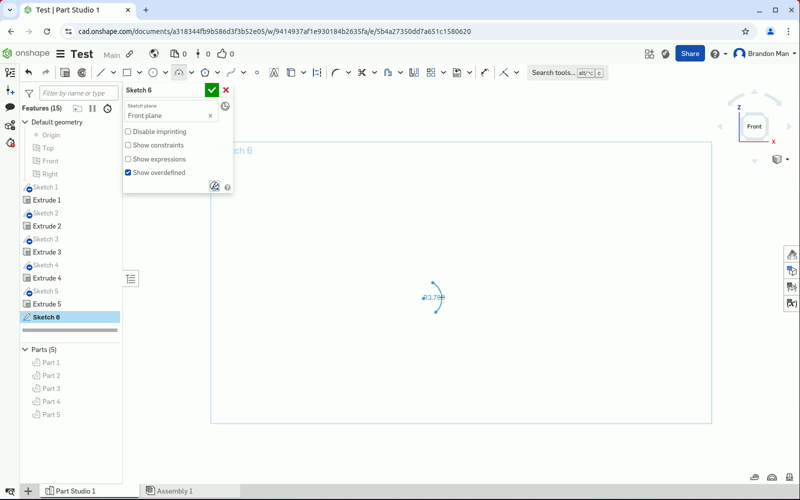
click(441, 296)
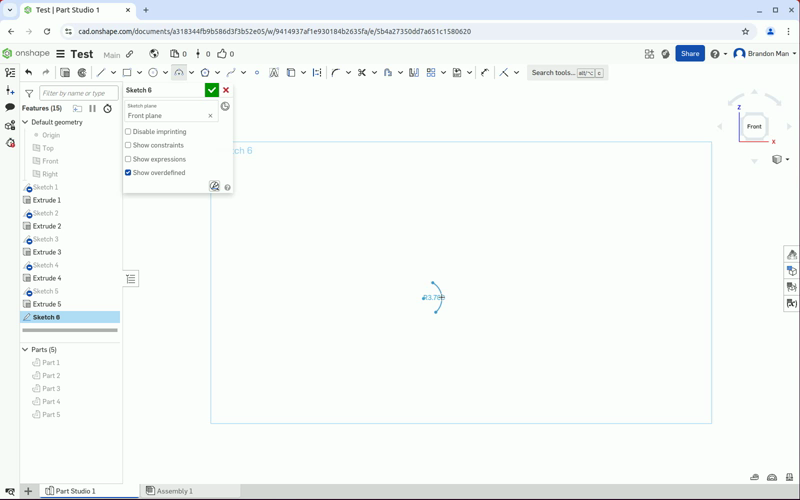
key_up(shift)
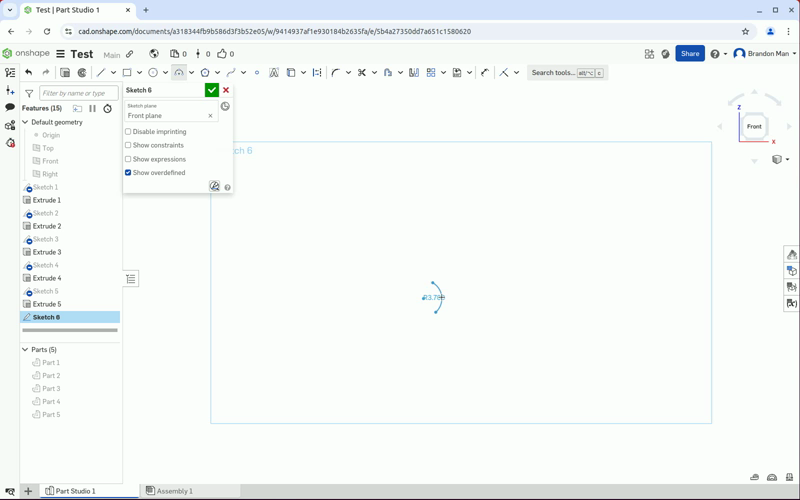
mouse_move(435, 312)
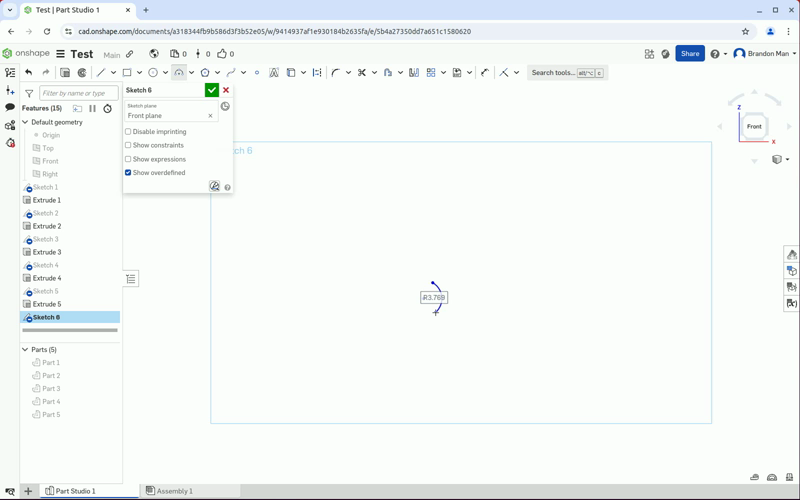
click(435, 312)
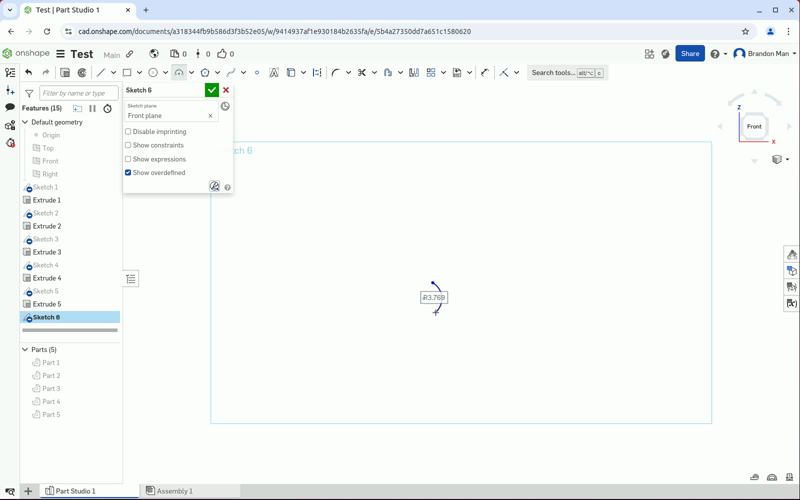
key_down(shift)
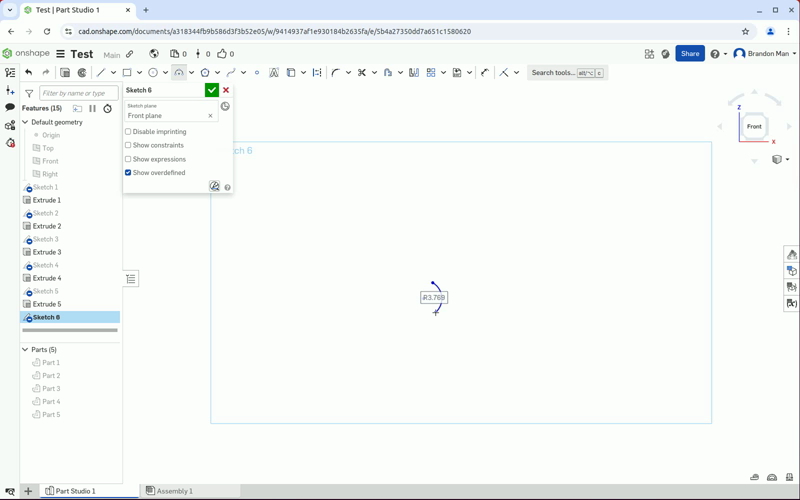
mouse_move(464, 318)
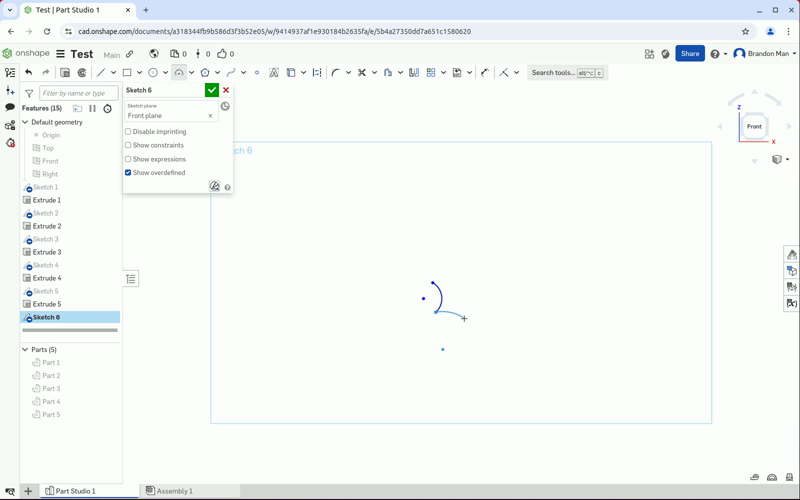
click(464, 318)
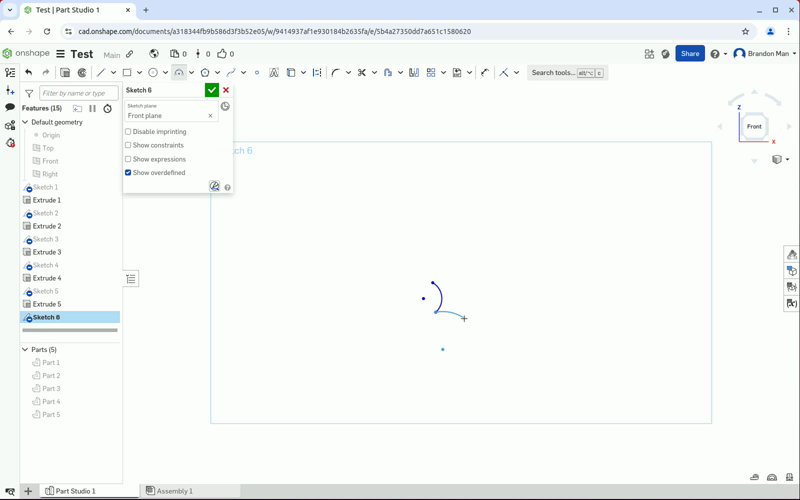
mouse_move(451, 307)
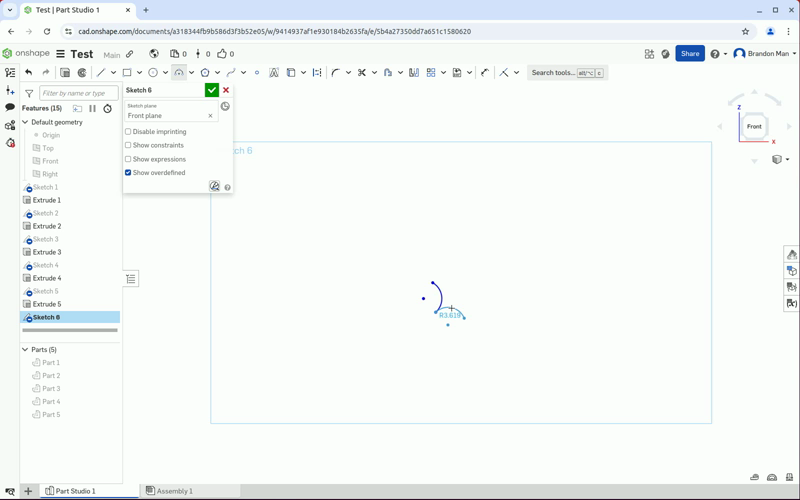
click(451, 307)
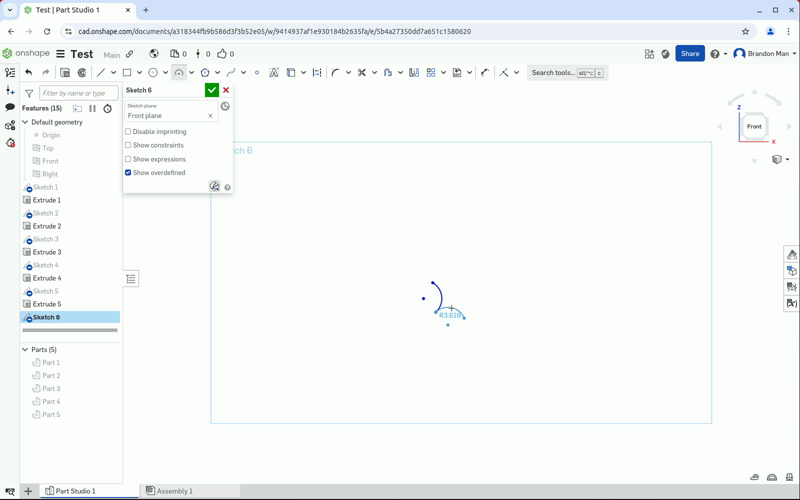
key_up(shift)
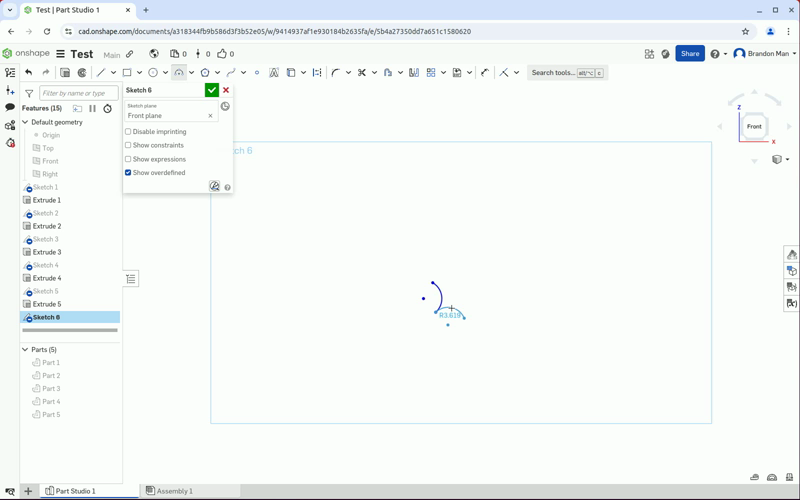
mouse_move(464, 318)
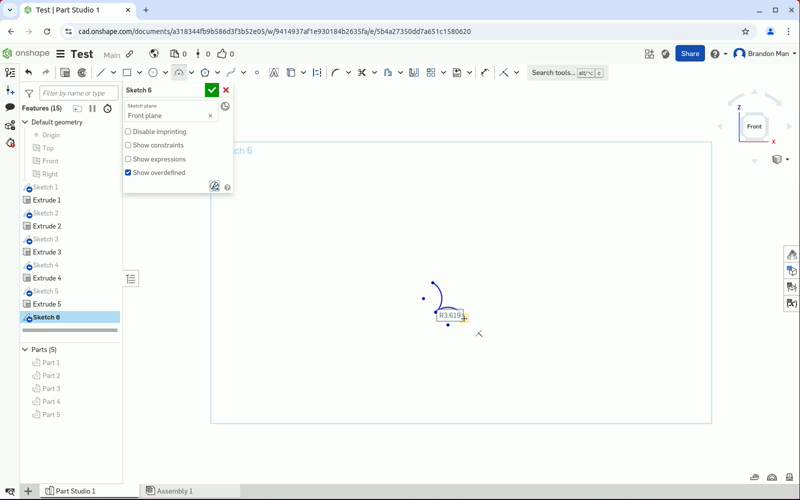
click(464, 318)
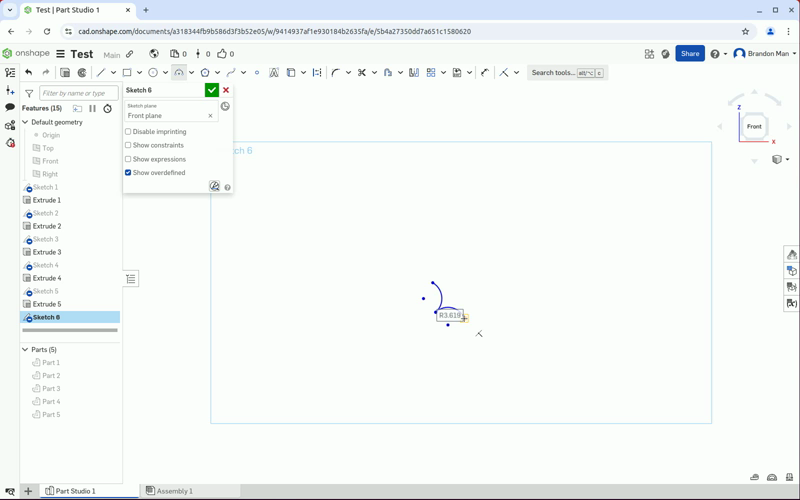
key_down(shift)
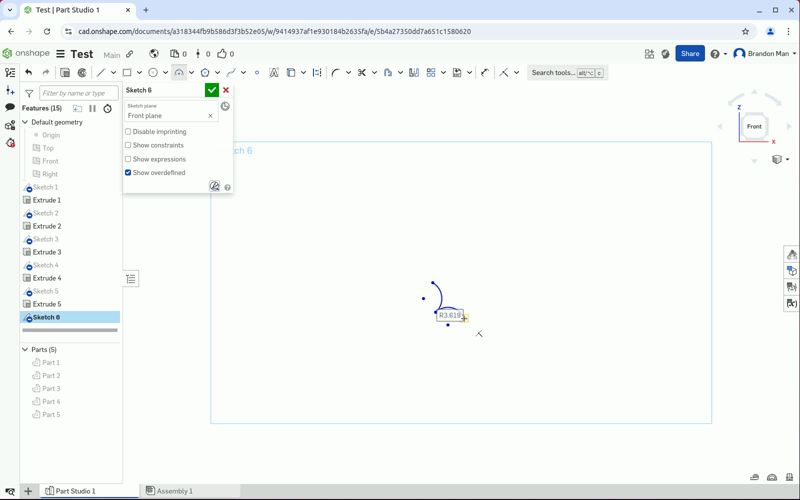
mouse_move(479, 292)
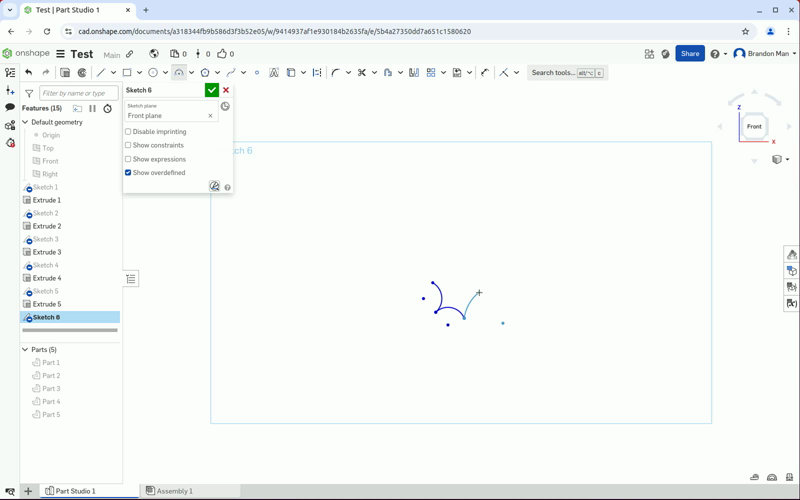
click(479, 292)
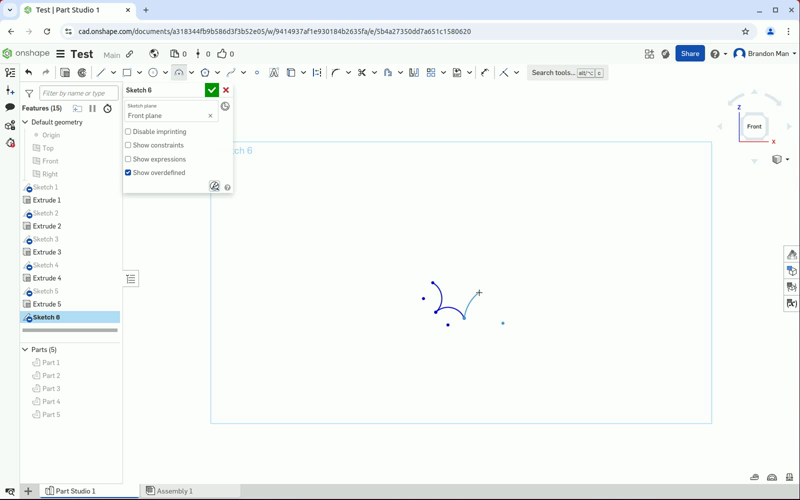
mouse_move(464, 301)
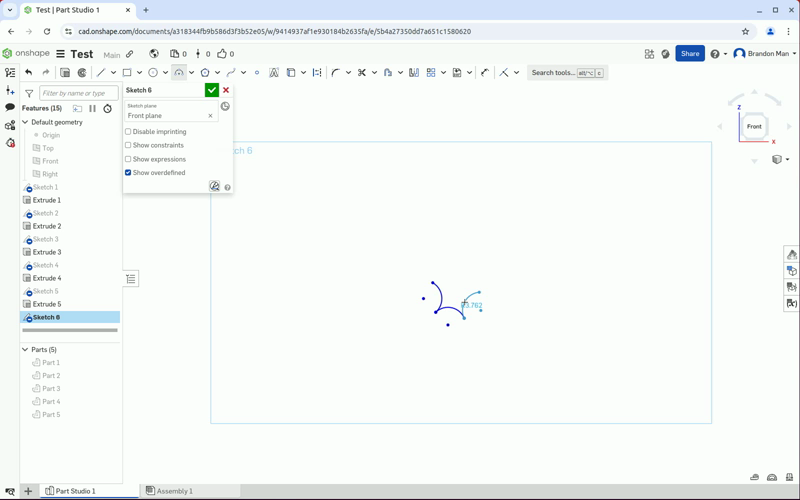
click(464, 301)
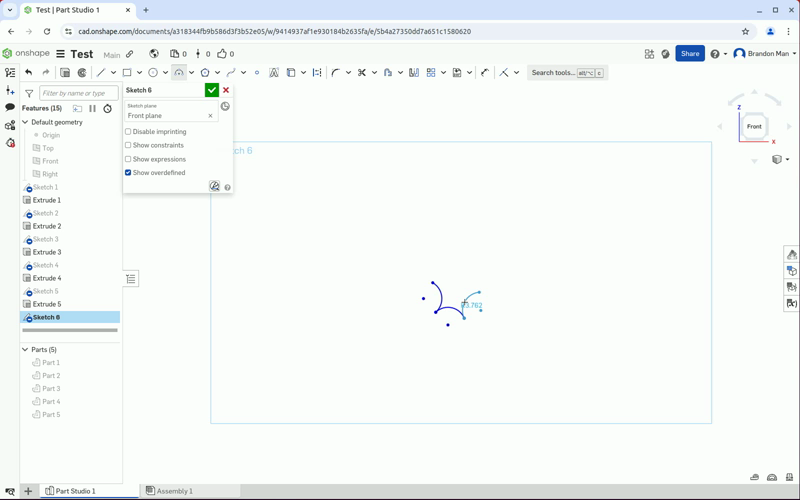
key_up(shift)
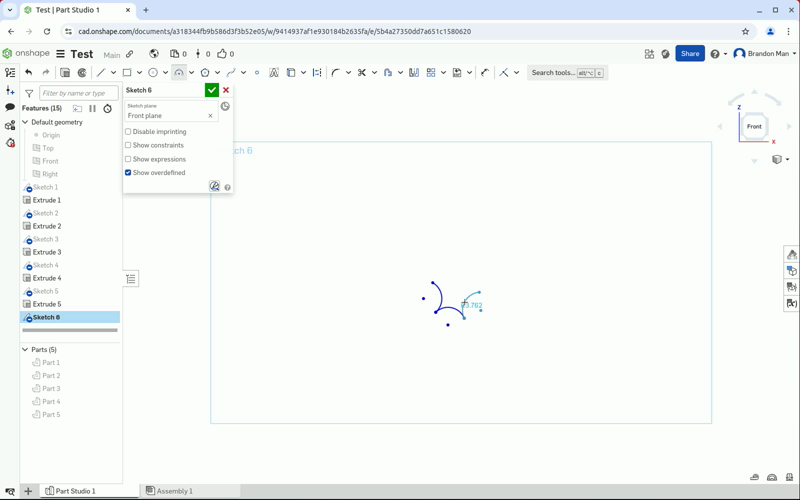
mouse_move(479, 292)
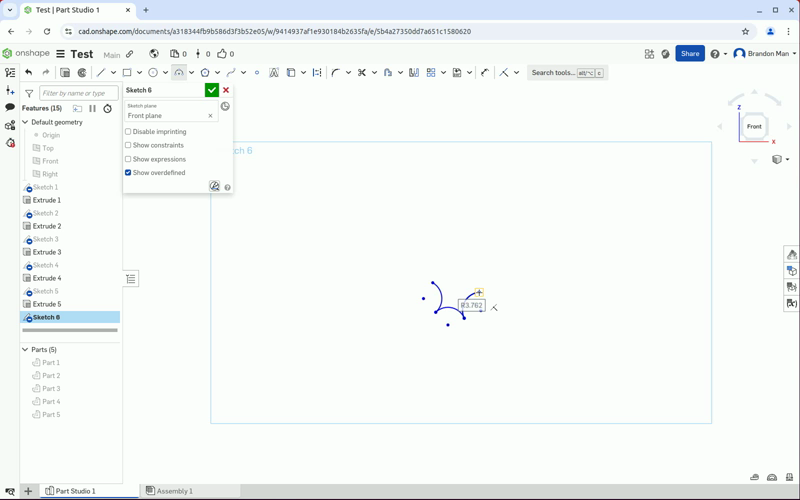
click(479, 292)
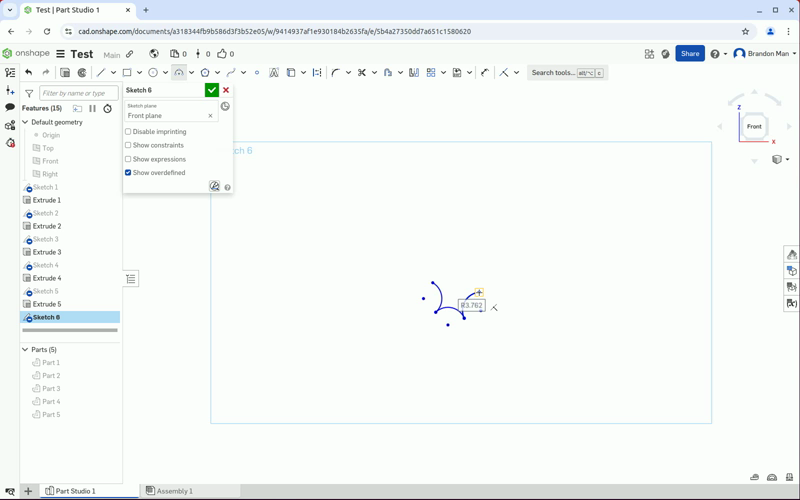
key_down(shift)
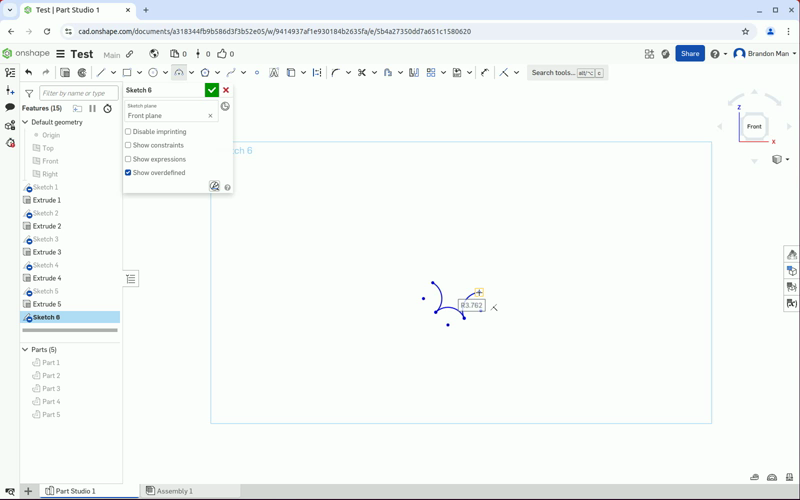
mouse_move(459, 270)
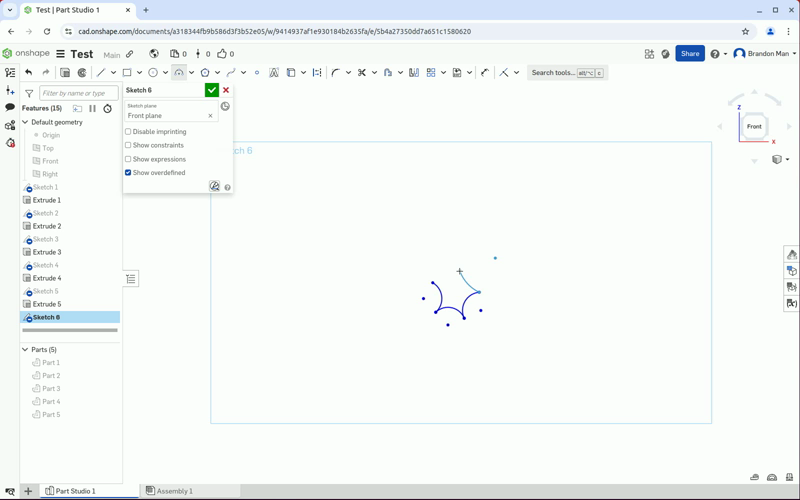
click(459, 270)
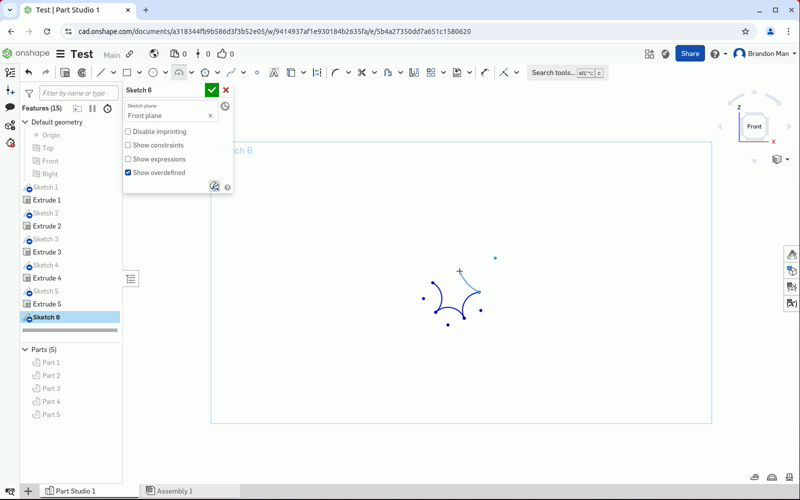
mouse_move(463, 286)
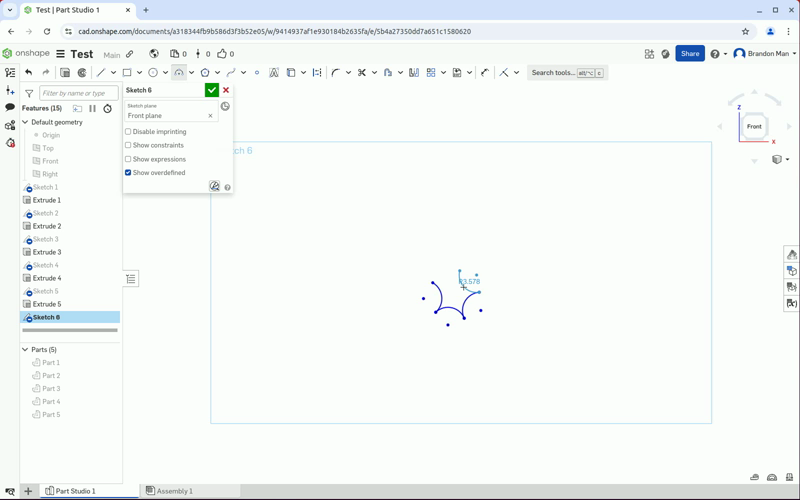
click(463, 286)
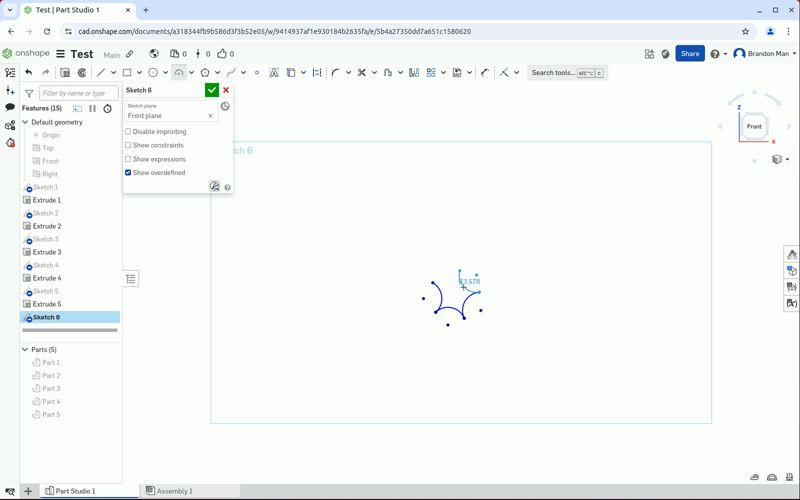
key_up(shift)
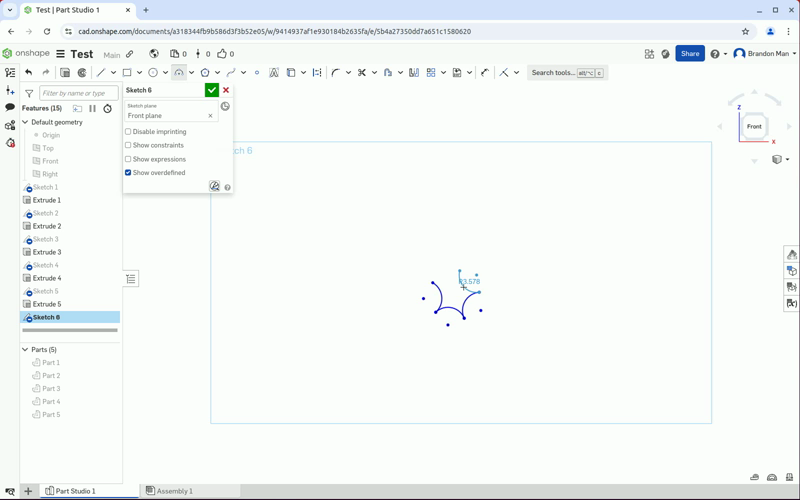
mouse_move(459, 270)
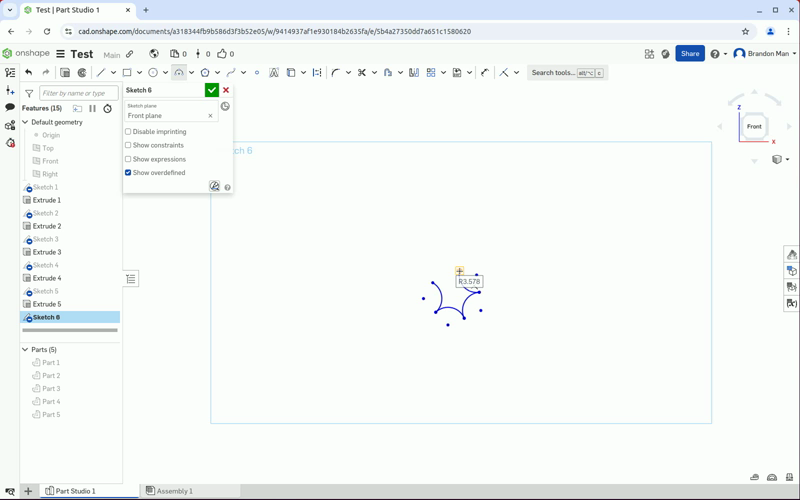
click(459, 270)
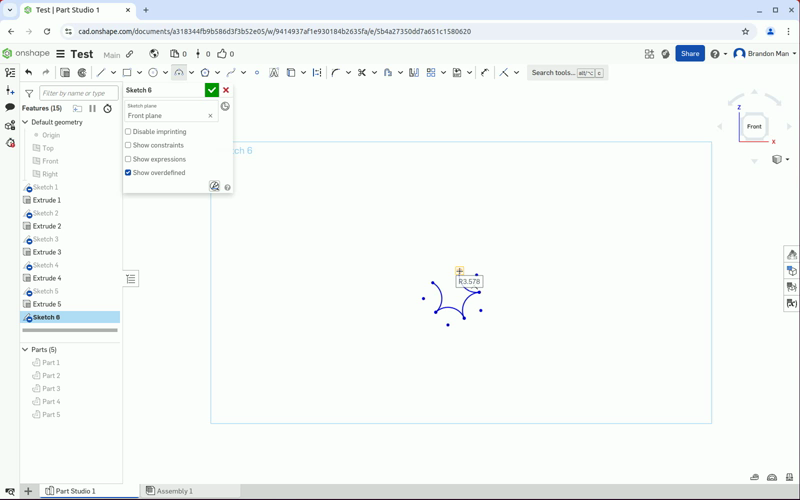
mouse_move(432, 282)
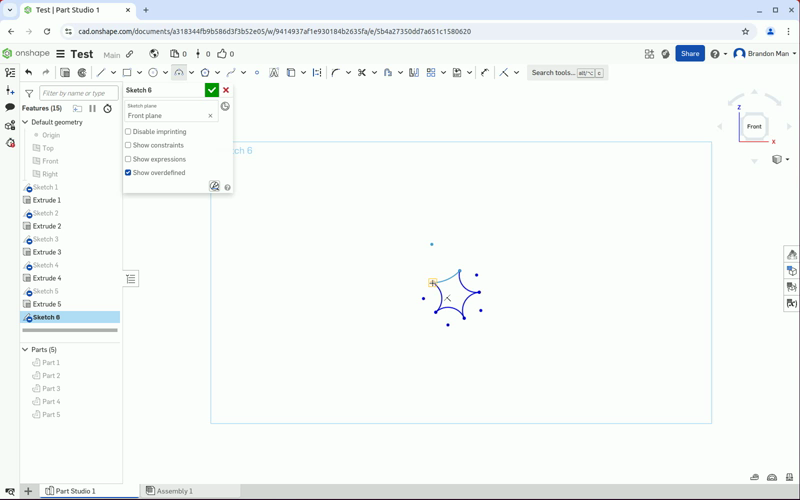
click(432, 282)
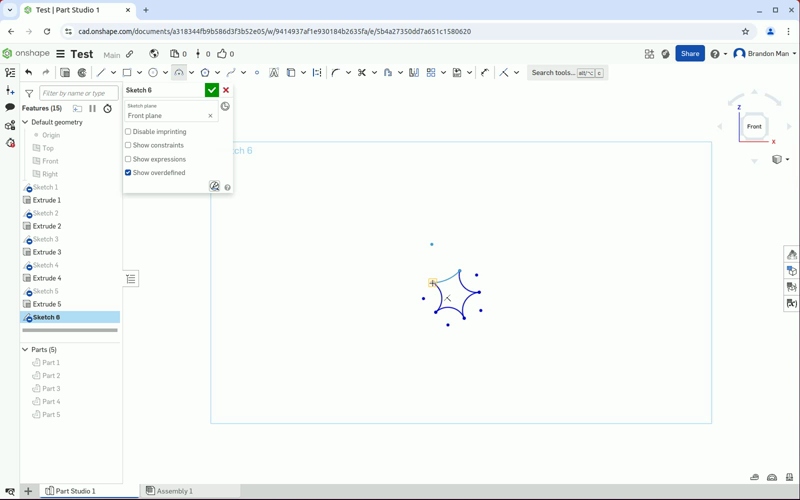
key_down(shift)
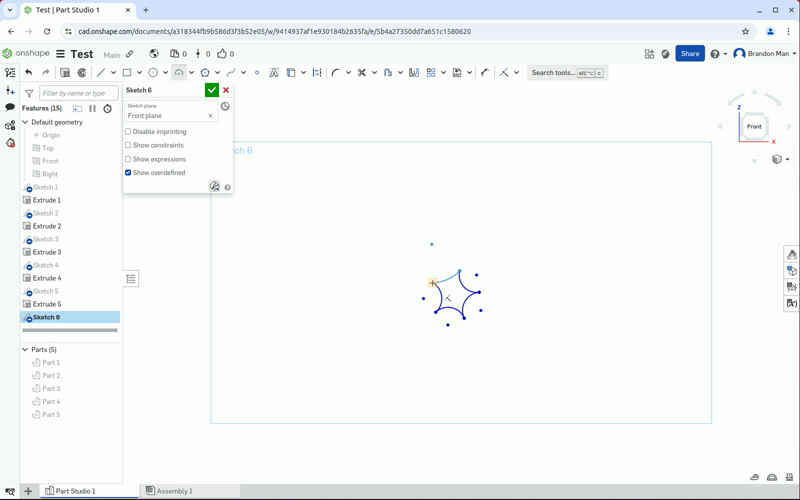
mouse_move(449, 283)
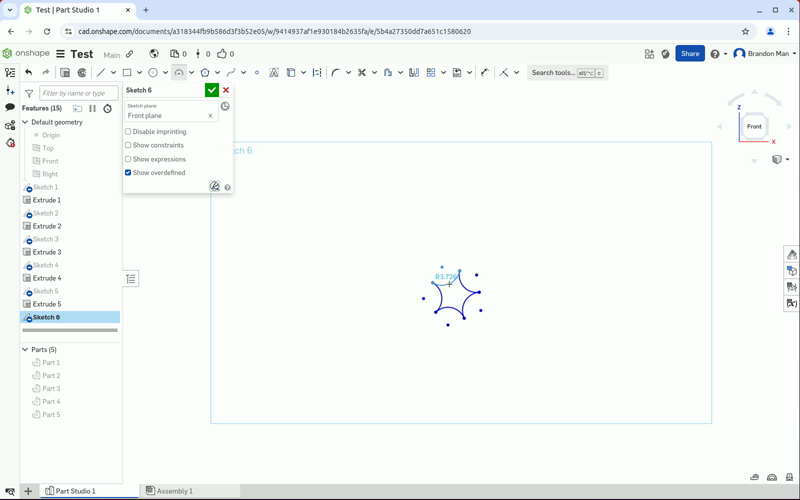
click(449, 283)
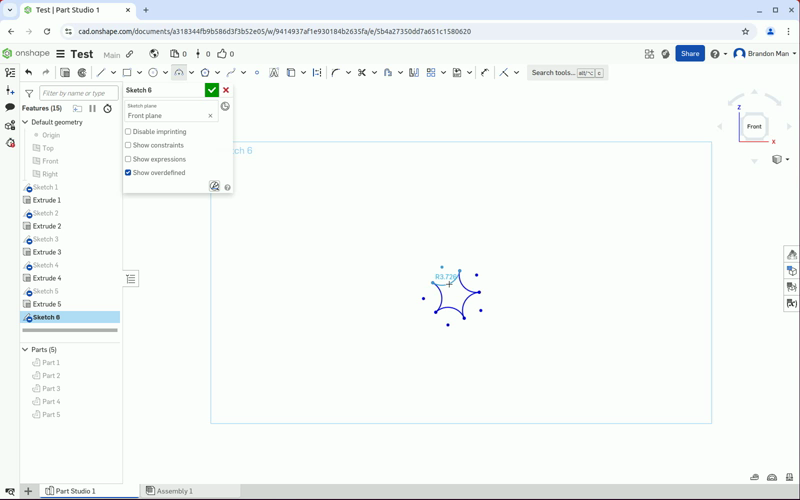
key_up(shift)
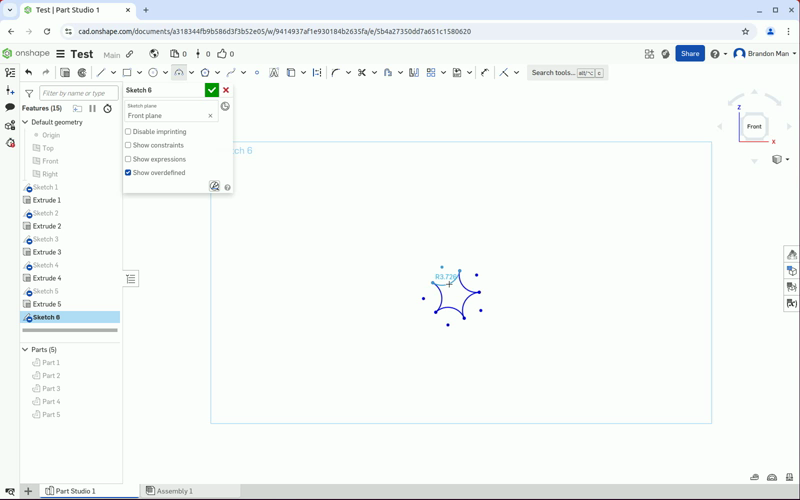
key(esc)
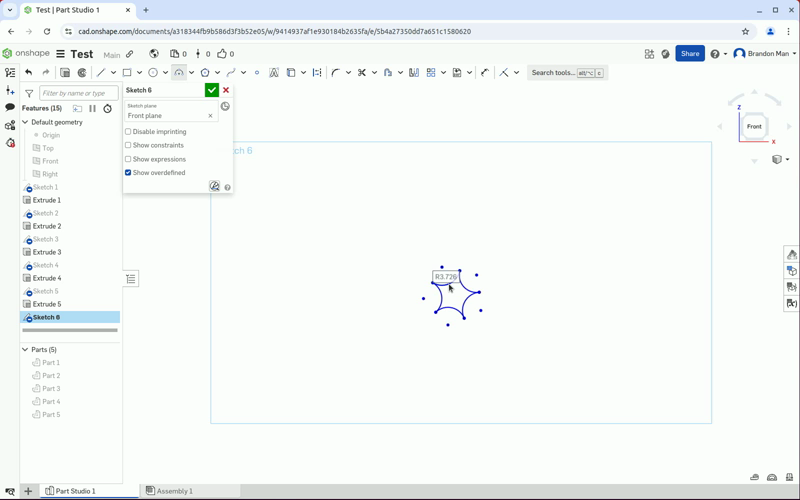
mouse_move(461, 291)
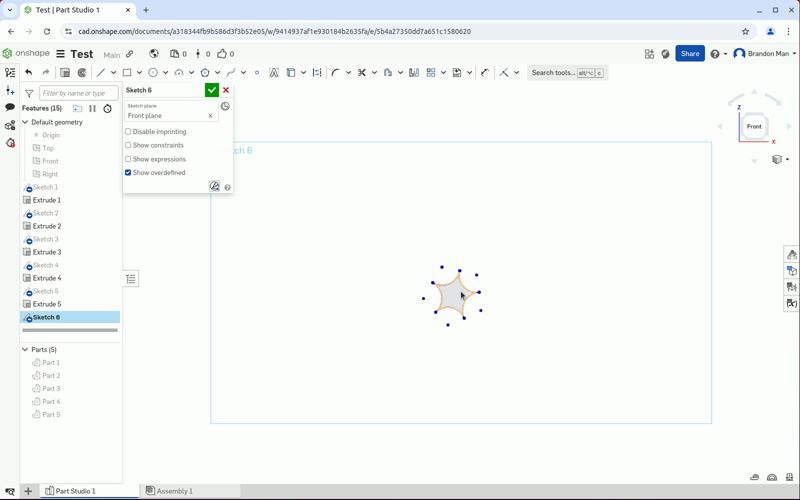
scroll(6)
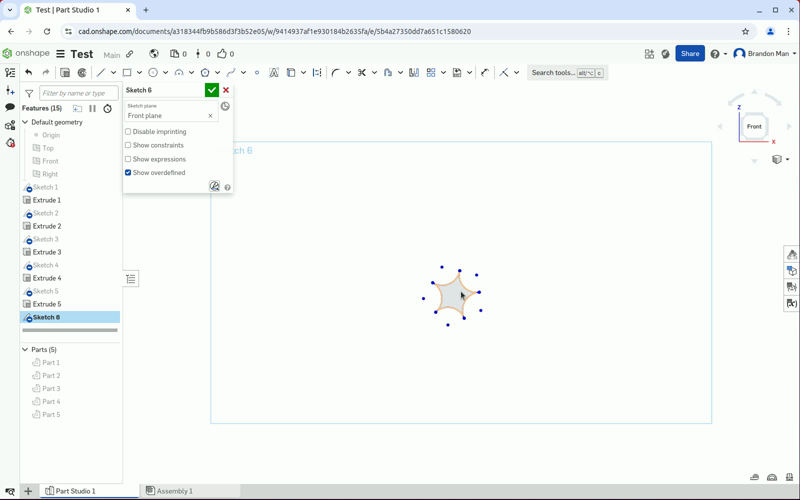
scroll(6)
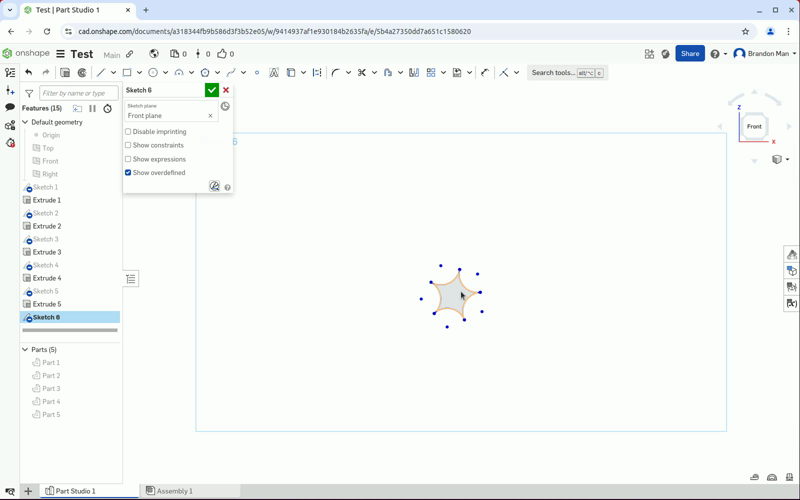
scroll(6)
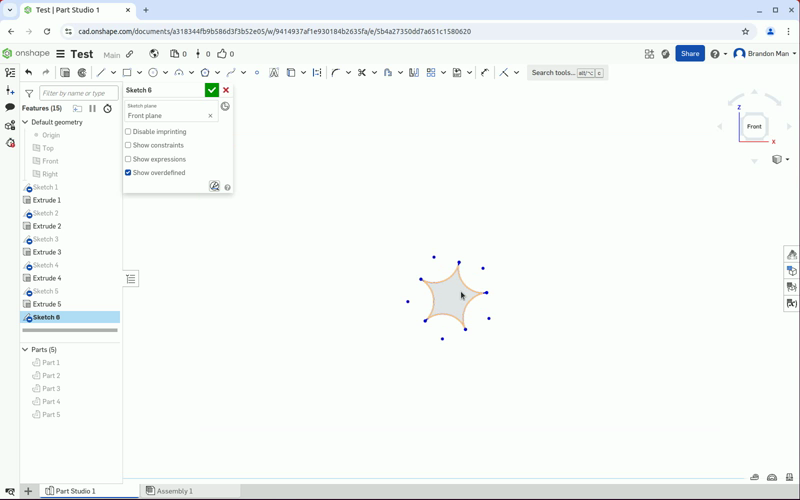
scroll(6)
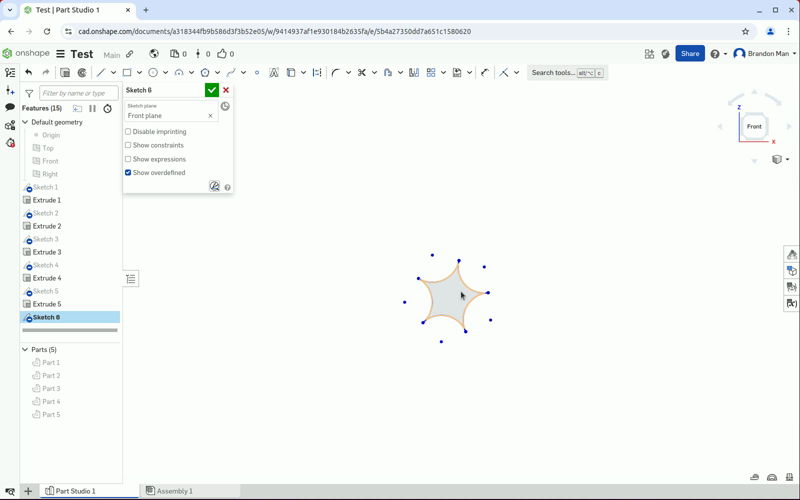
scroll(6)
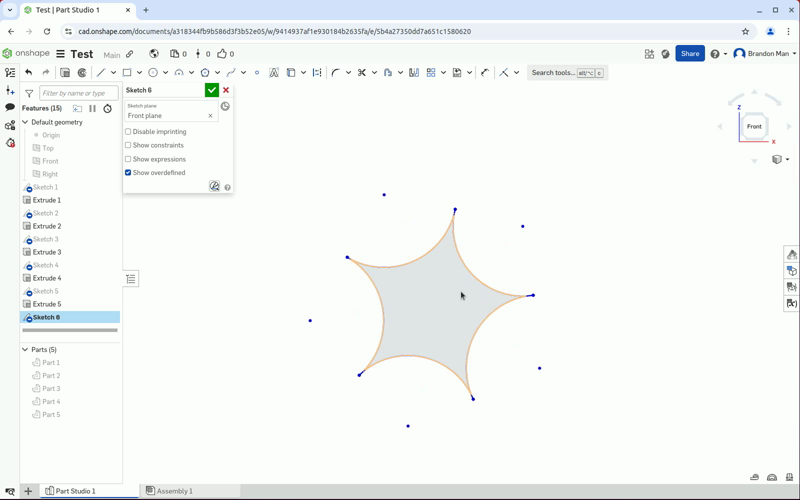
scroll(6)
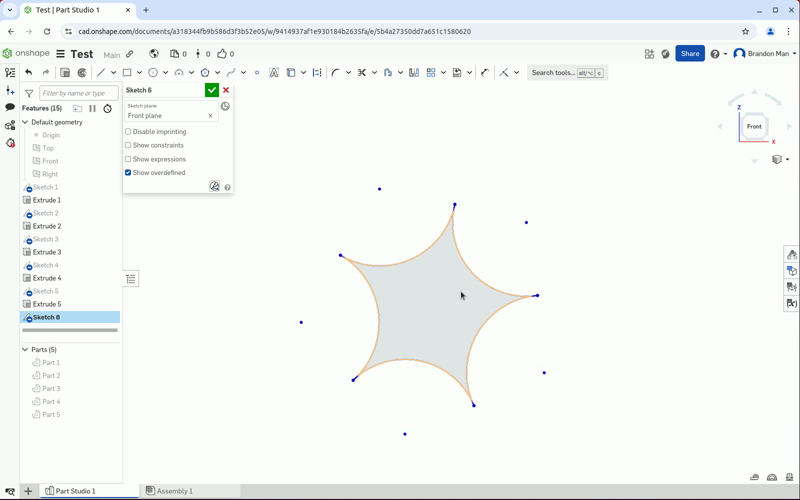
scroll(6)
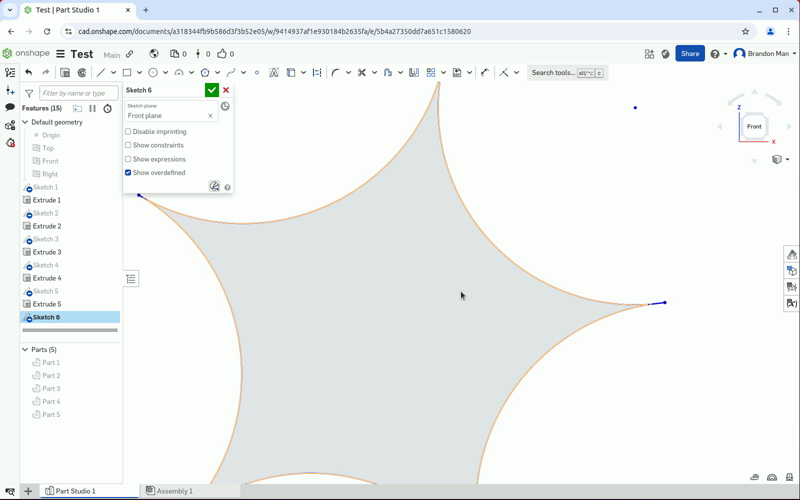
click(461, 291)
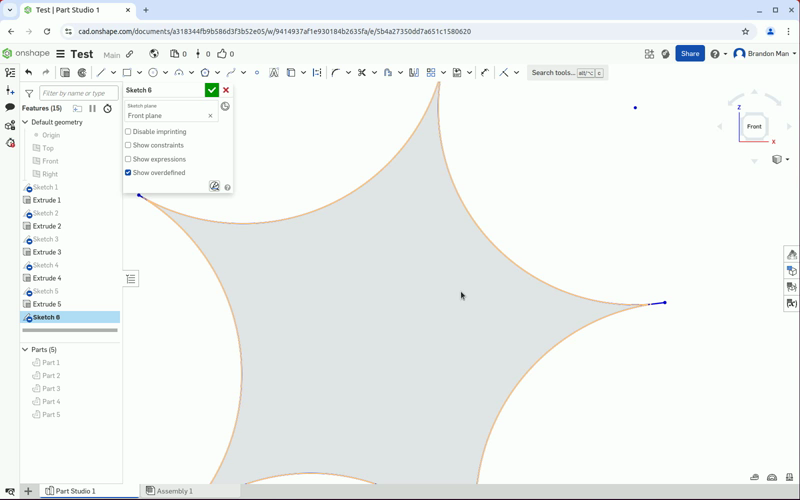
scroll(-6)
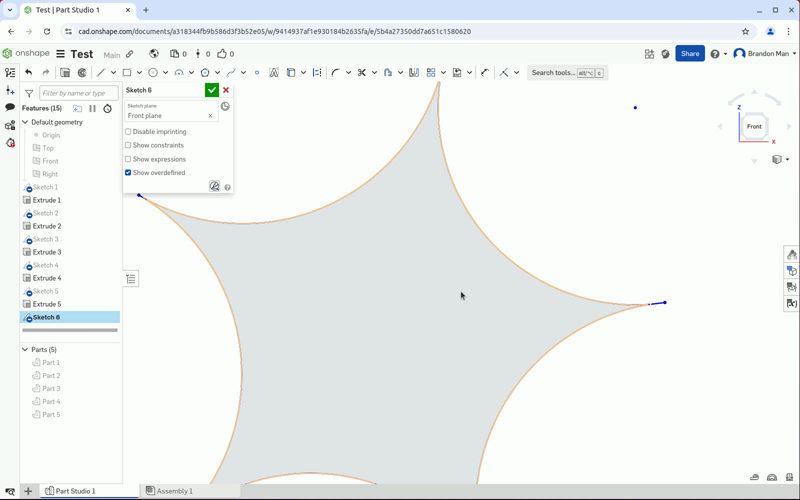
scroll(-6)
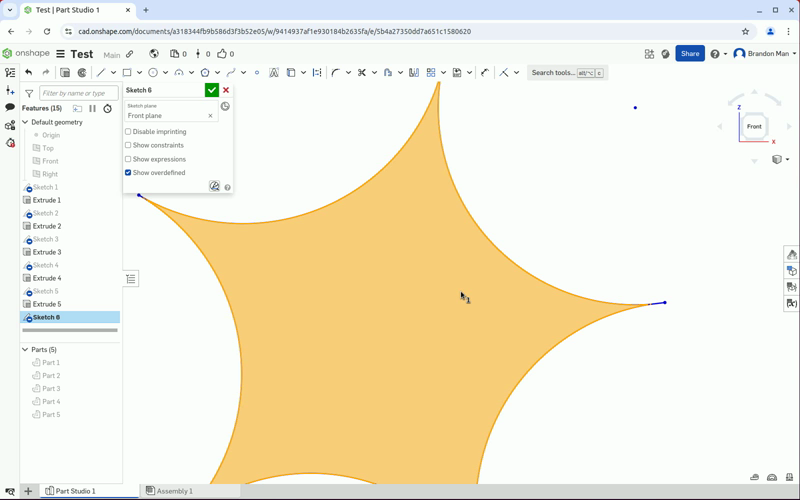
scroll(-6)
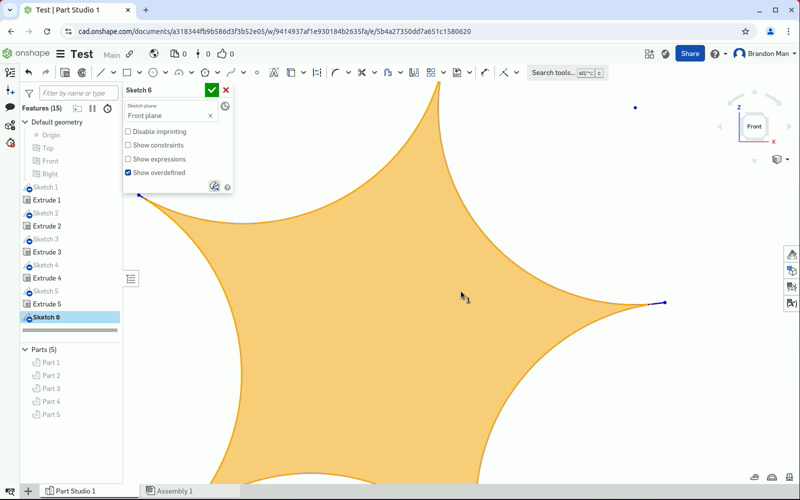
scroll(-6)
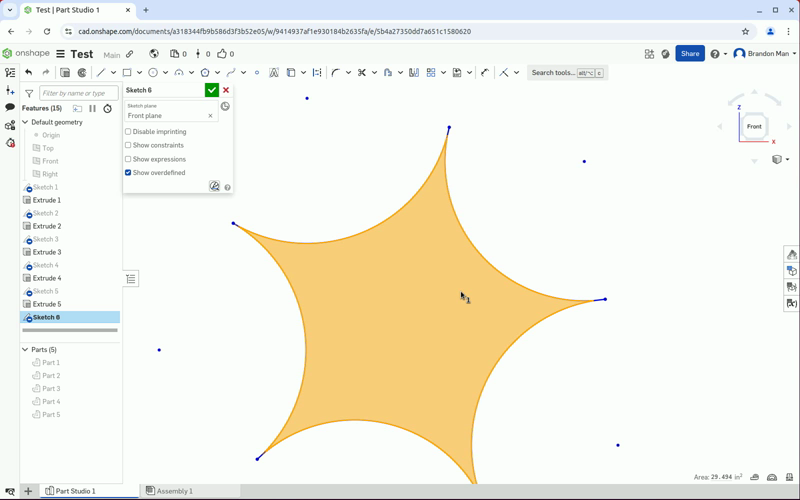
scroll(-6)
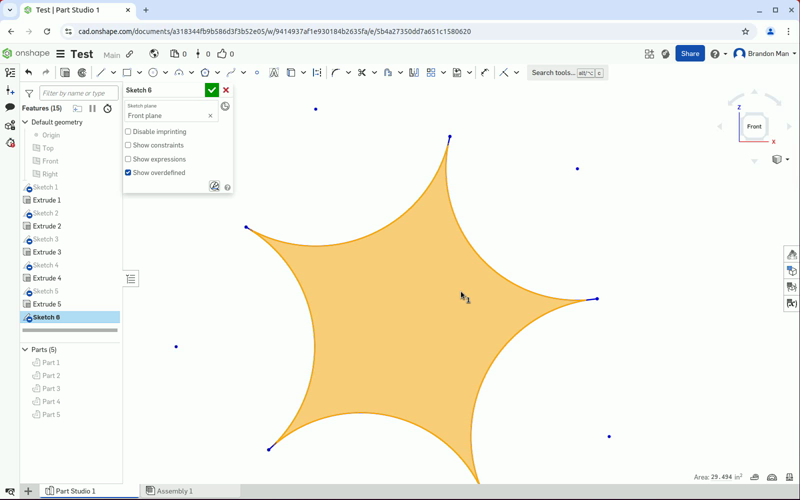
scroll(-6)
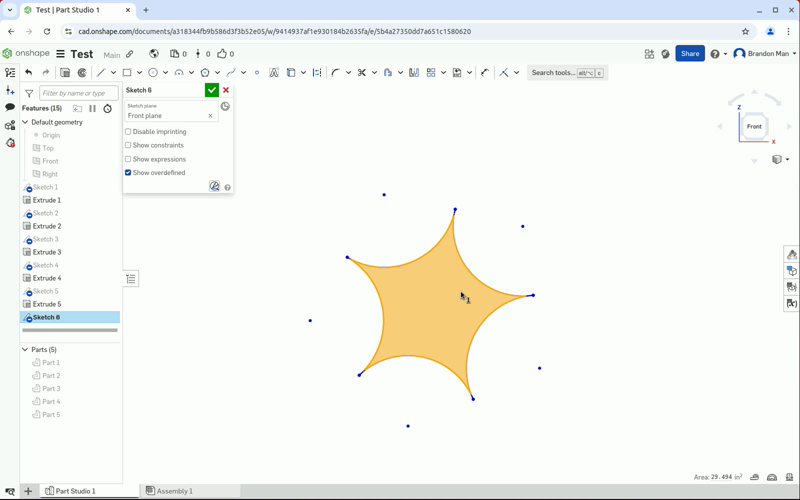
scroll(-6)
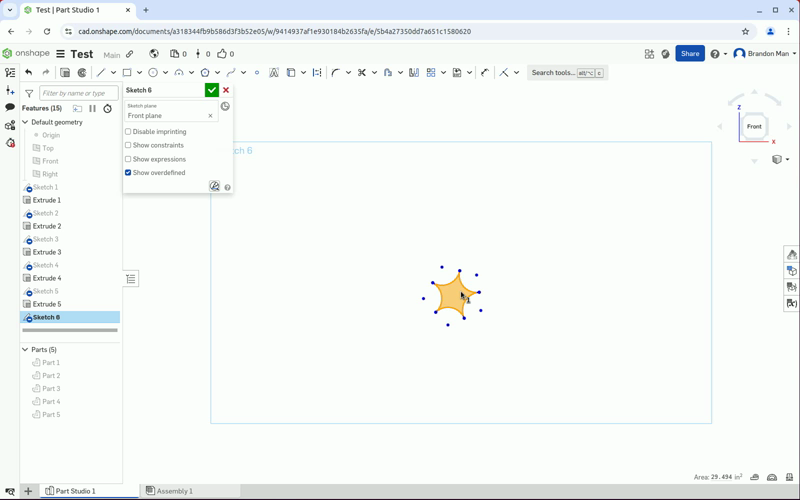
mouse_move(73, 352)
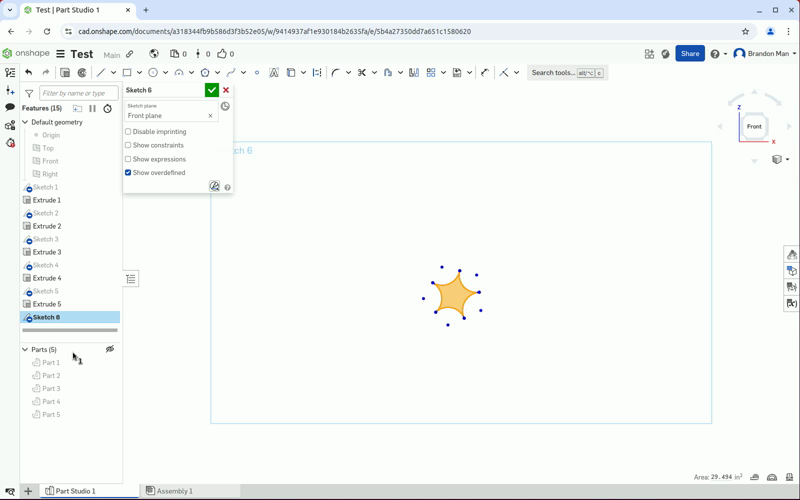
key(shift+y)
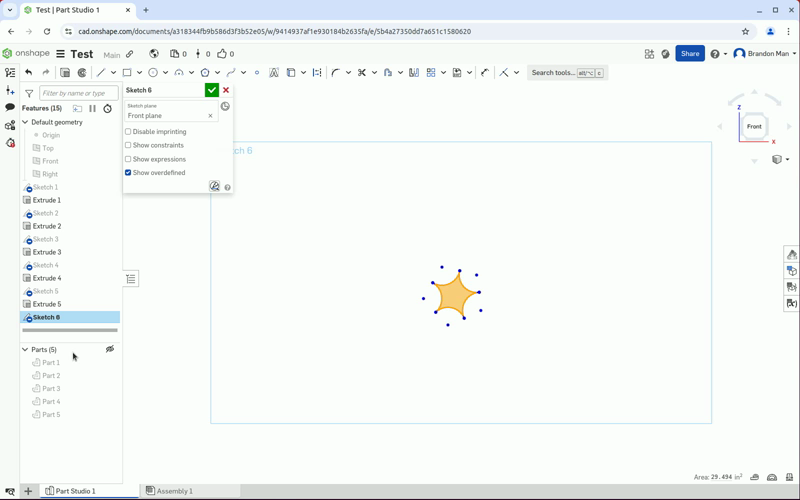
key(shift+e)
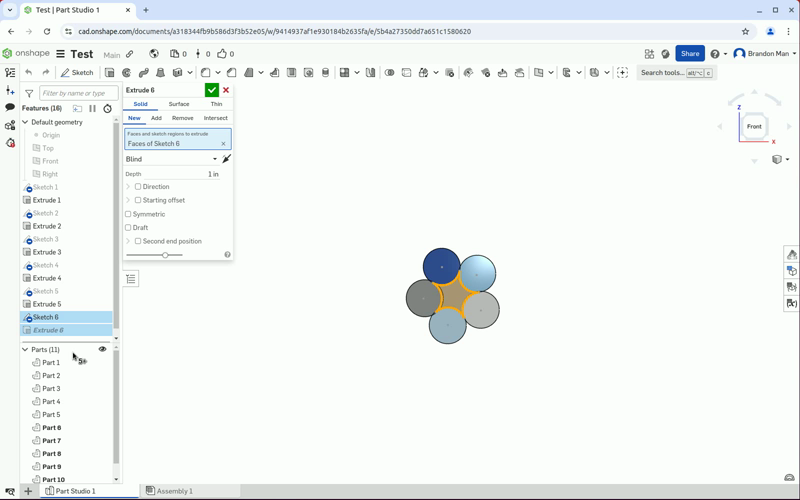
mouse_move(143, 106)
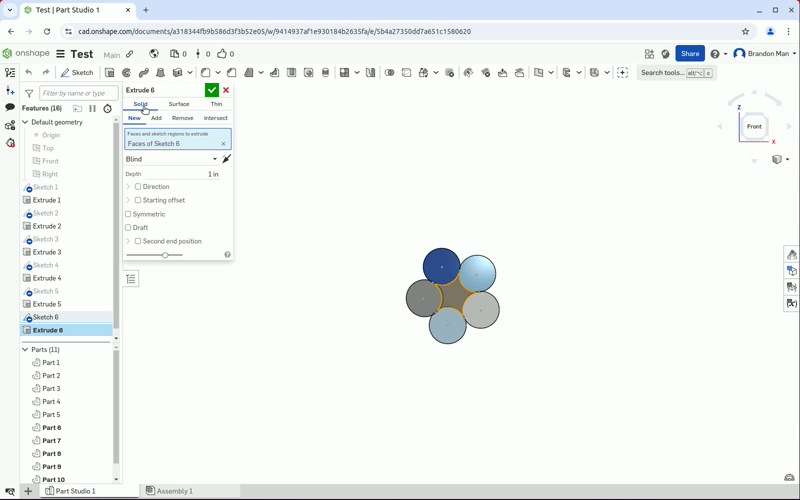
click(143, 106)
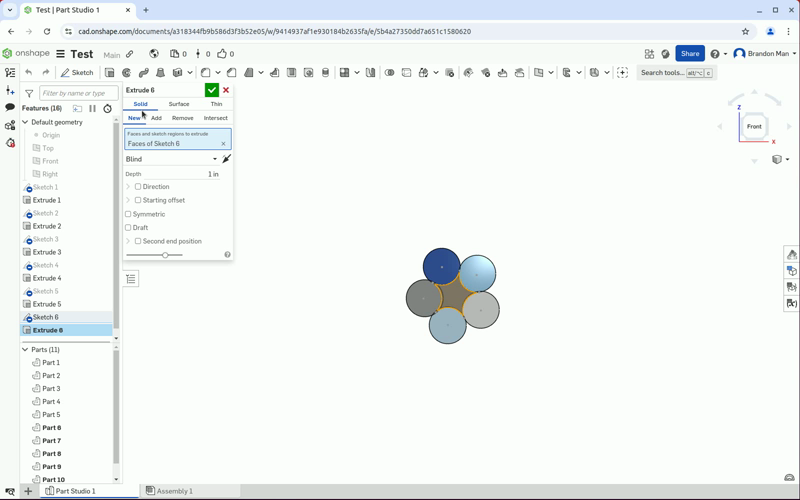
mouse_move(137, 120)
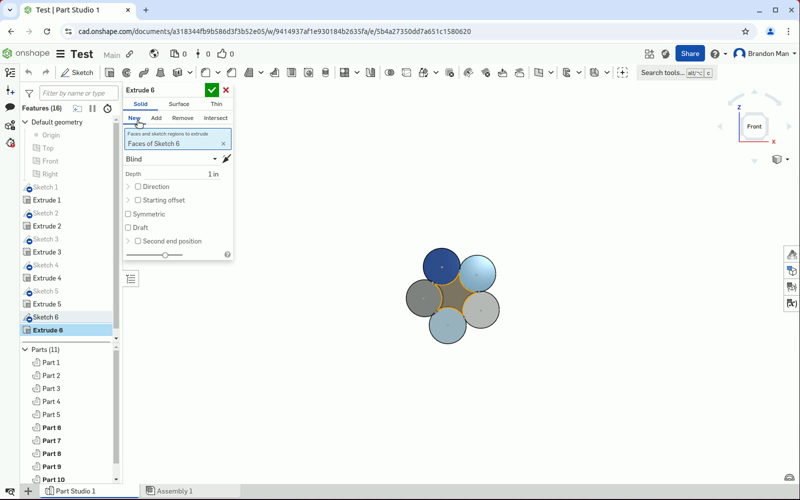
click(137, 120)
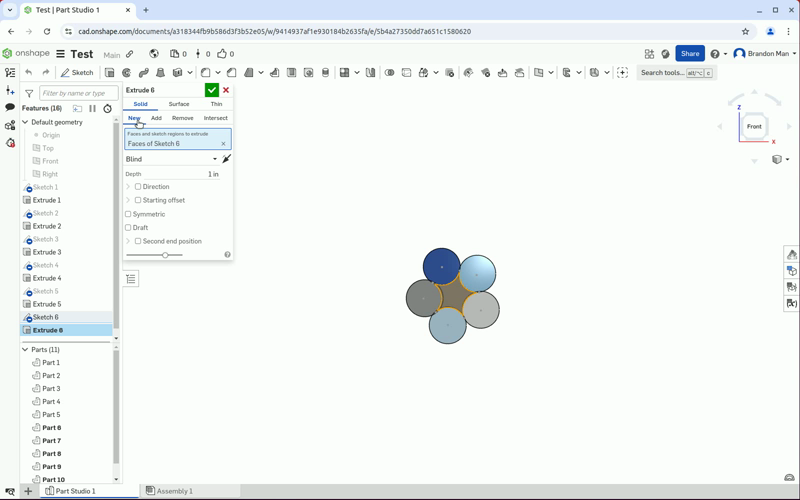
key(tab, 4)
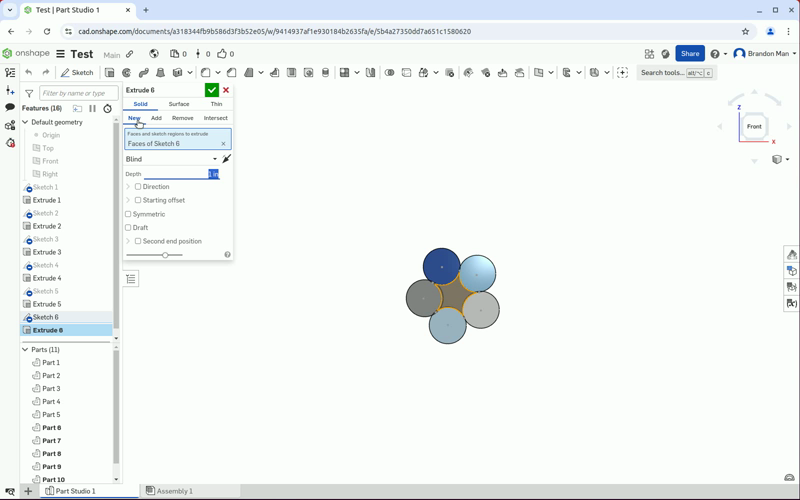
text(23.108)
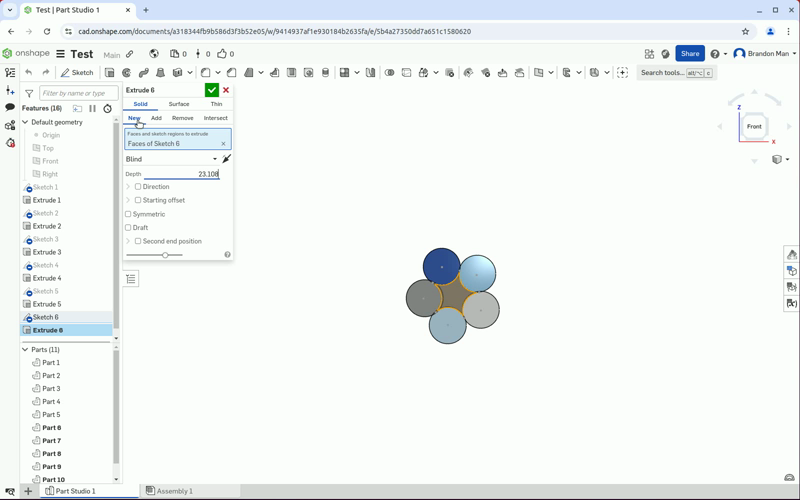
key(enter)
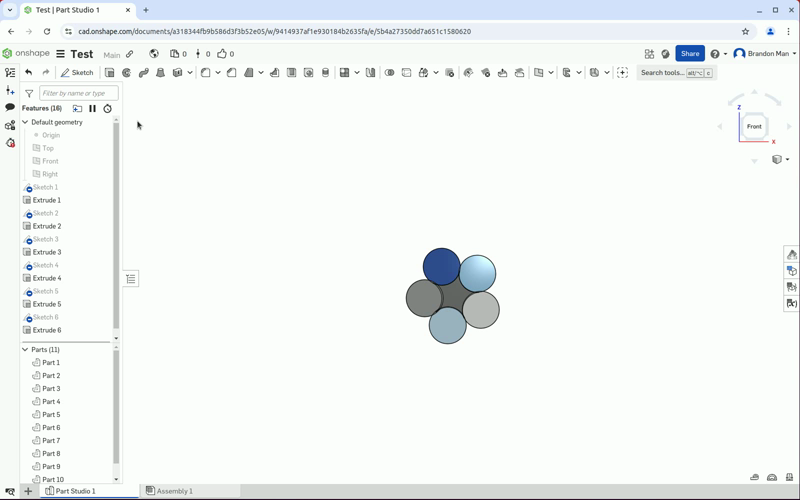
key(shift+h)
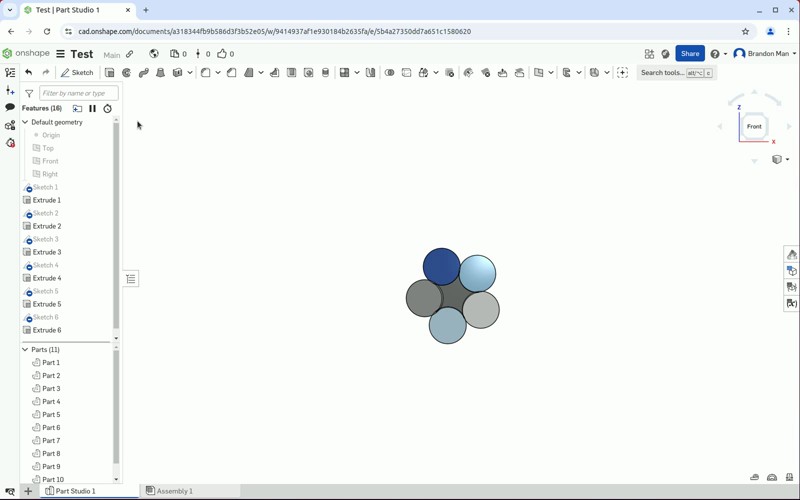
key(shift+h)
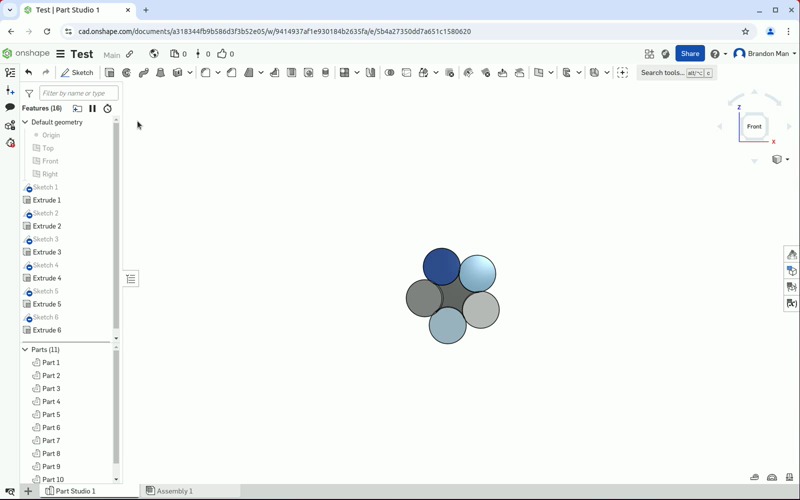
key(shift+7)
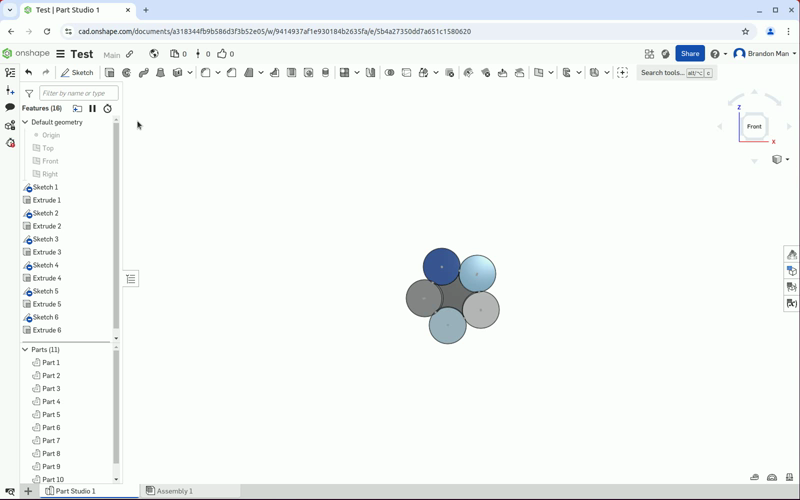
key(left, 2)
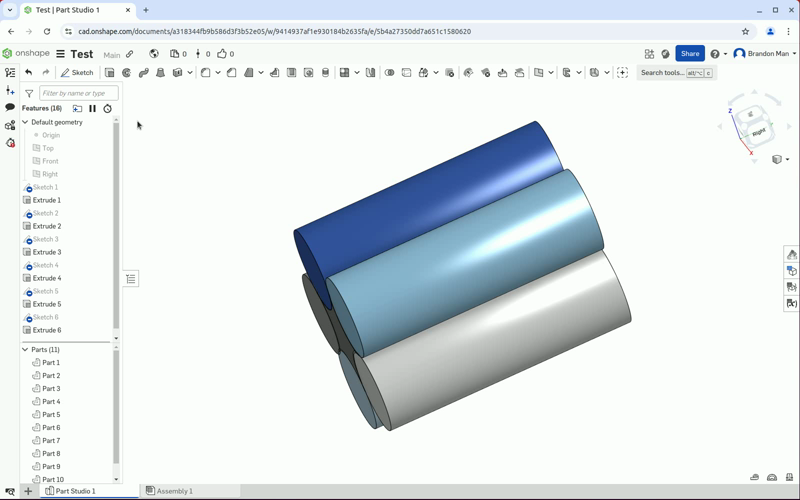
key(down, 2)
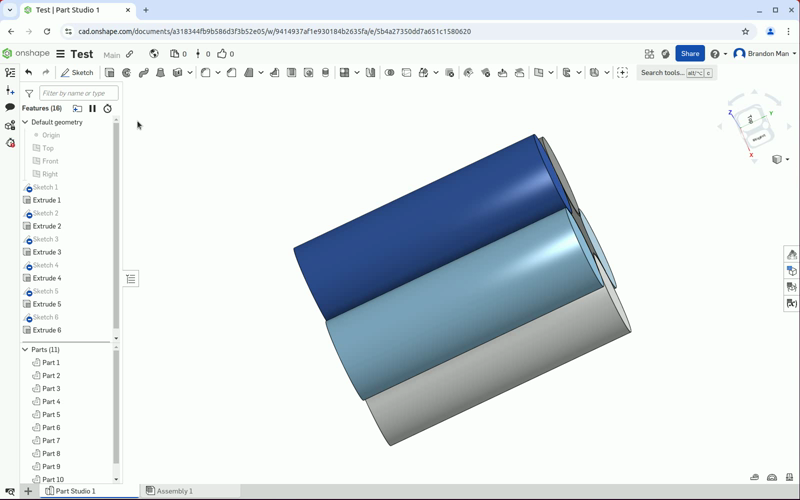
key(up, 2)
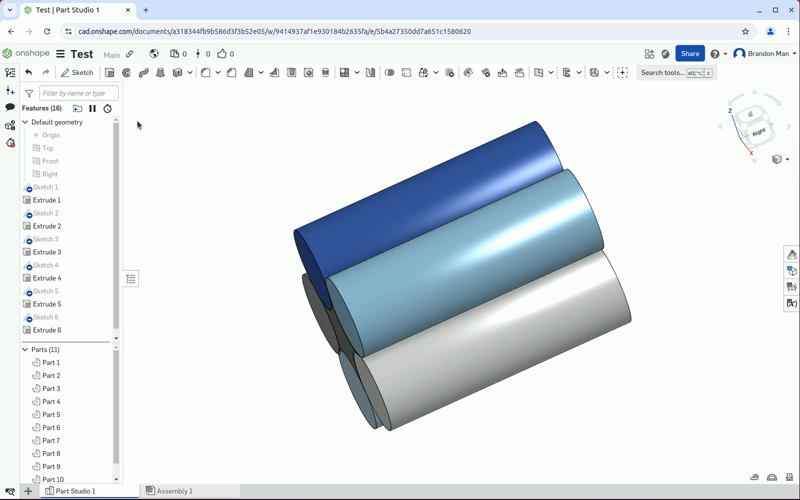
key(right, 2)
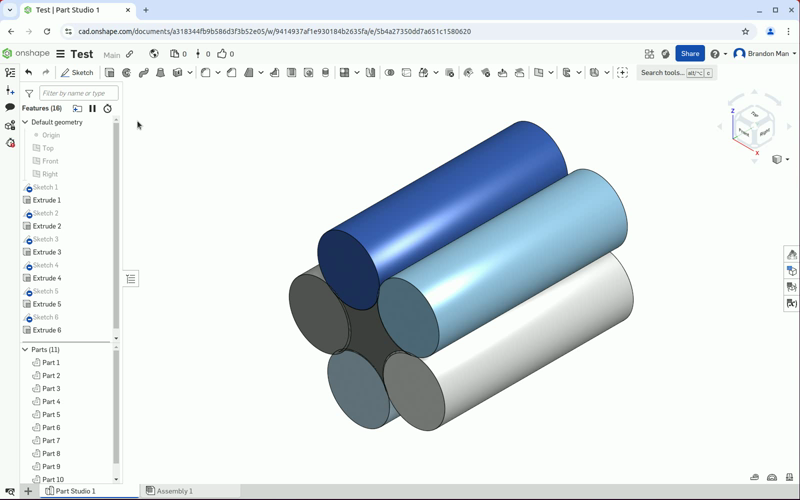
mouse_move(69, 189)
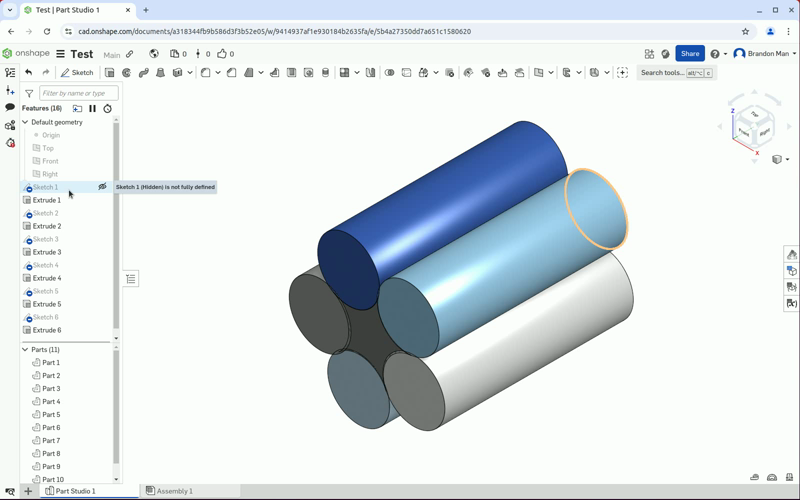
click(69, 189)